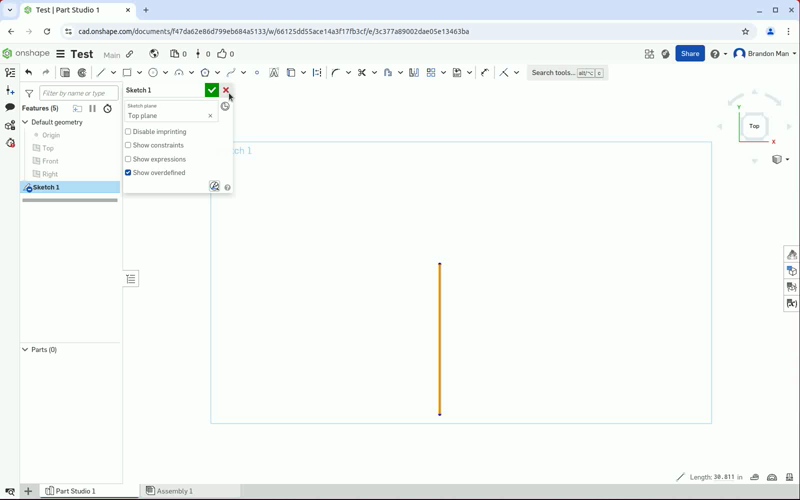
key(shift+h)
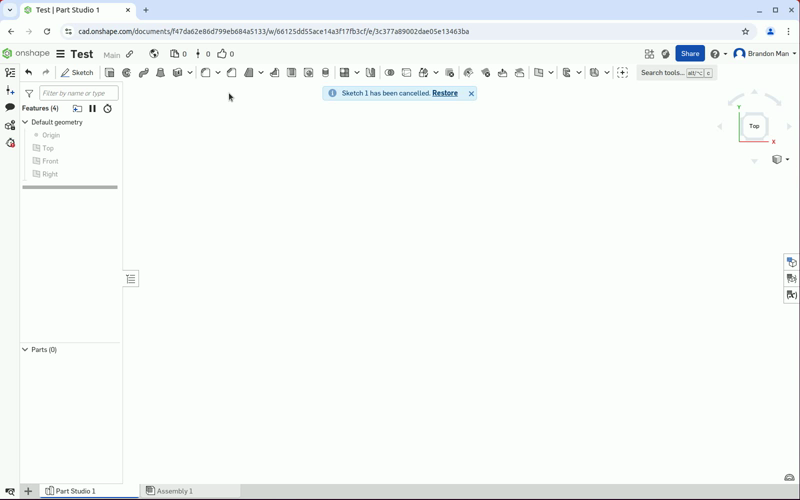
mouse_move(73, 352)
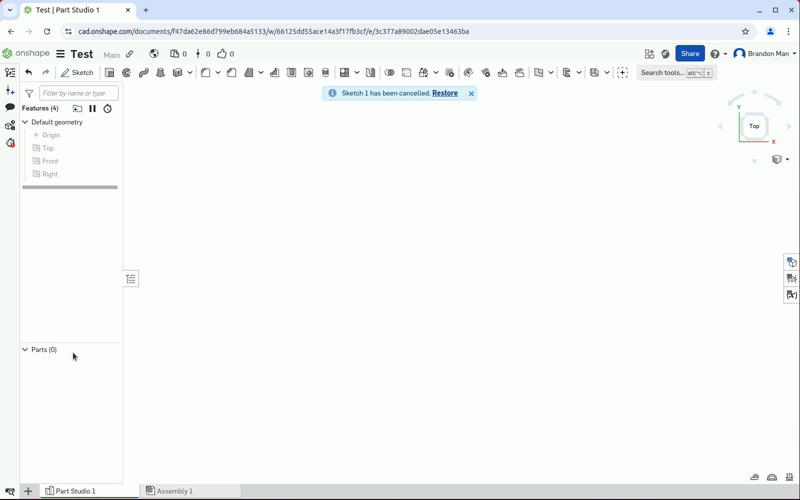
key(y)
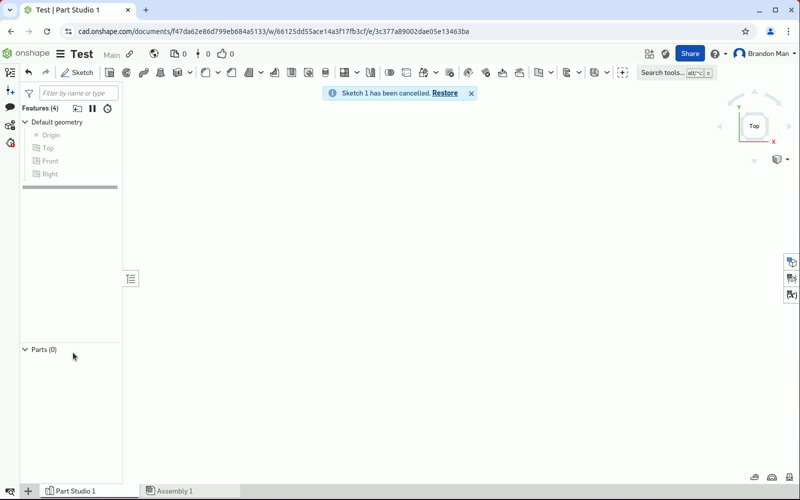
key(shift+p)
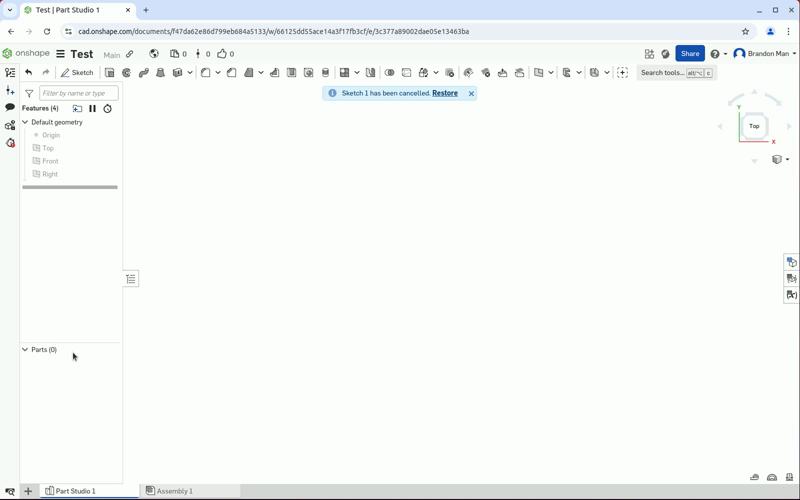
key(space)
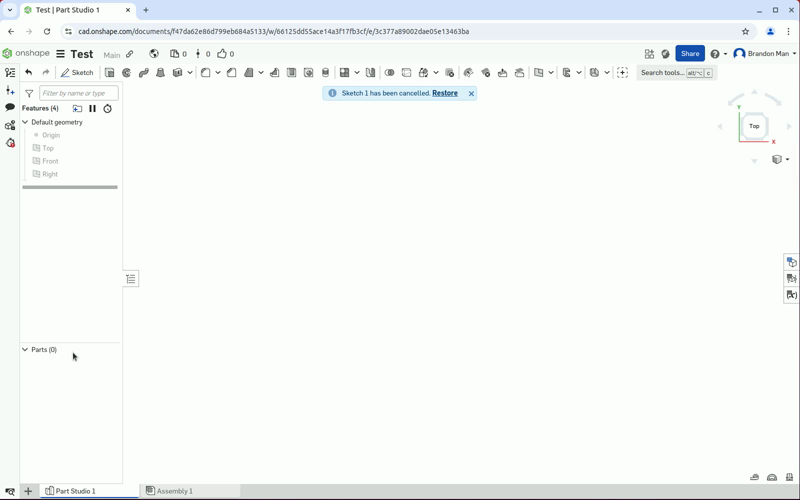
key_down(shift)
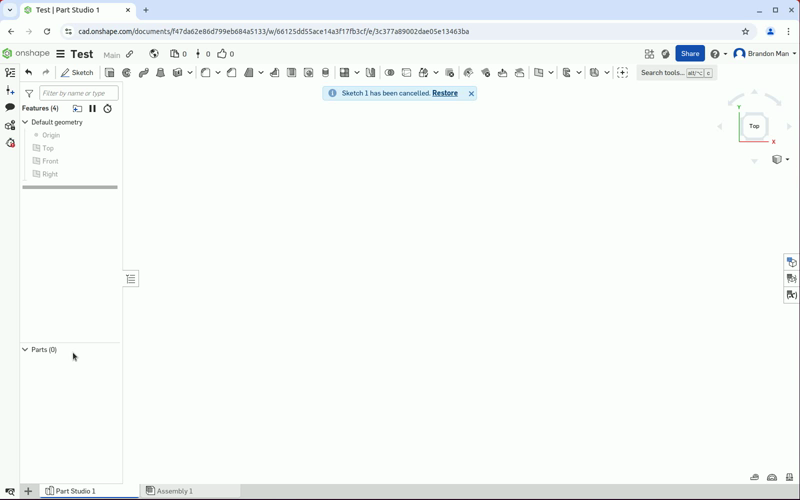
key(up)
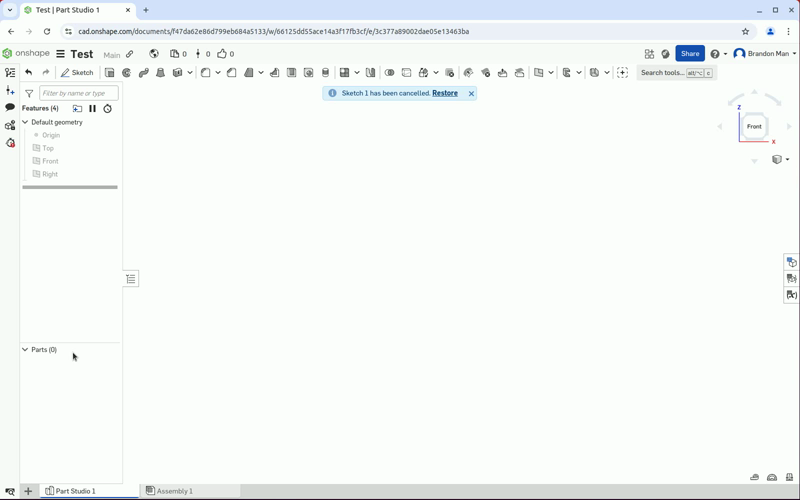
key_up(shift)
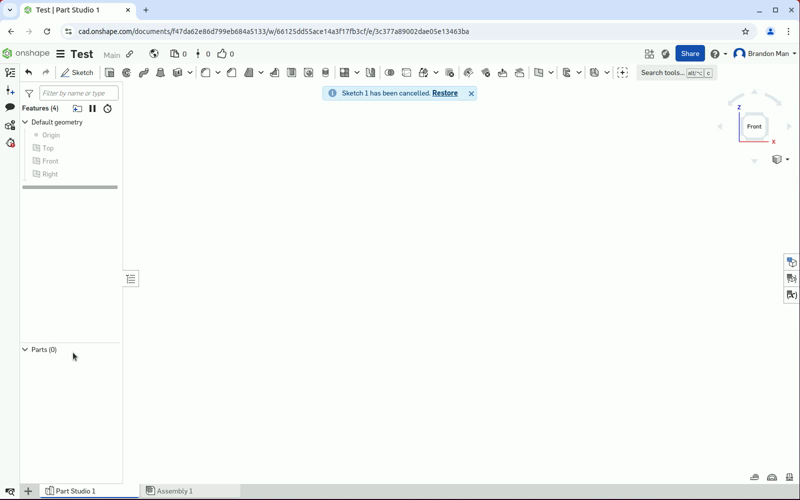
mouse_move(73, 352)
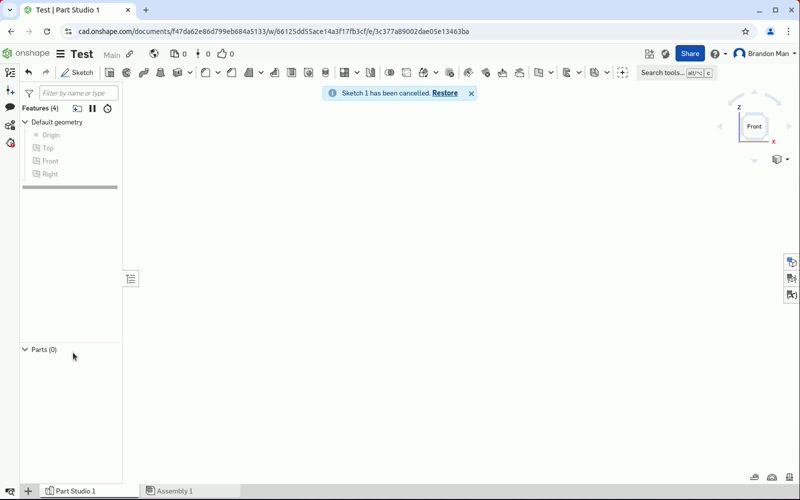
key(shift+y)
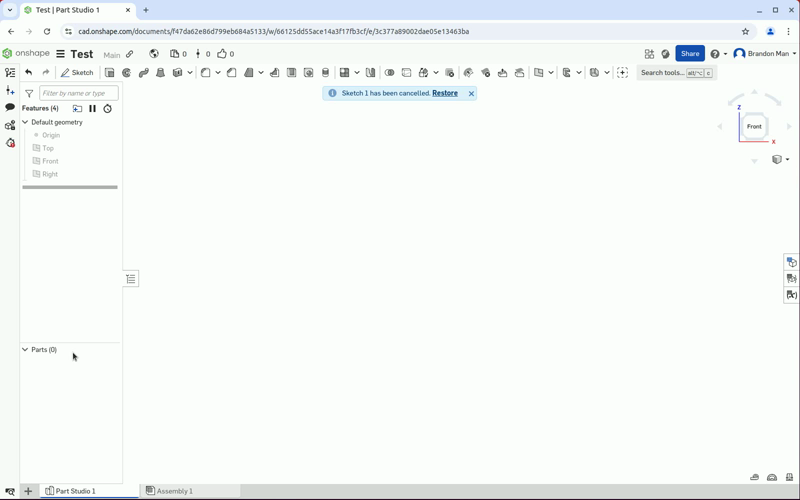
key(shift+s)
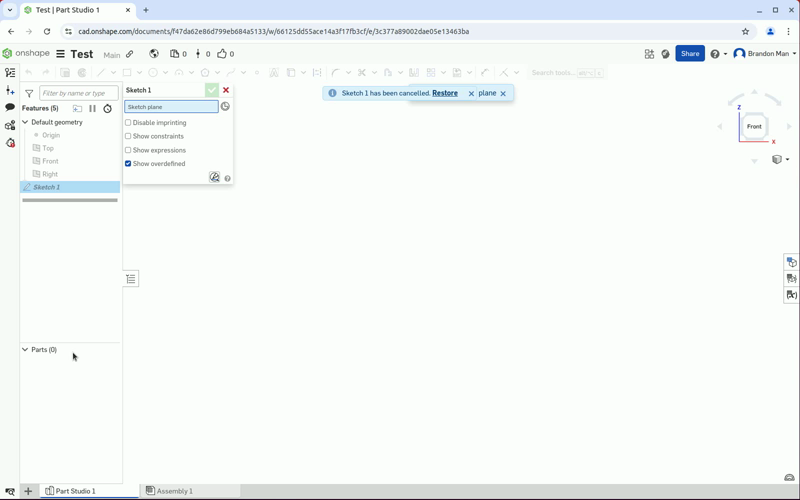
mouse_move(73, 163)
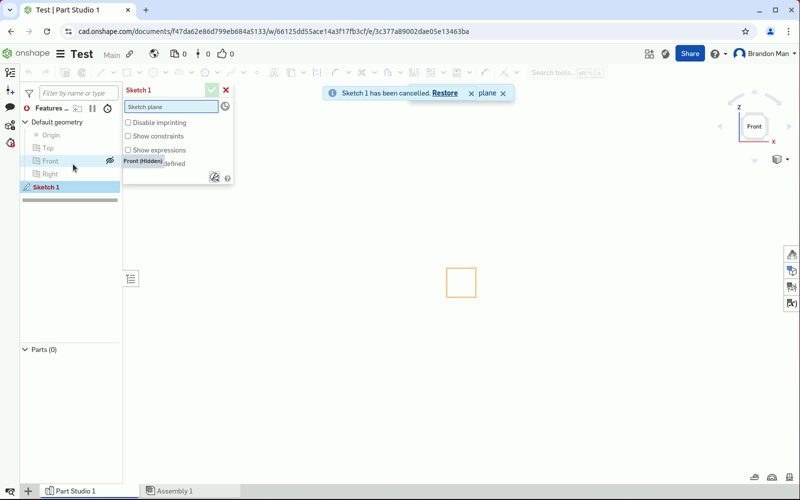
click(73, 163)
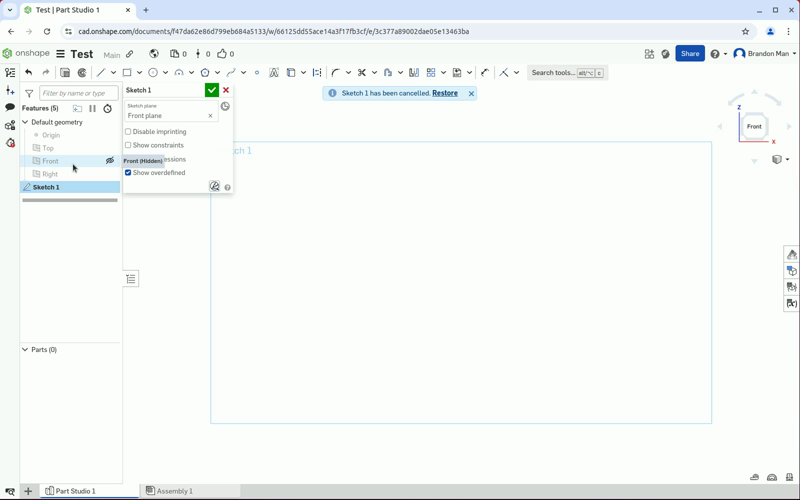
mouse_move(73, 352)
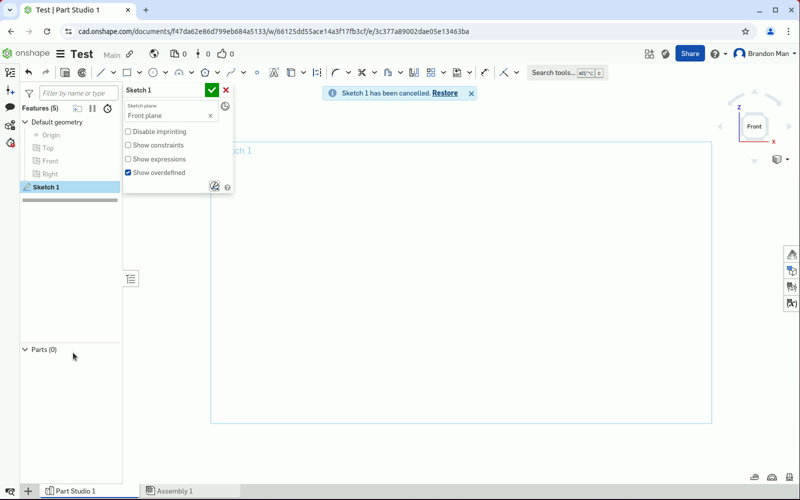
key(y)
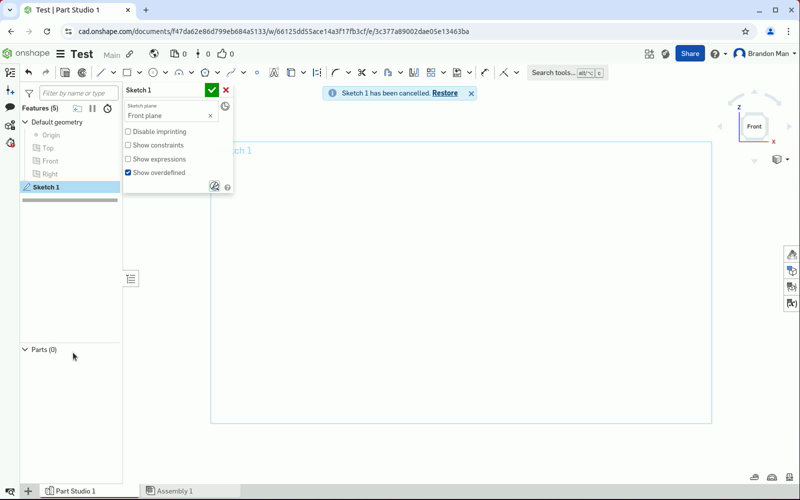
key(c)
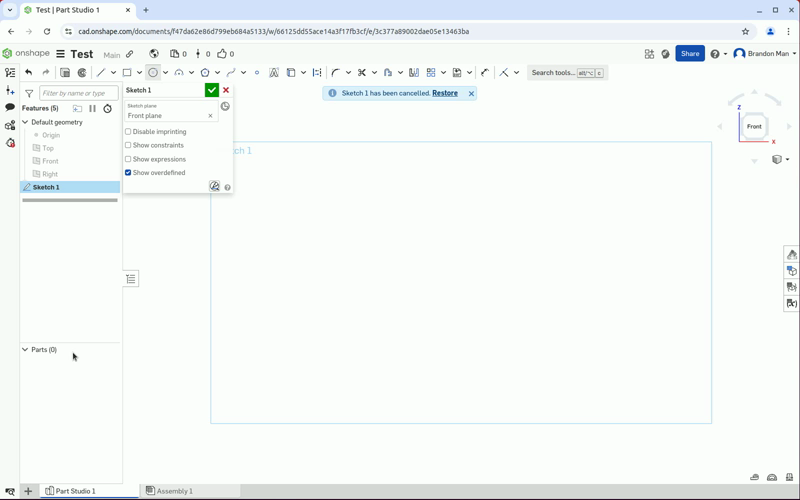
key_down(shift)
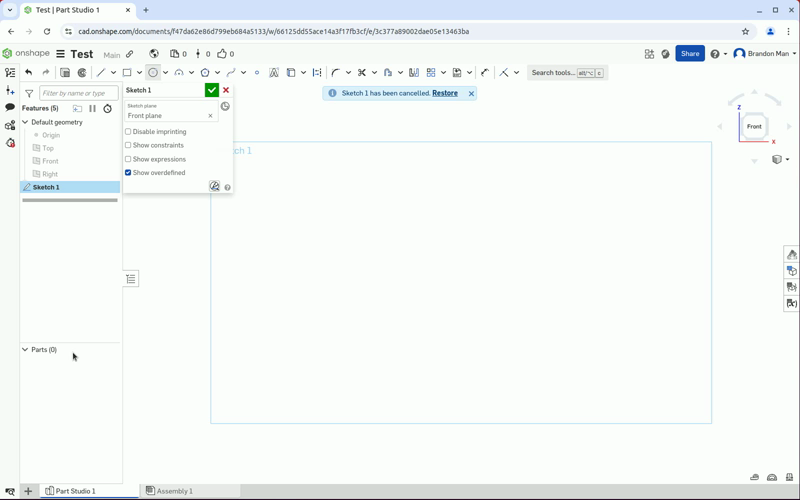
mouse_move(461, 282)
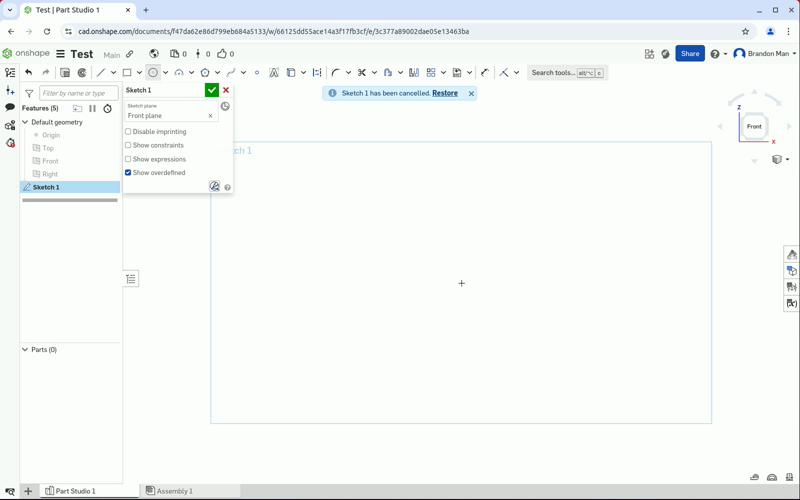
click(461, 282)
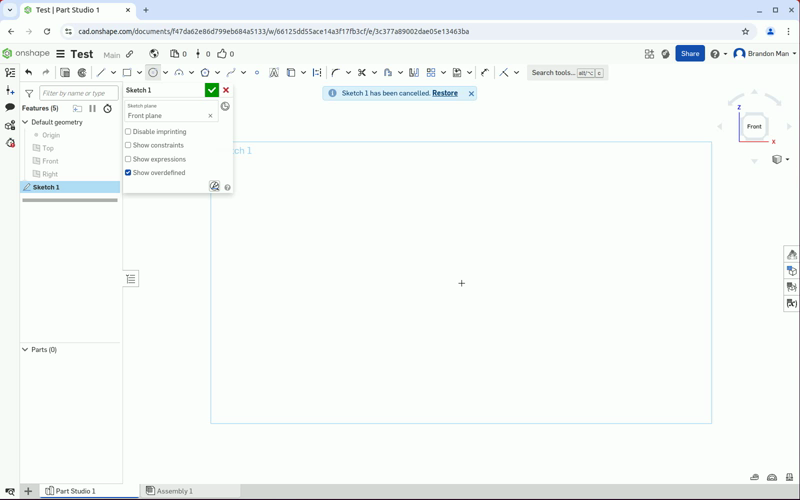
key_up(shift)
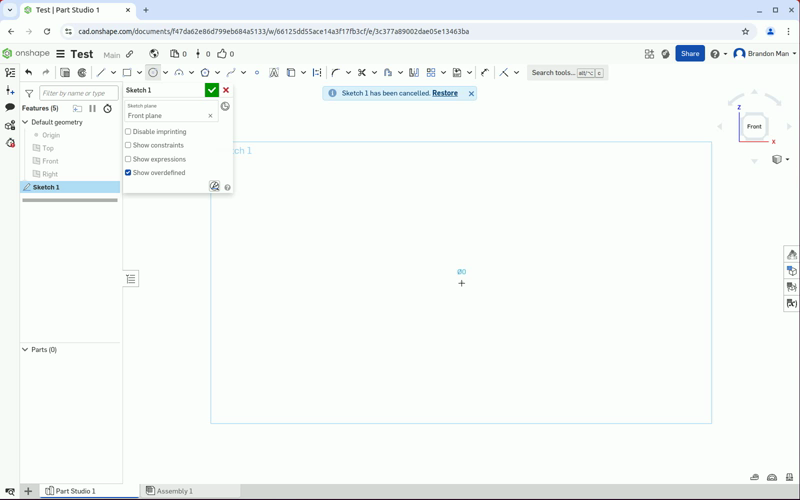
mouse_move(467, 282)
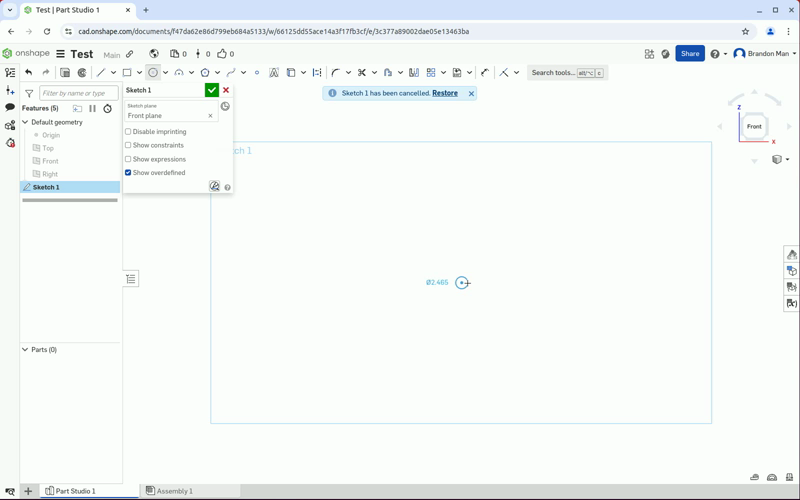
click(467, 282)
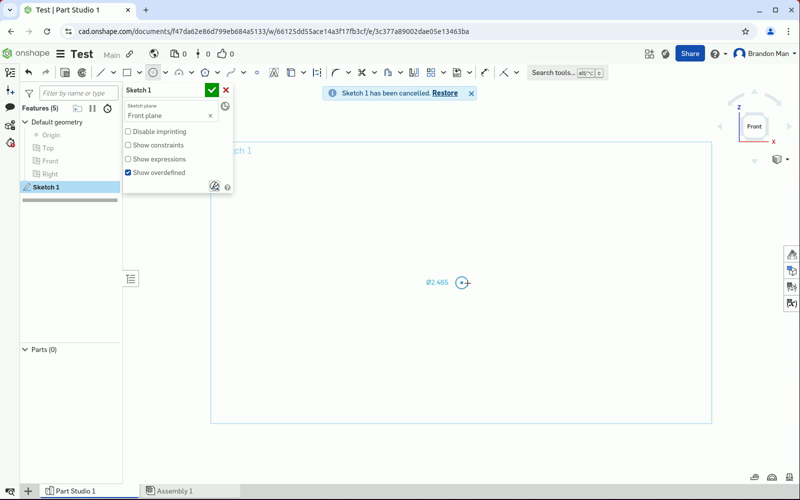
key(esc)
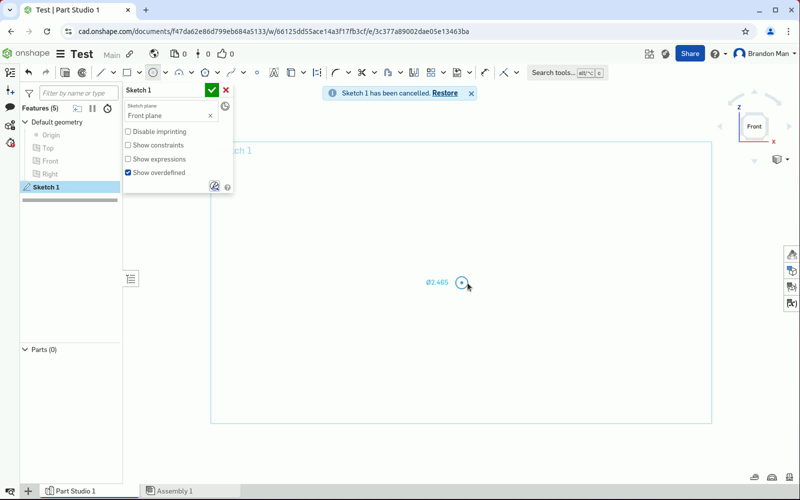
mouse_move(459, 288)
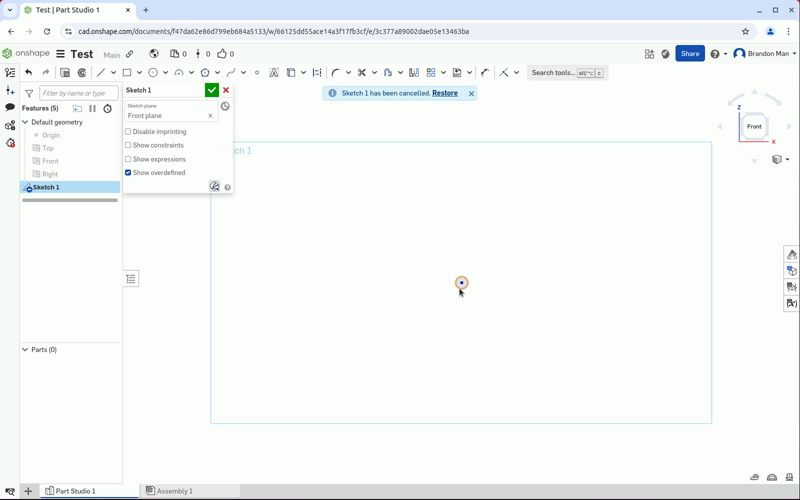
scroll(6)
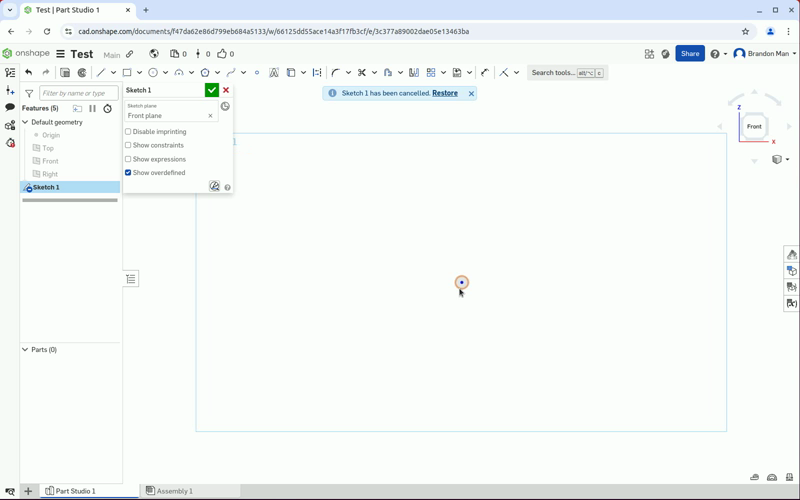
scroll(6)
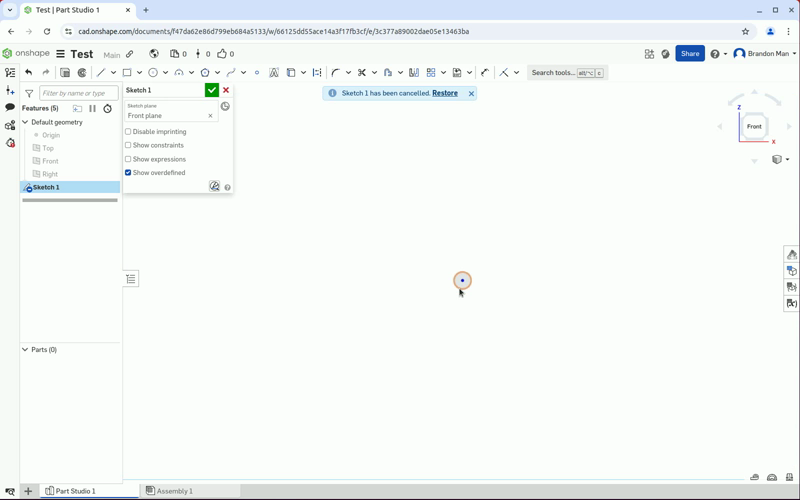
scroll(6)
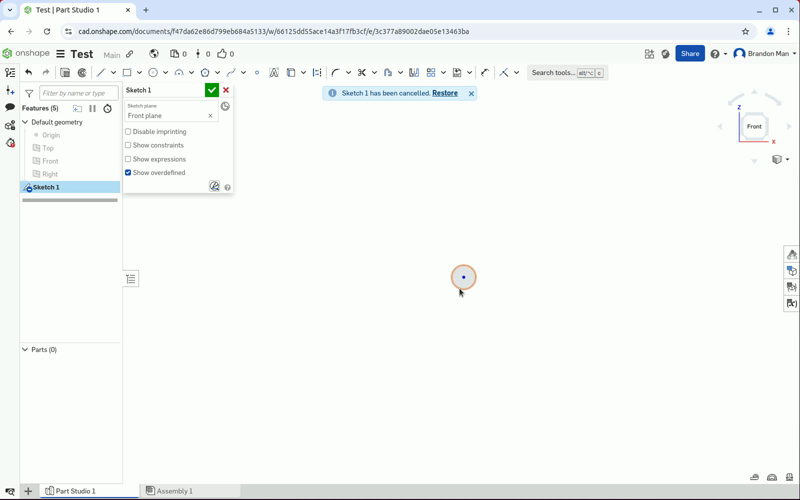
scroll(6)
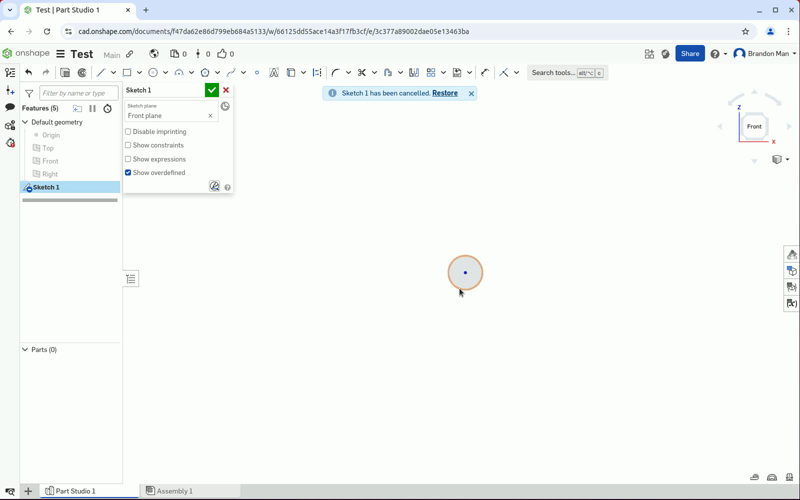
scroll(6)
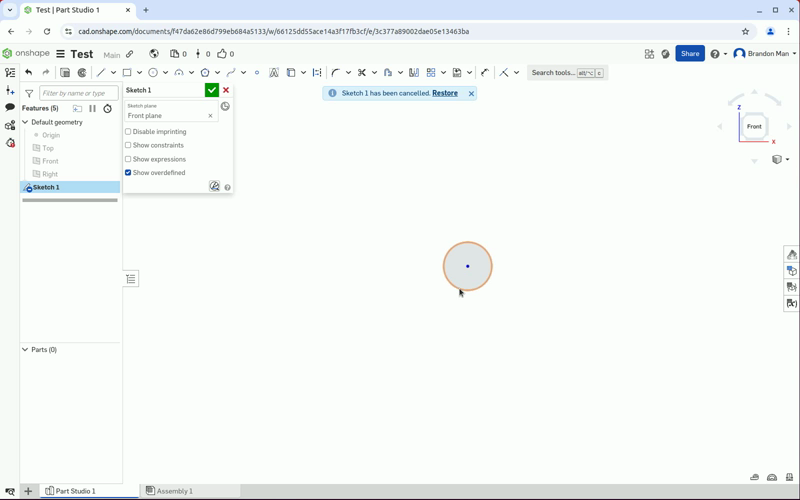
scroll(6)
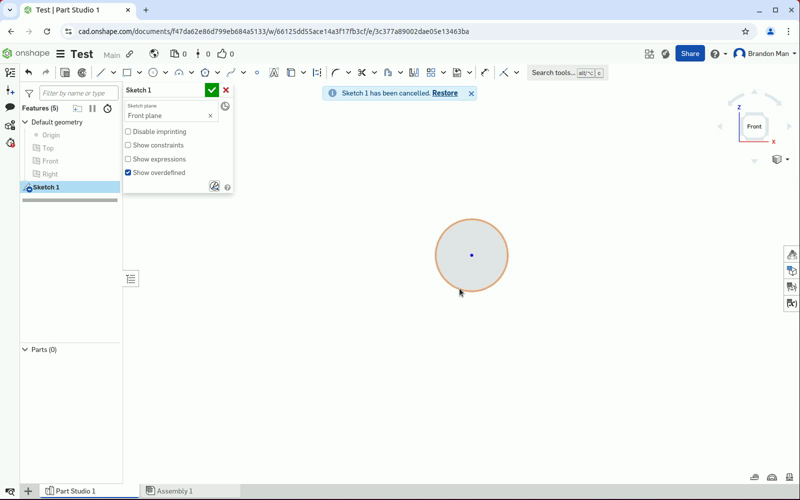
scroll(6)
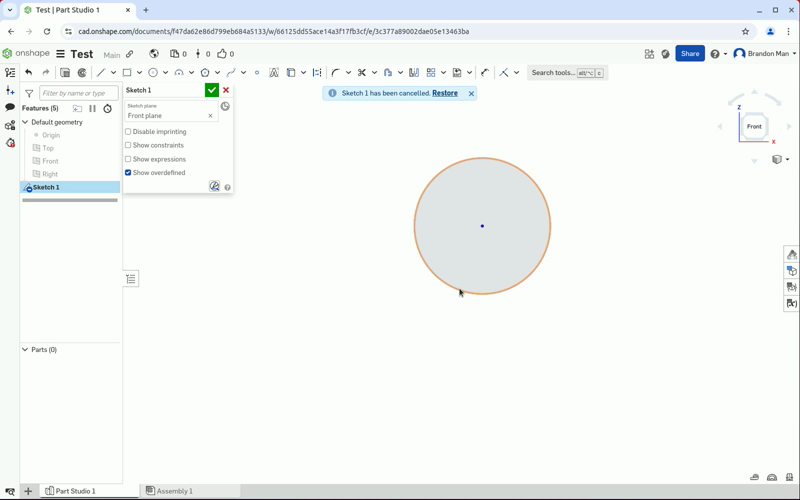
click(459, 288)
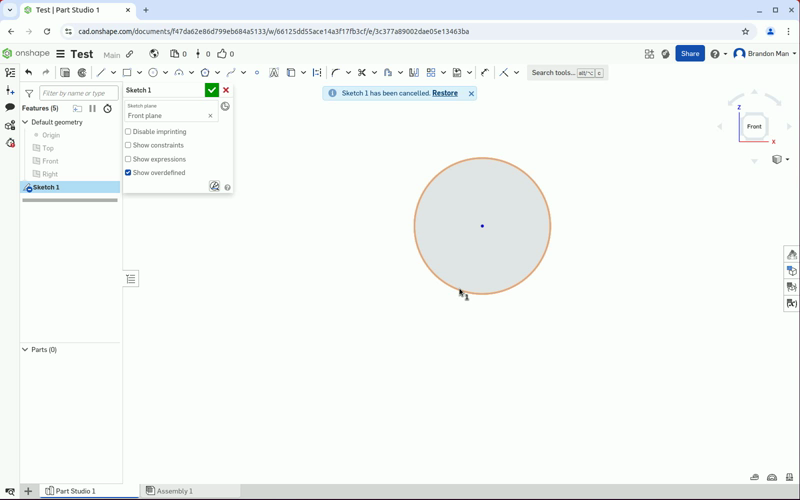
scroll(-6)
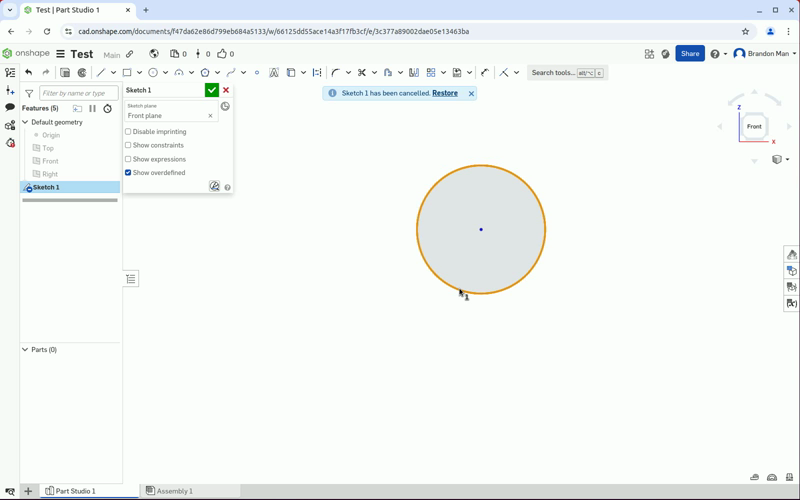
scroll(-6)
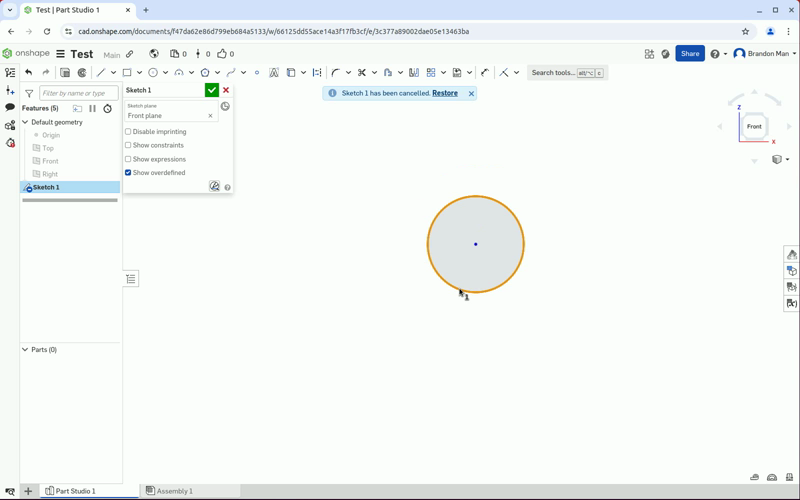
scroll(-6)
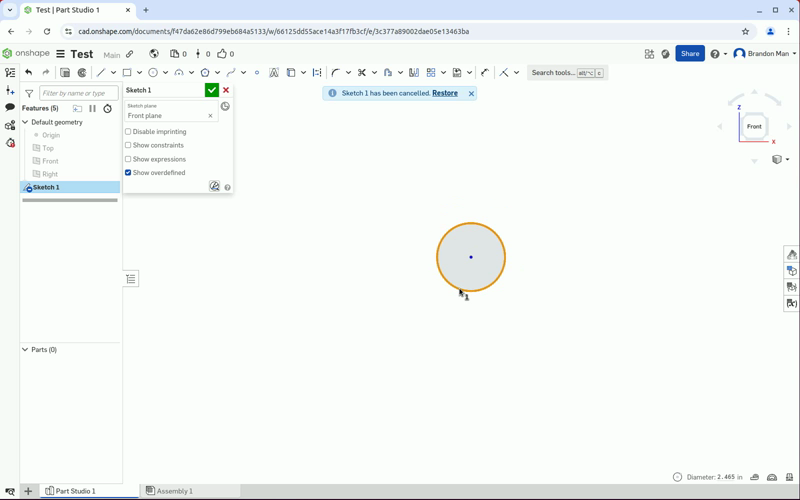
scroll(-6)
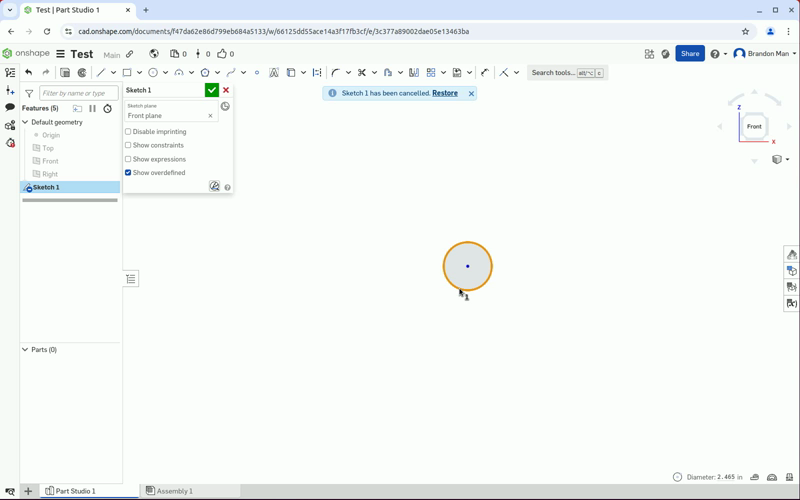
scroll(-6)
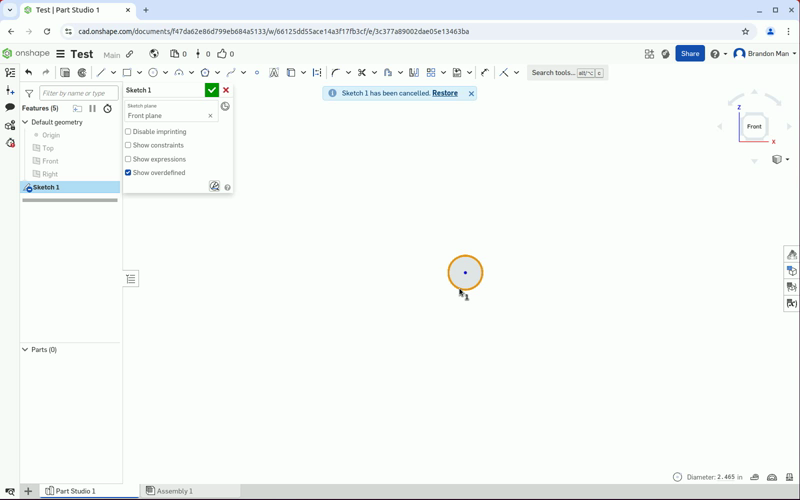
scroll(-6)
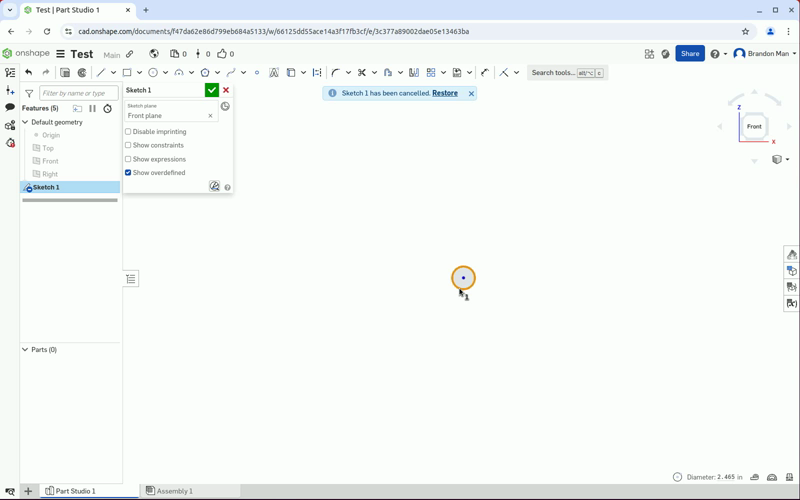
scroll(-6)
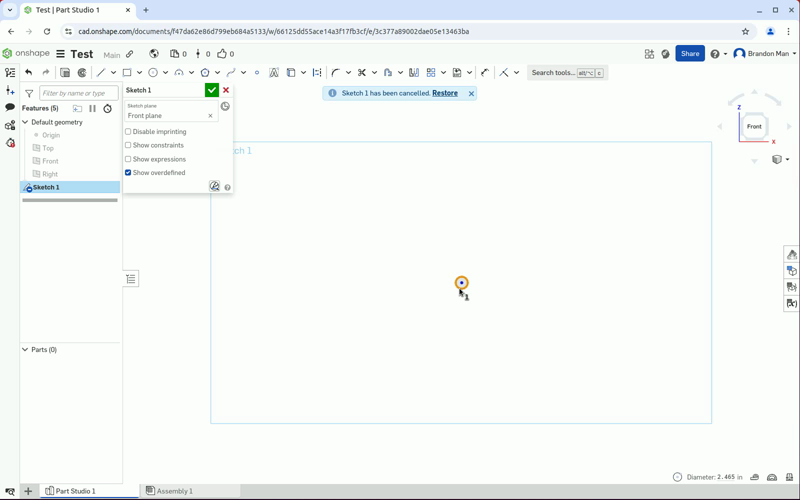
mouse_move(73, 352)
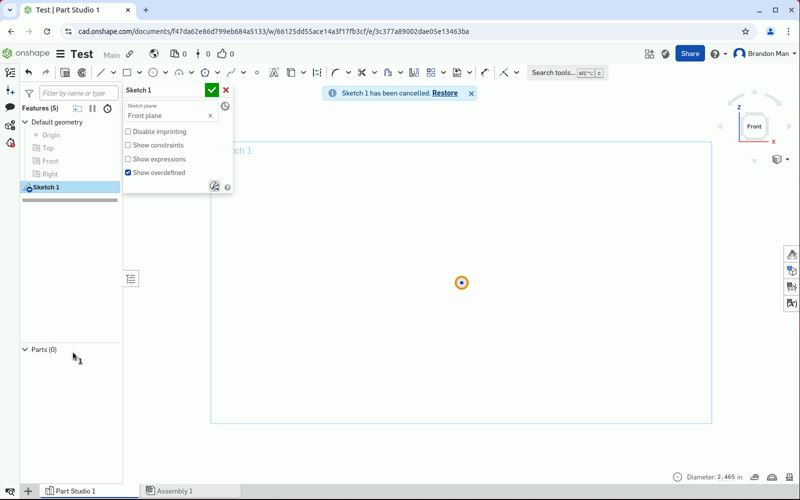
key(shift+y)
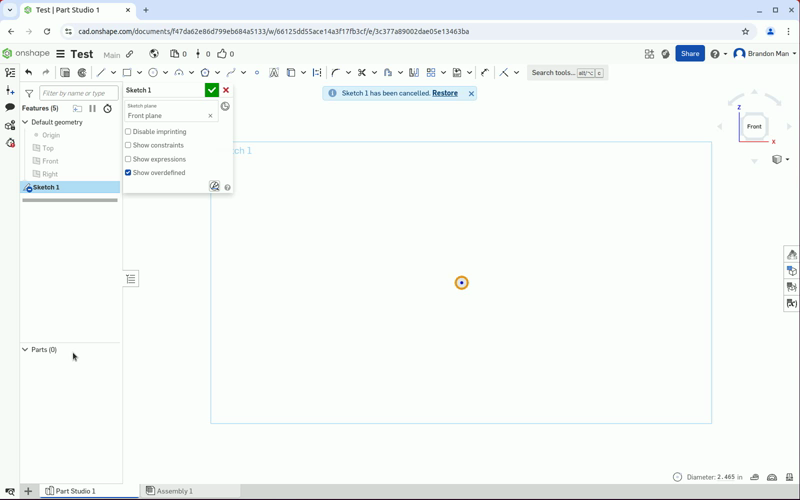
key(shift+e)
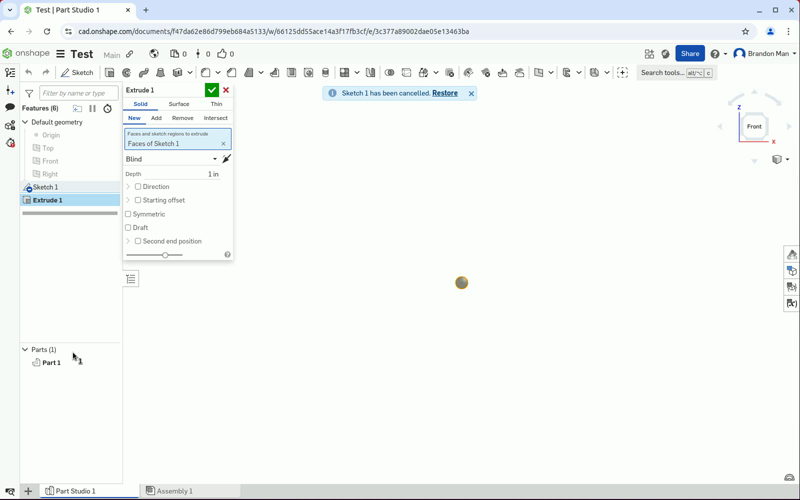
mouse_move(143, 106)
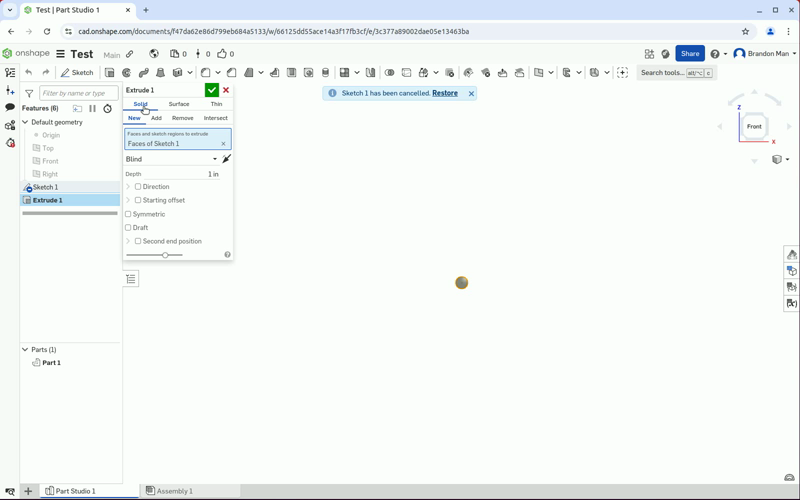
click(143, 106)
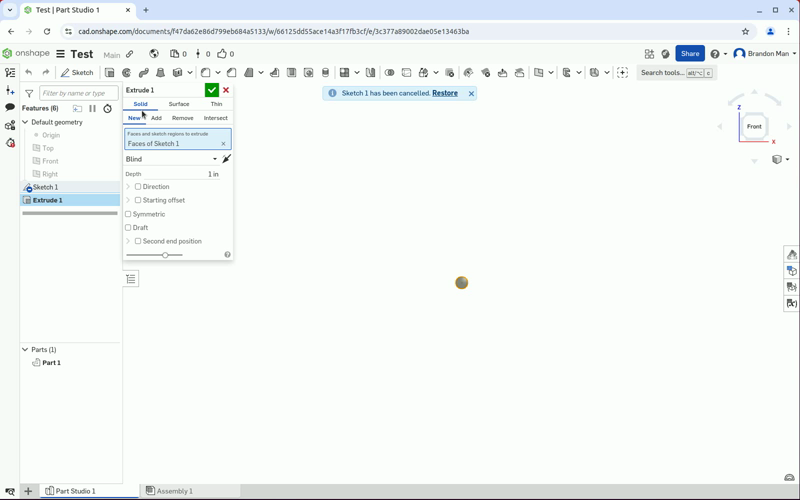
mouse_move(137, 120)
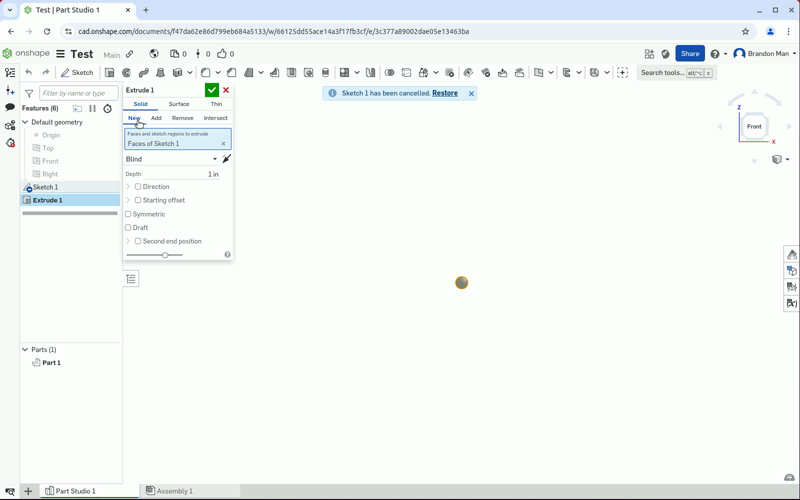
click(137, 120)
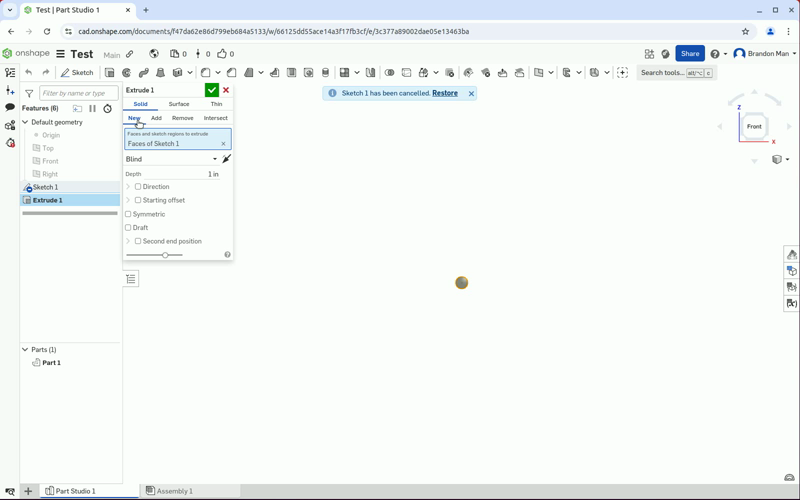
key(tab, 4)
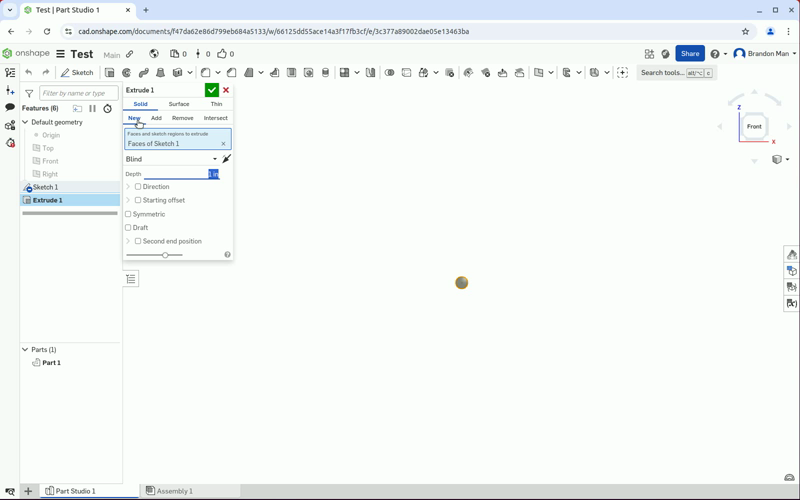
text(4.333)
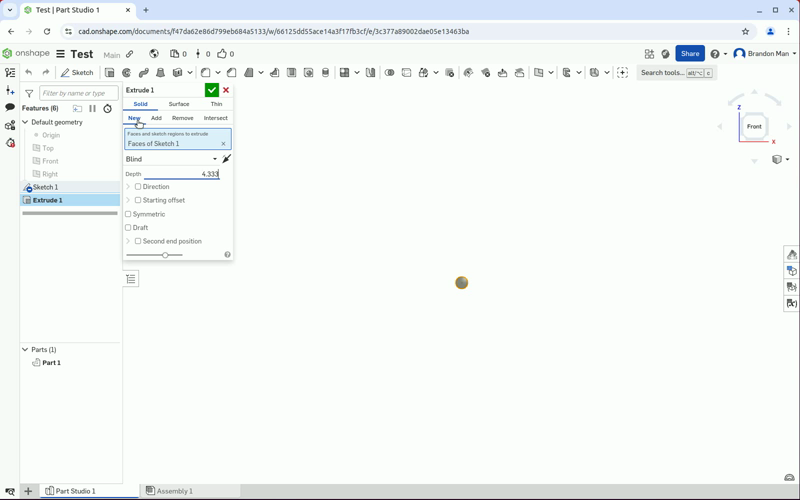
key(enter)
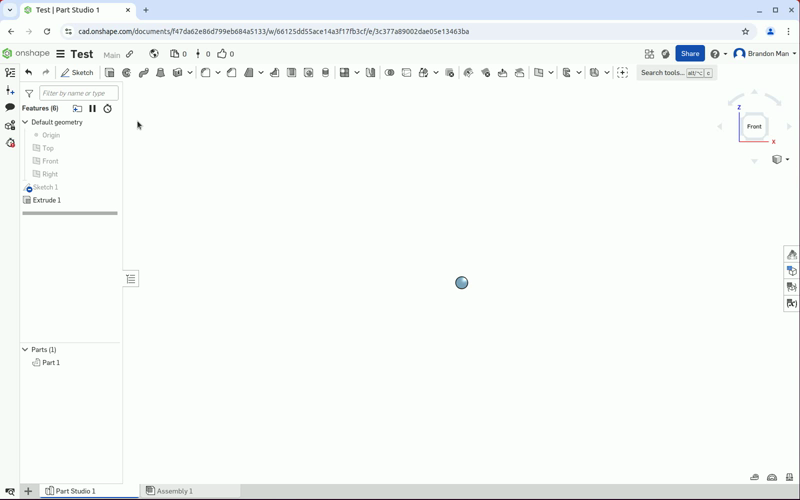
key(shift+h)
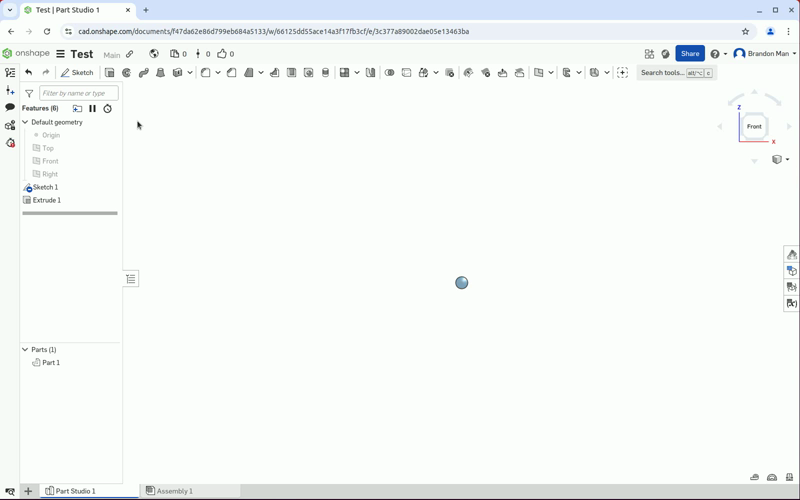
key(shift+h)
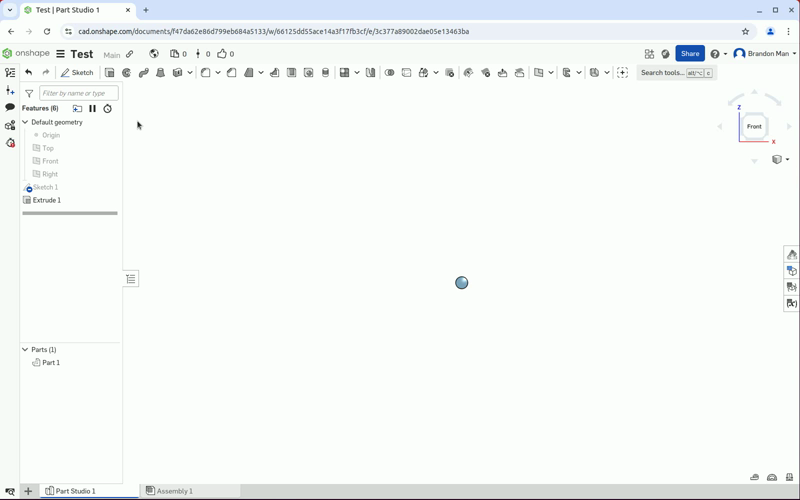
mouse_move(73, 189)
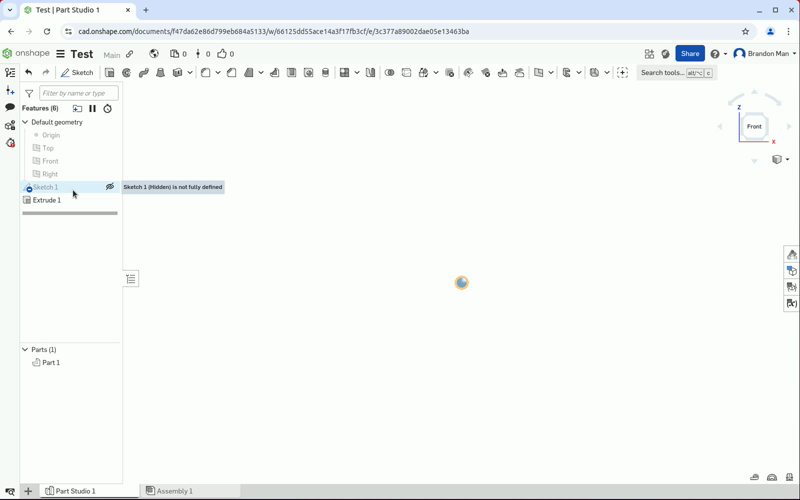
click(73, 189)
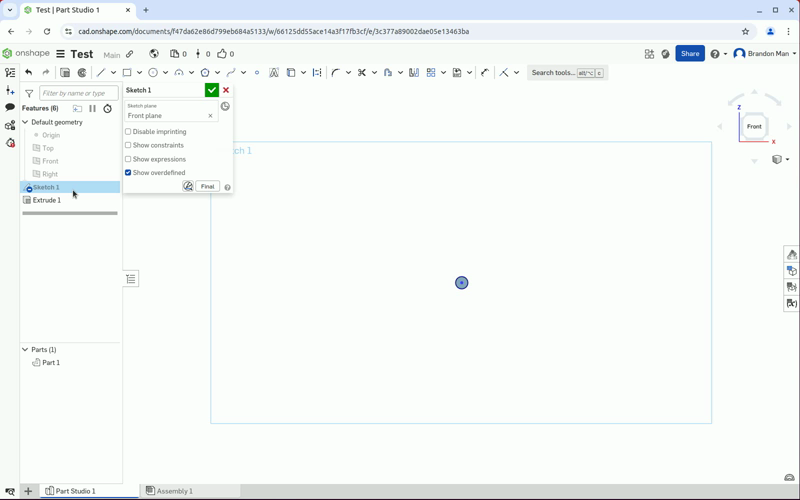
mouse_move(229, 92)
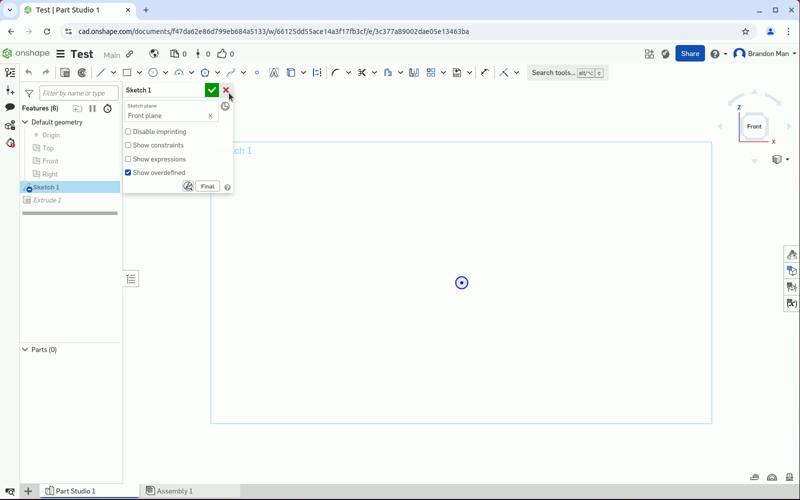
click(229, 92)
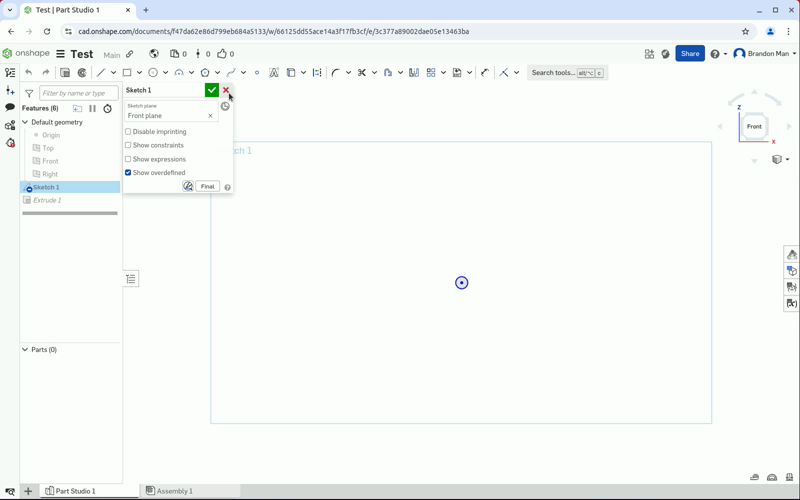
key(shift+s)
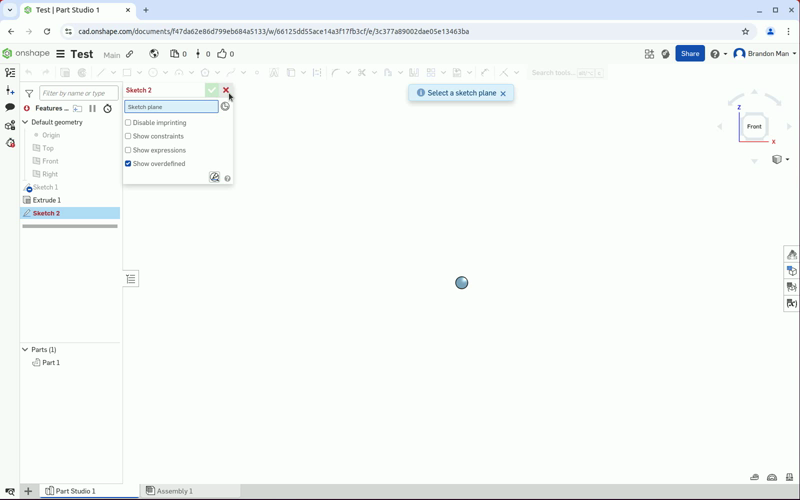
mouse_move(73, 163)
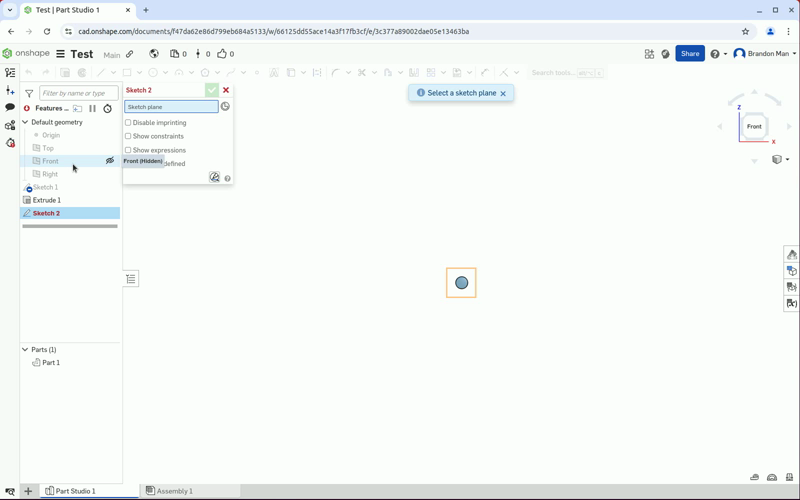
click(73, 163)
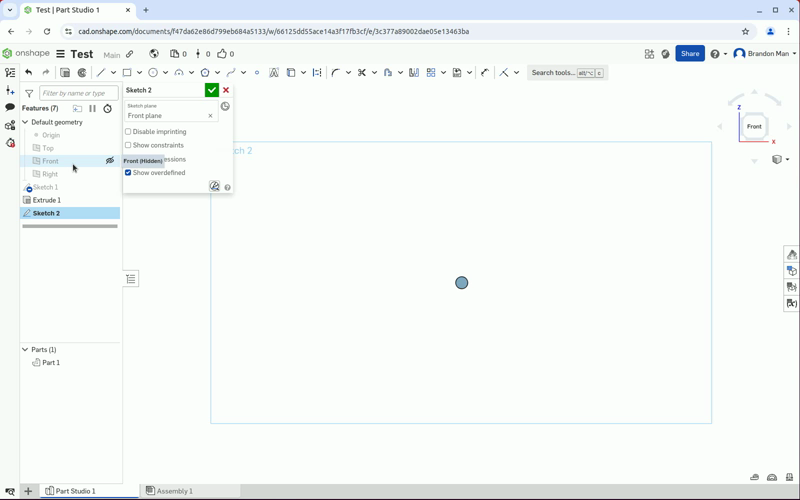
mouse_move(73, 352)
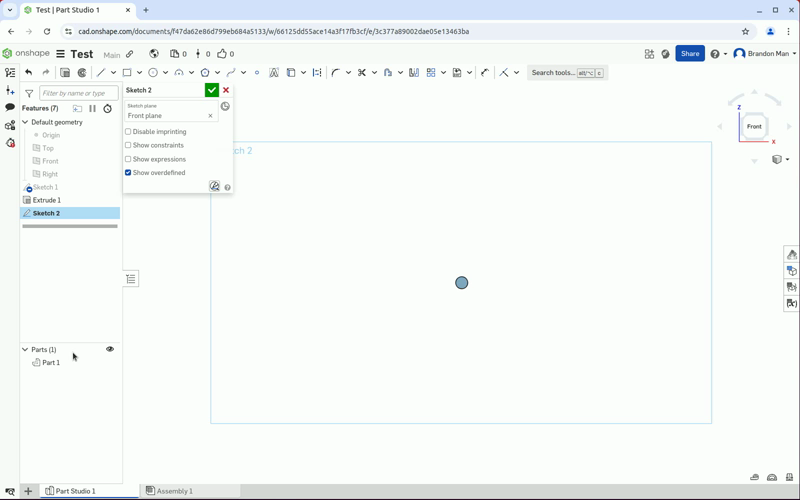
key(y)
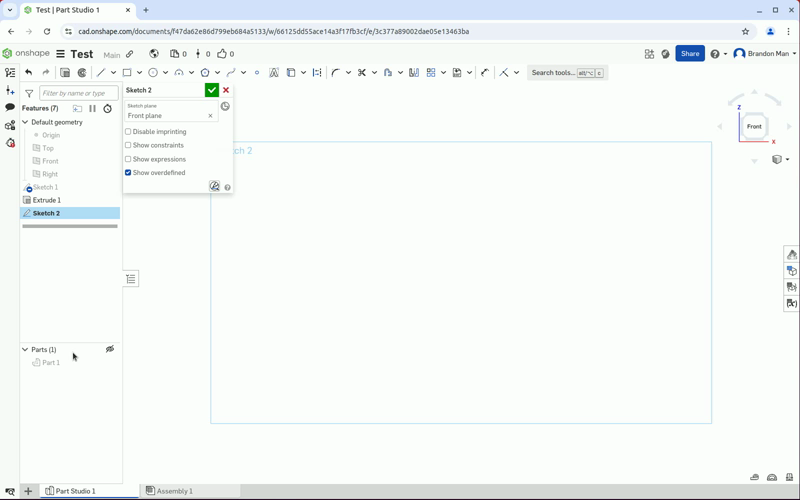
key(c)
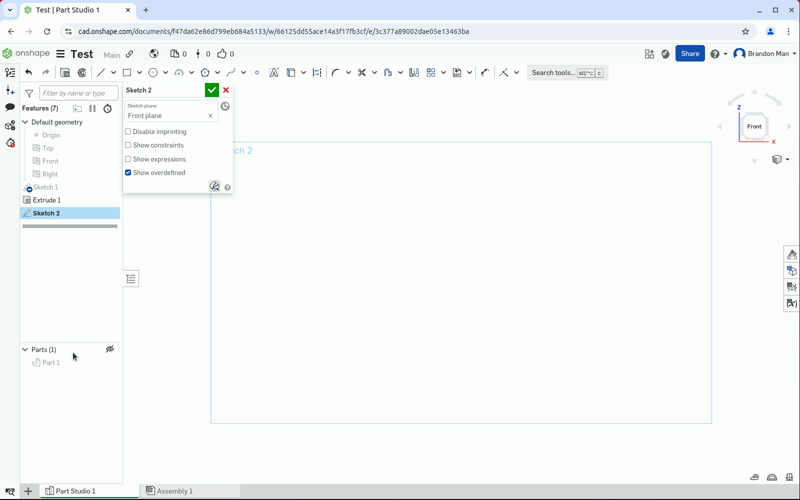
key_down(shift)
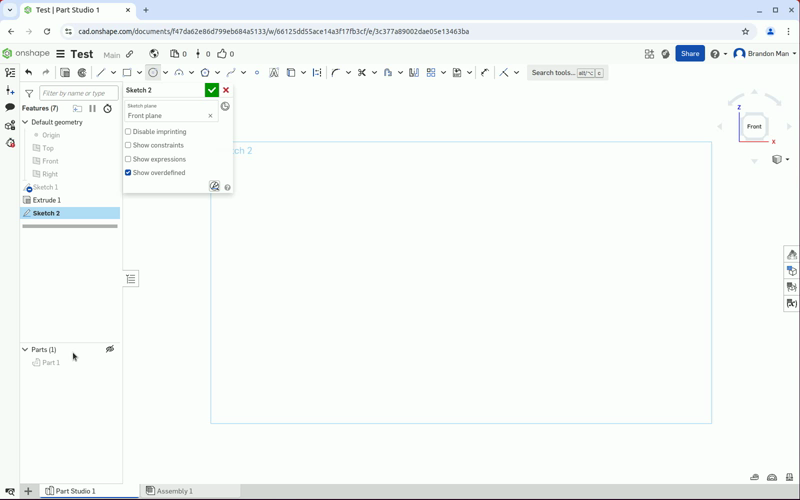
mouse_move(460, 282)
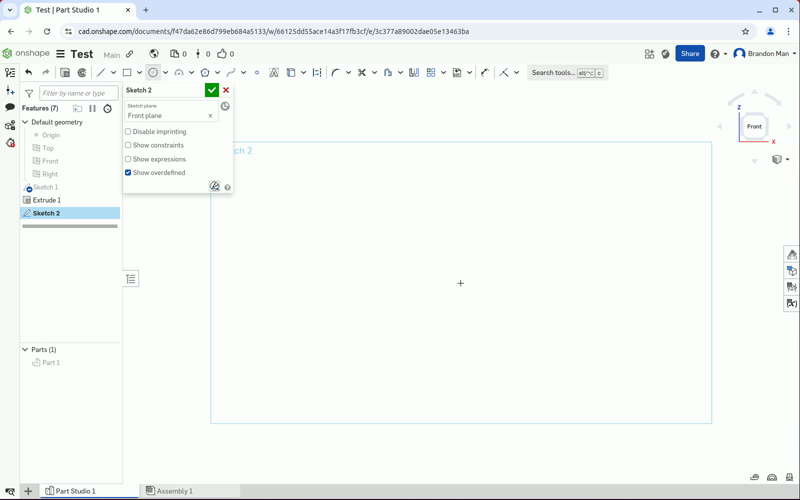
click(460, 282)
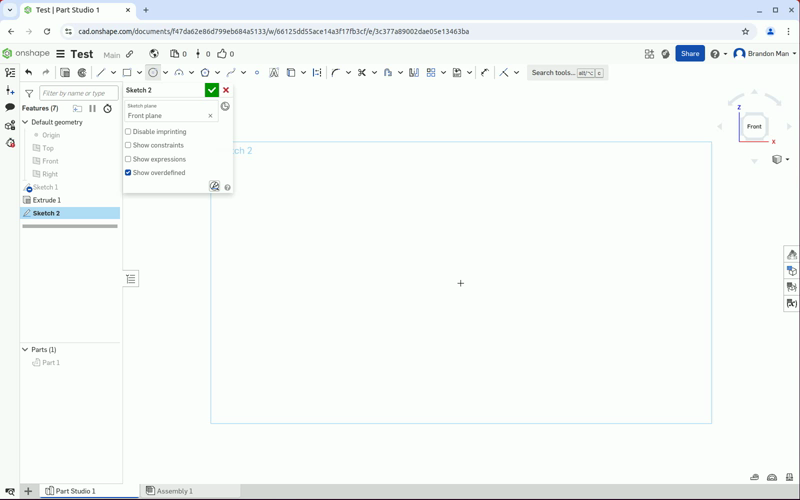
key_up(shift)
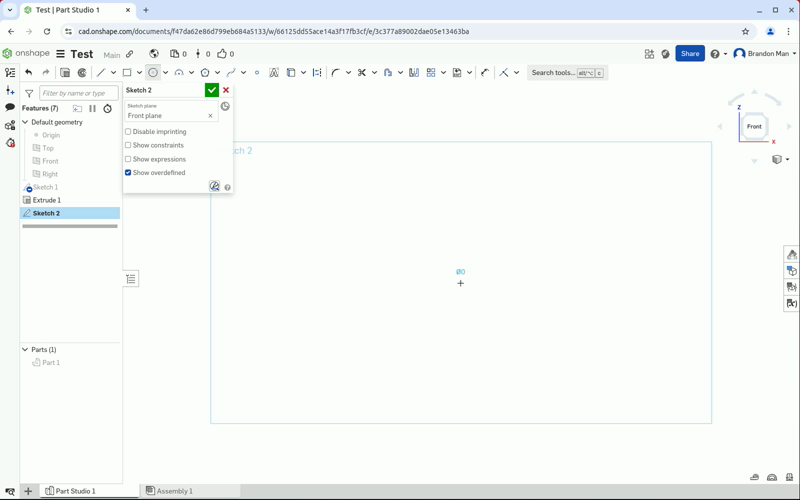
mouse_move(481, 282)
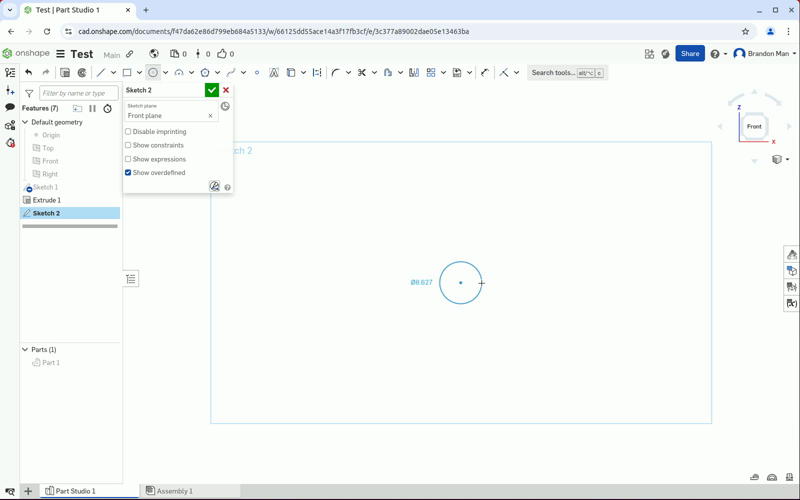
click(481, 282)
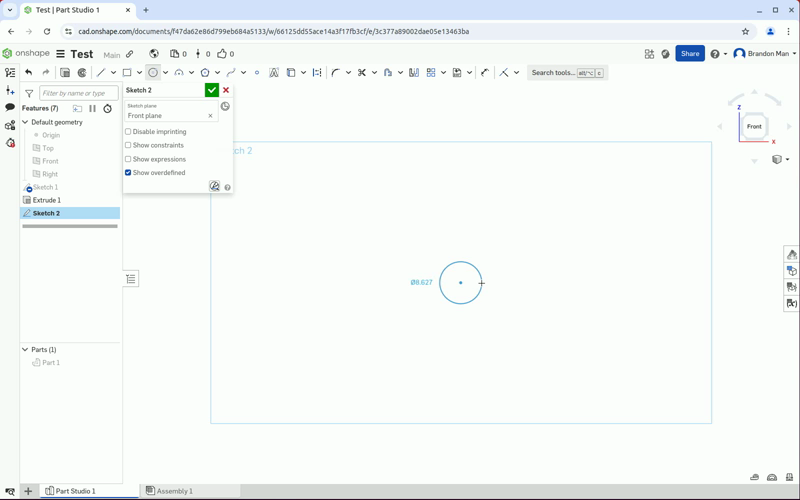
key(esc)
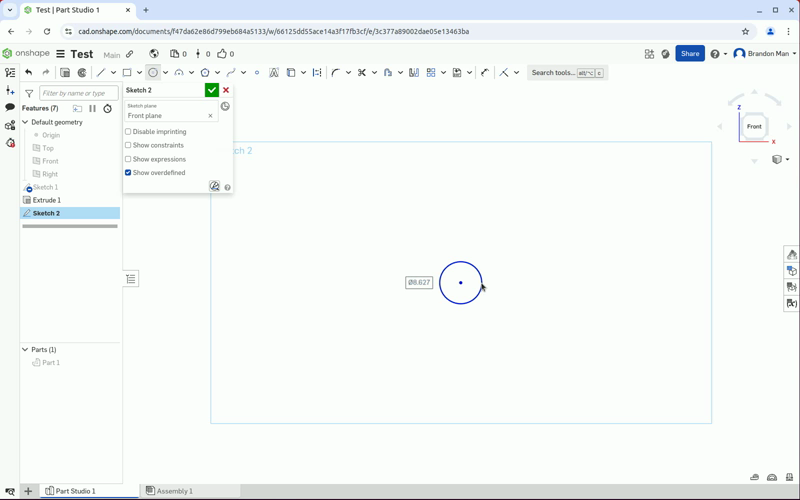
key(c)
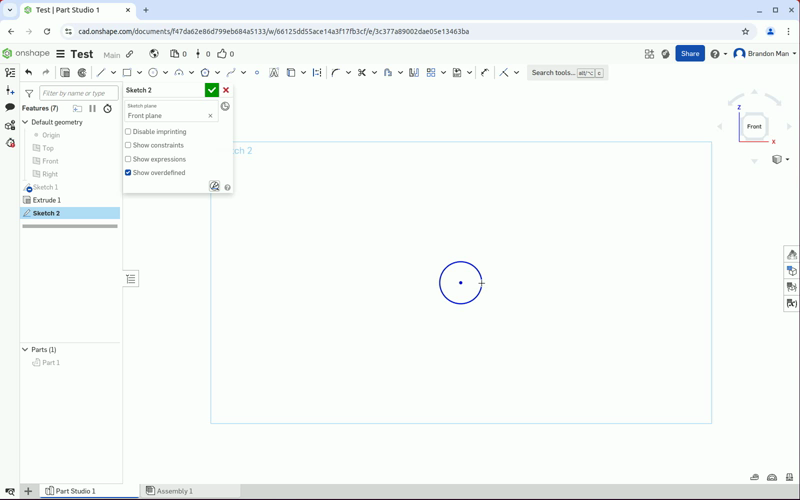
key_down(shift)
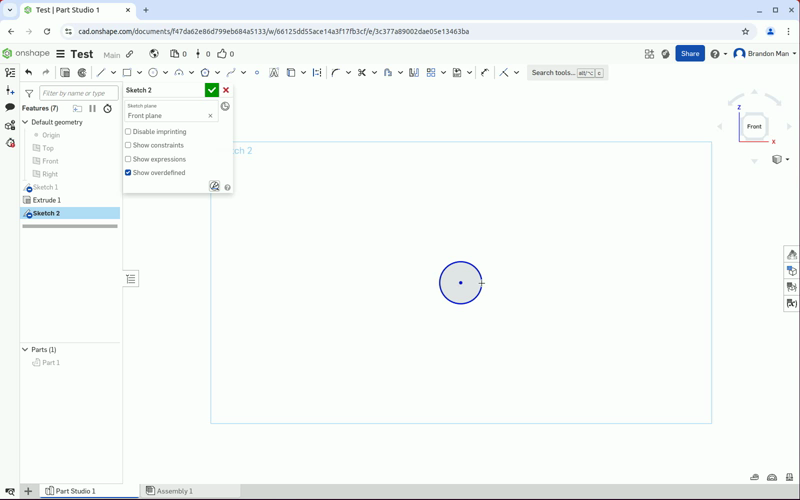
mouse_move(460, 282)
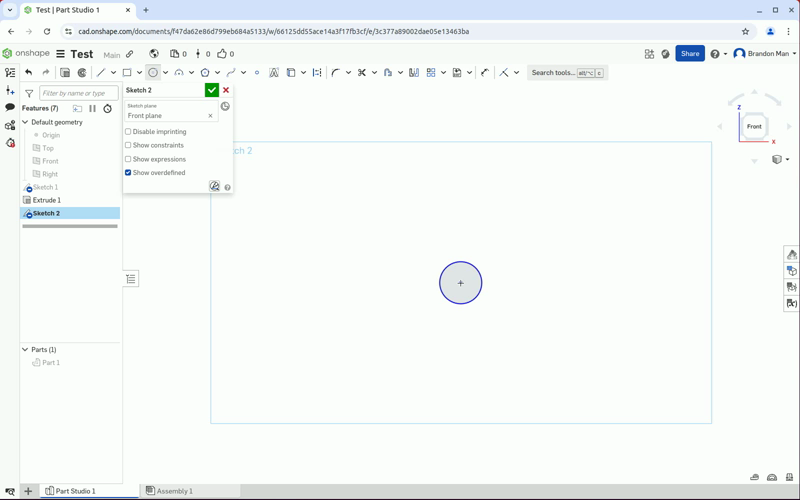
click(460, 282)
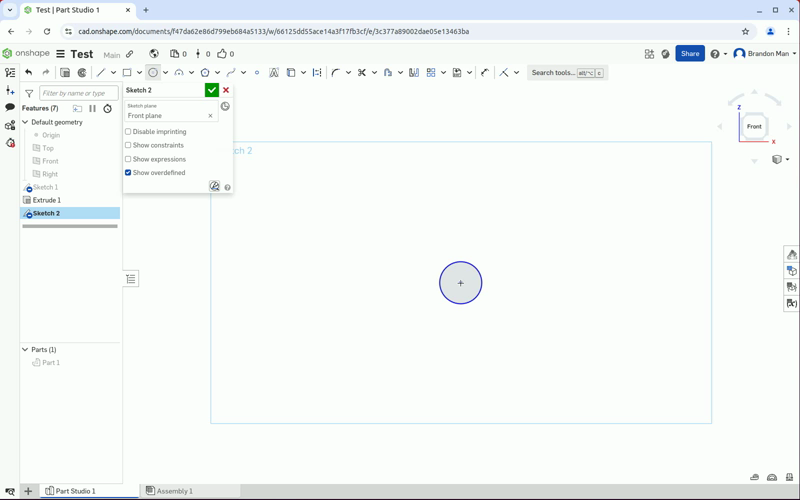
key_up(shift)
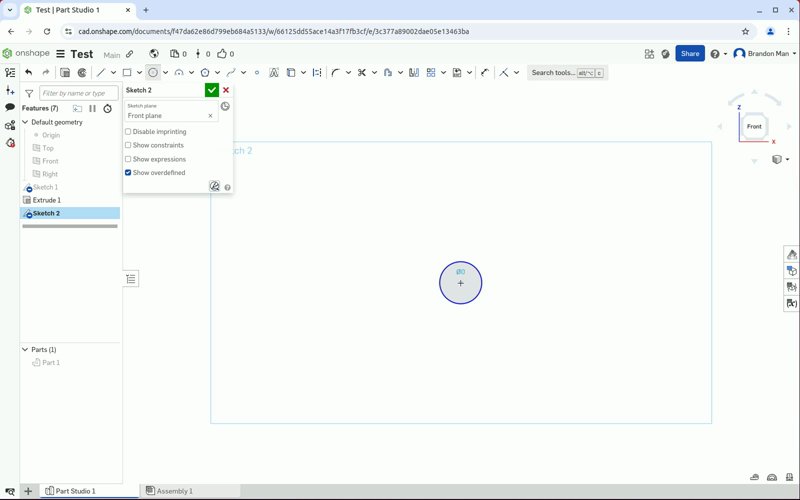
mouse_move(466, 282)
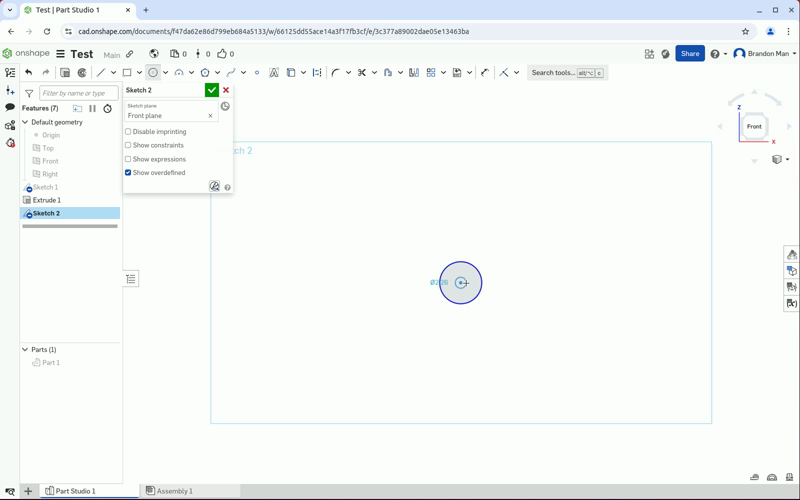
click(466, 282)
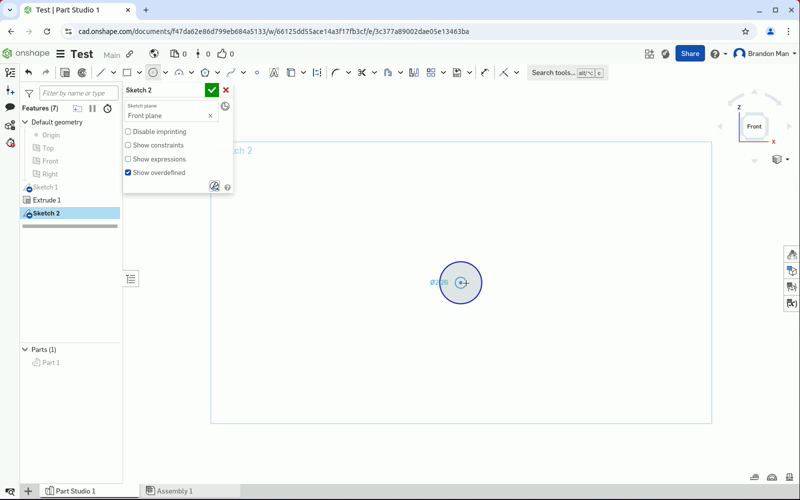
key(esc)
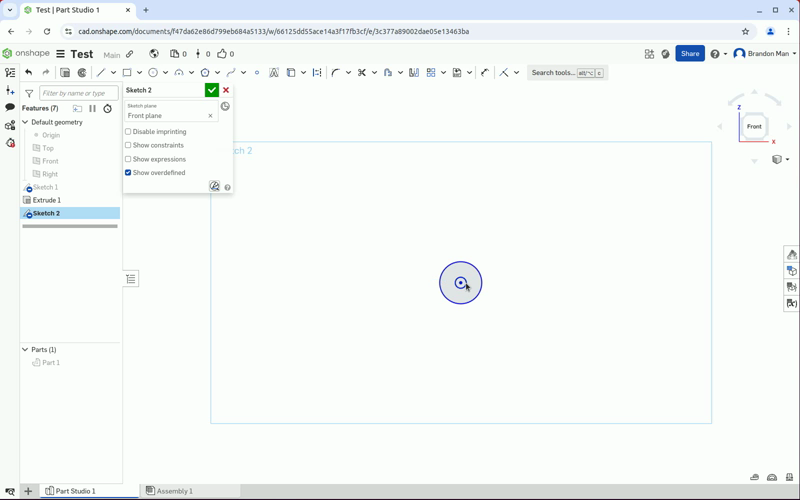
mouse_move(465, 290)
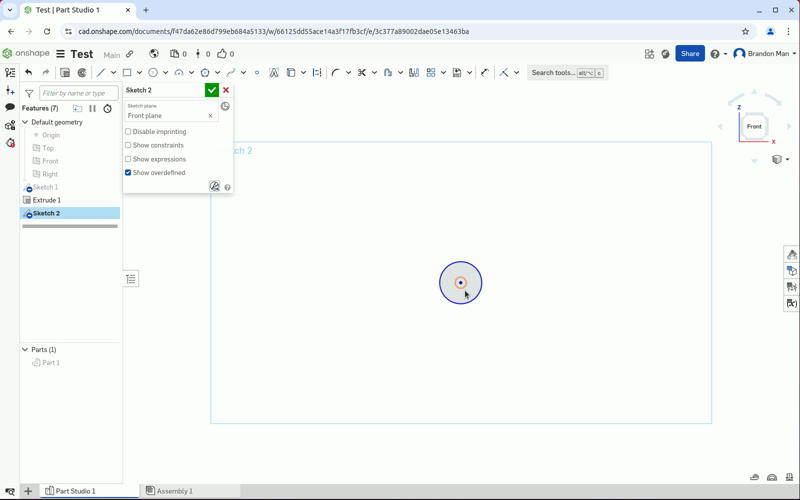
scroll(6)
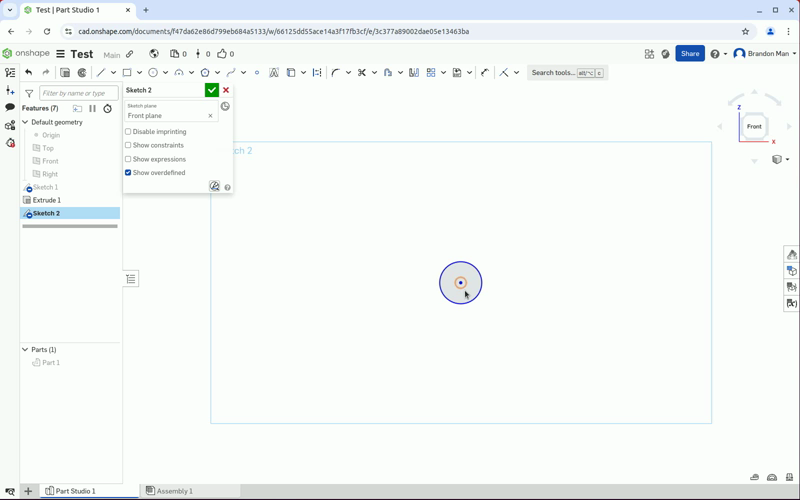
scroll(6)
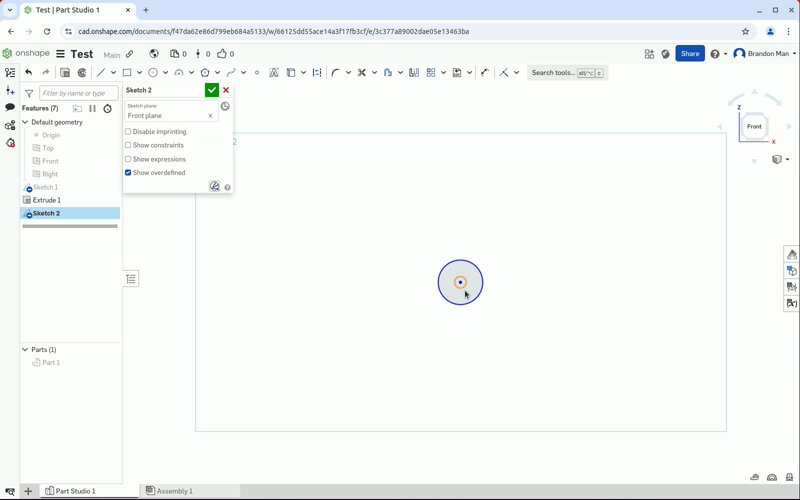
scroll(6)
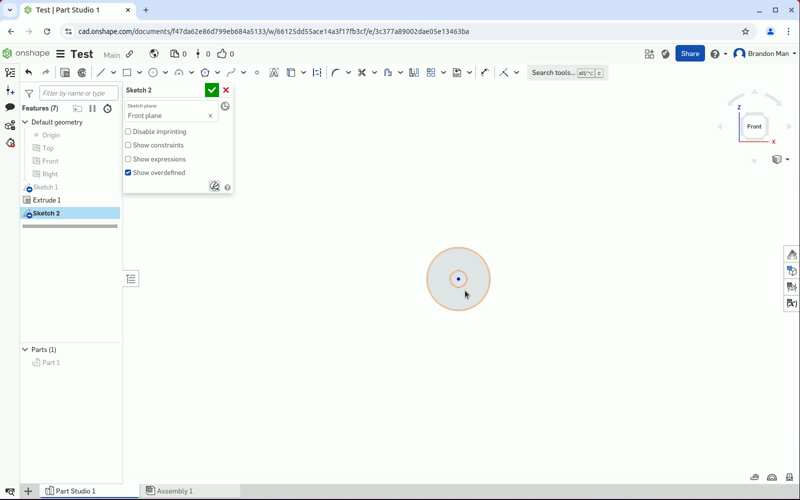
scroll(6)
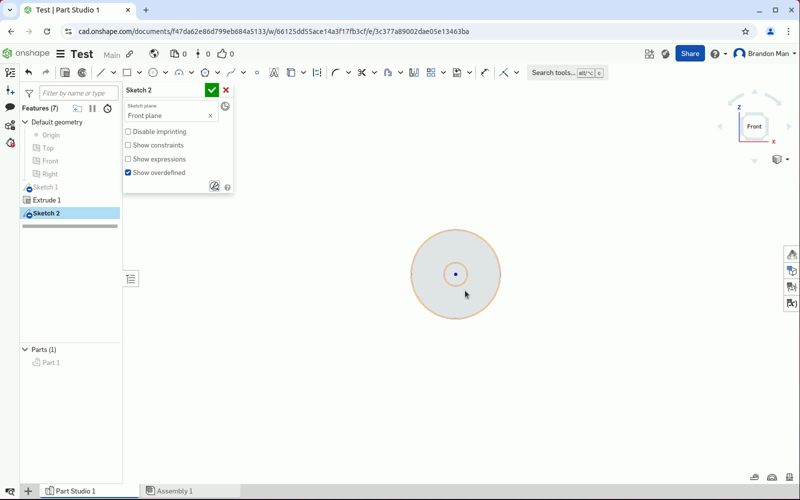
scroll(6)
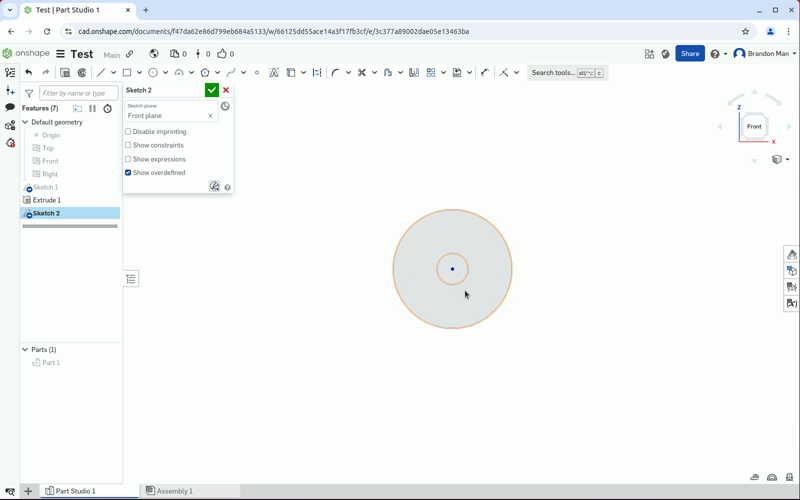
scroll(6)
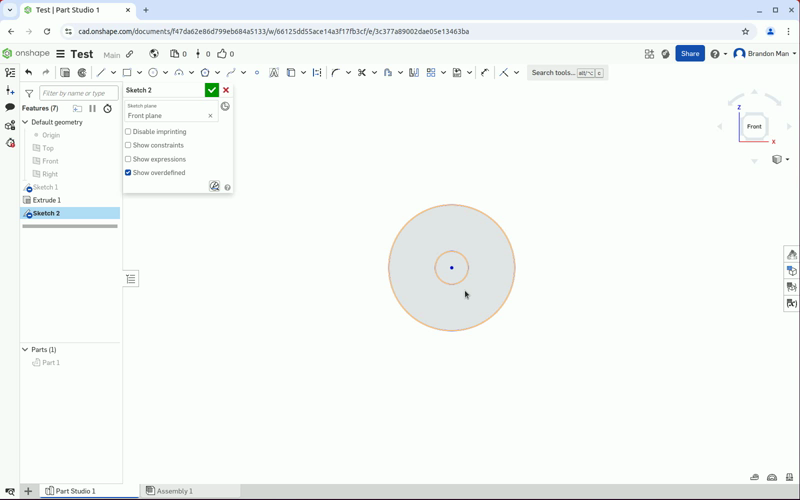
scroll(6)
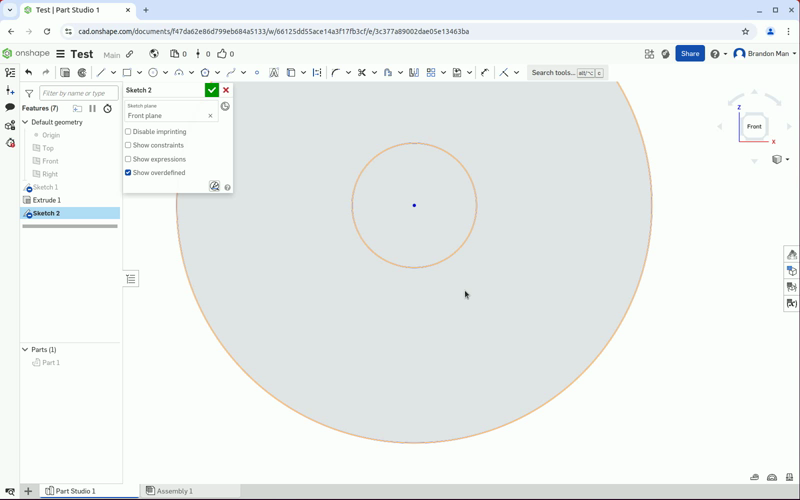
click(465, 290)
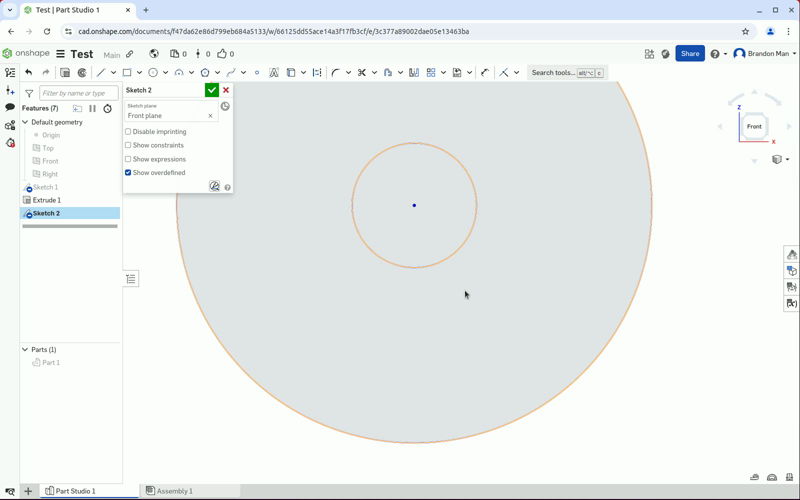
scroll(-6)
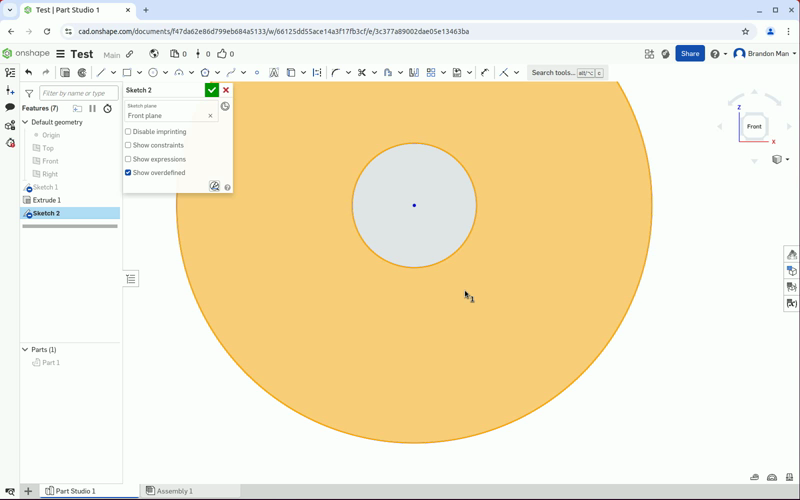
scroll(-6)
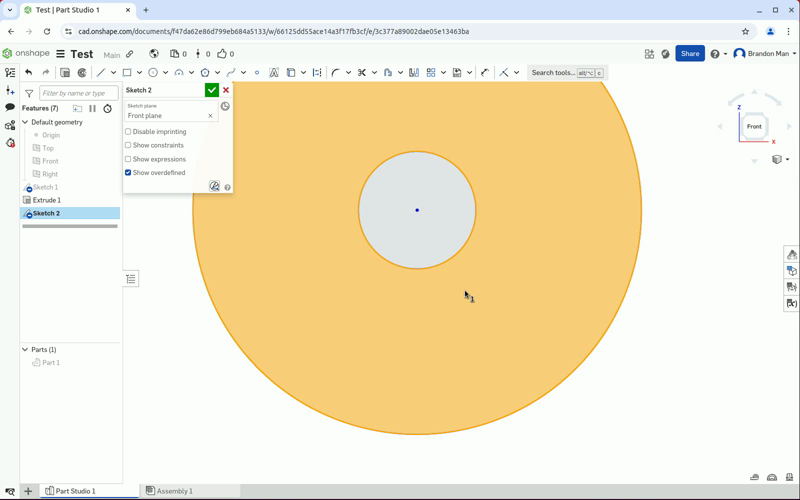
scroll(-6)
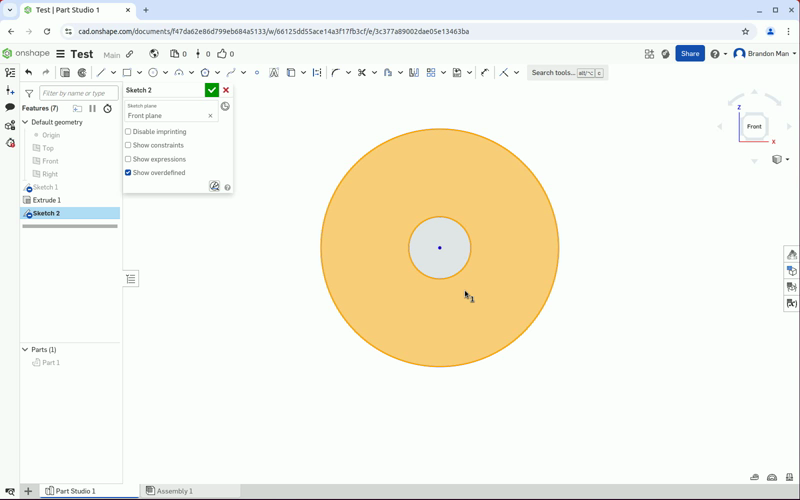
scroll(-6)
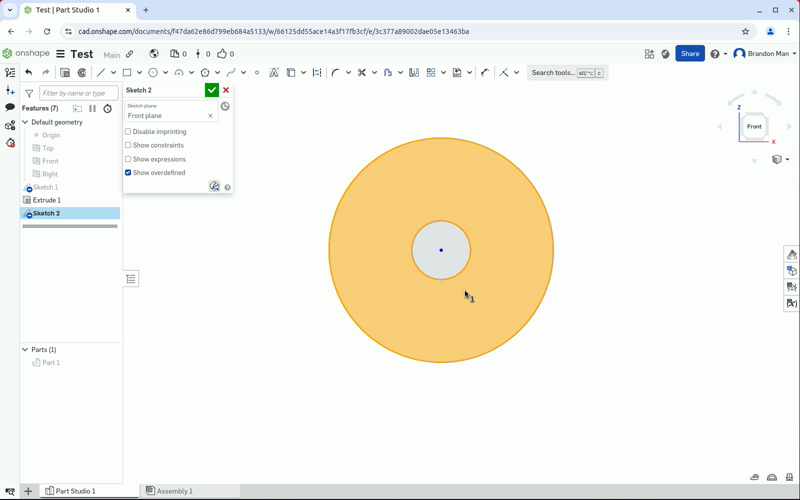
scroll(-6)
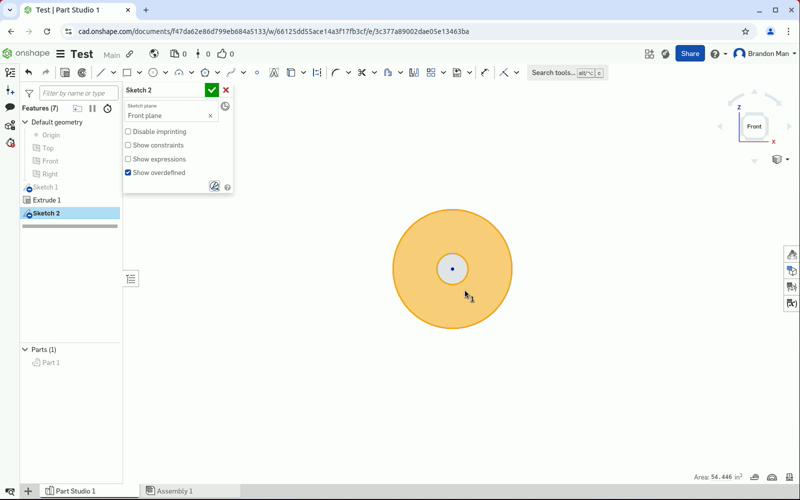
scroll(-6)
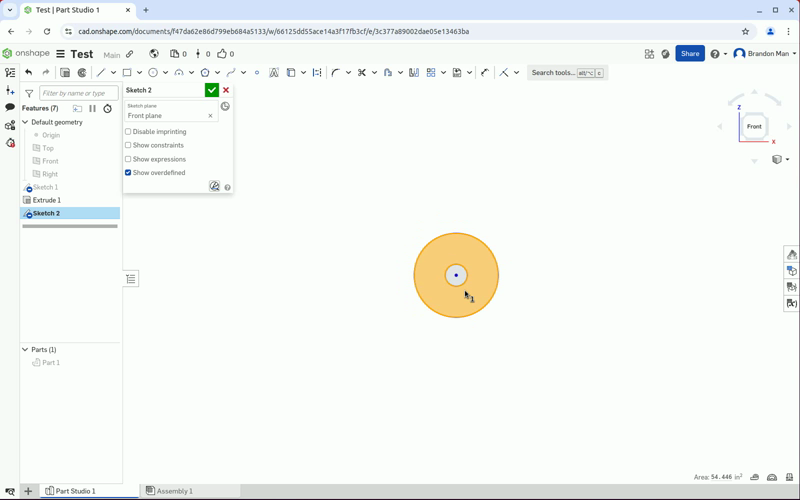
scroll(-6)
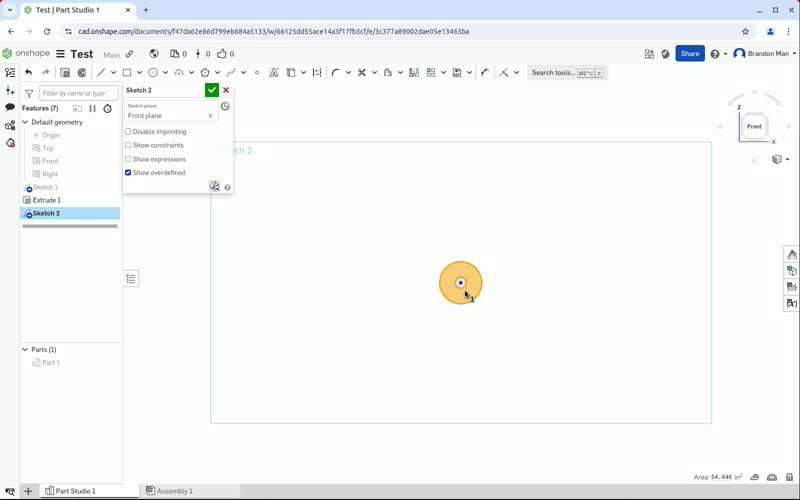
mouse_move(73, 352)
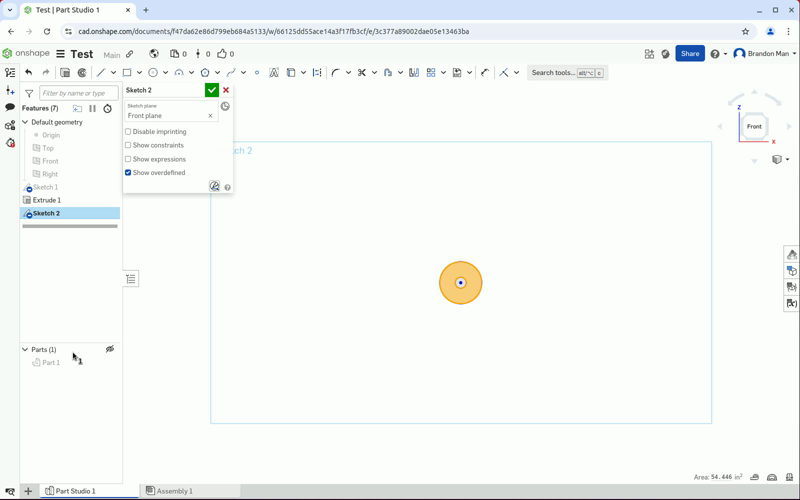
key(shift+y)
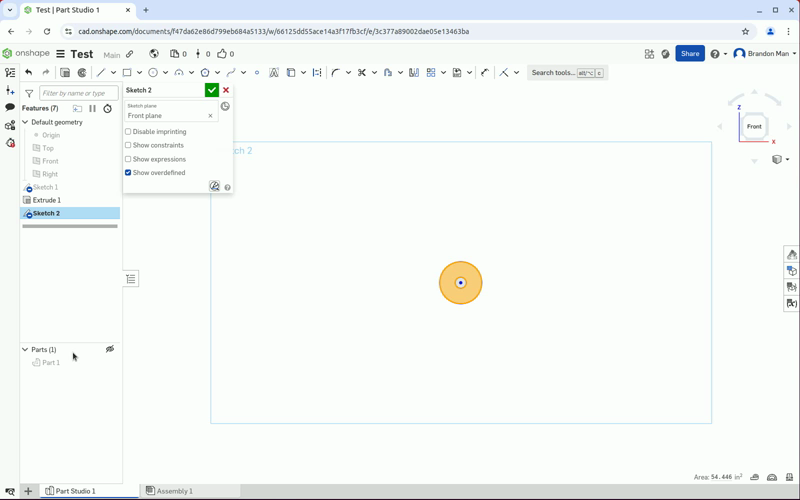
key(shift+e)
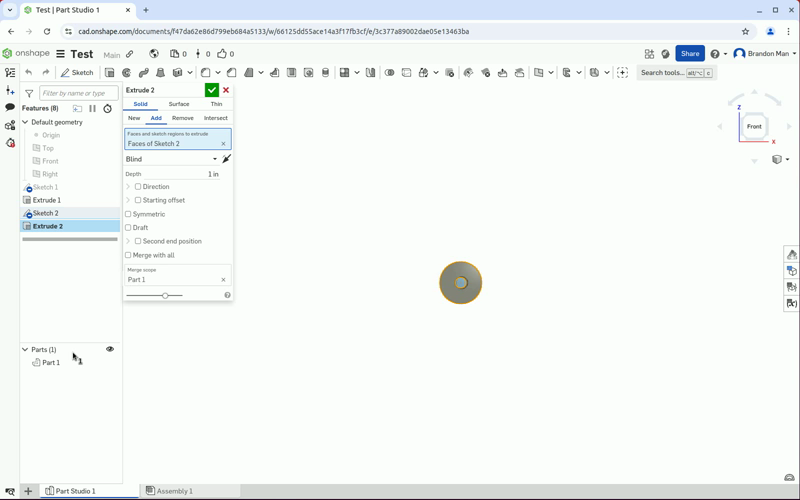
mouse_move(143, 106)
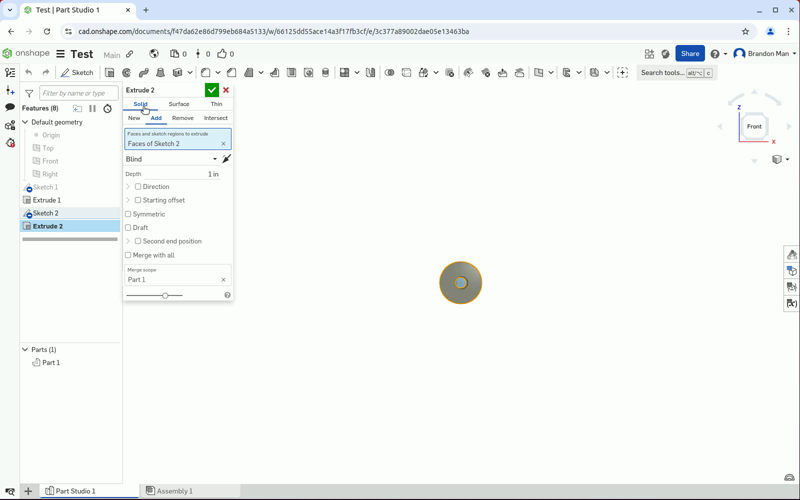
click(143, 106)
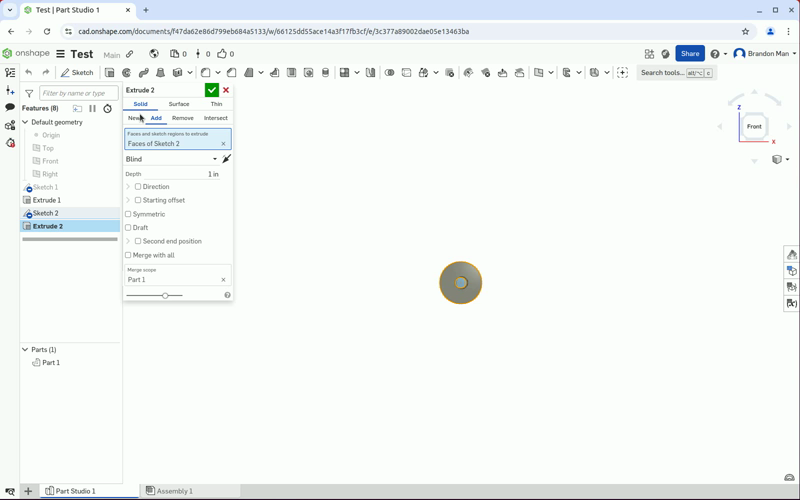
mouse_move(137, 120)
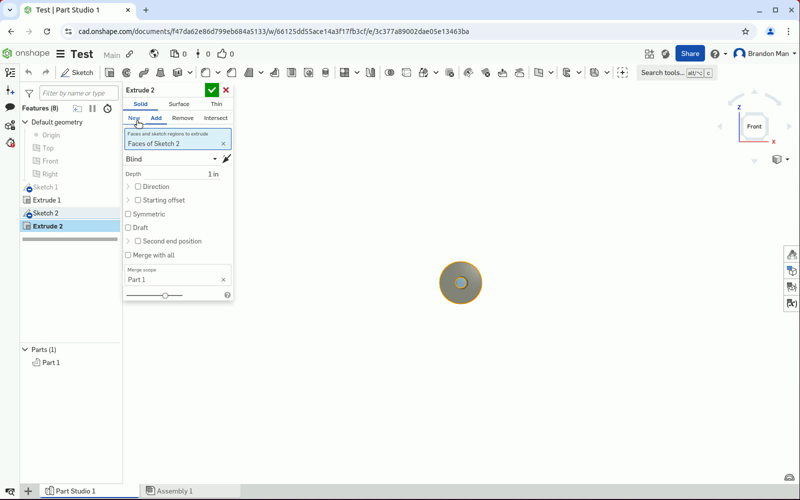
click(137, 120)
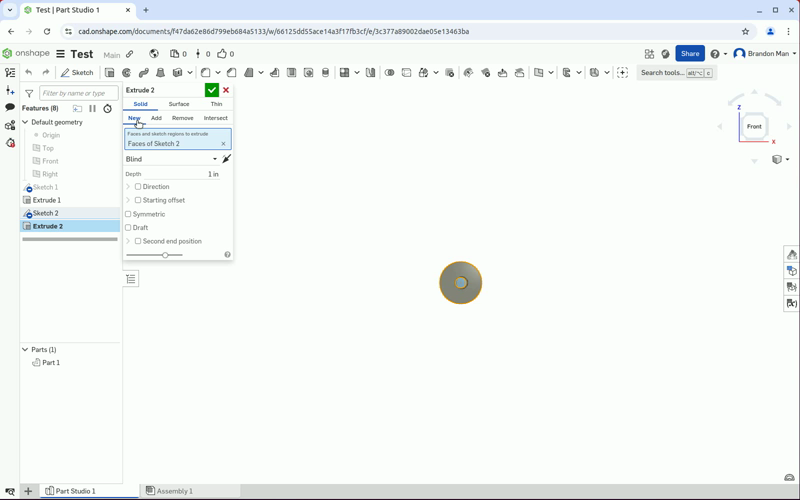
key(tab, 4)
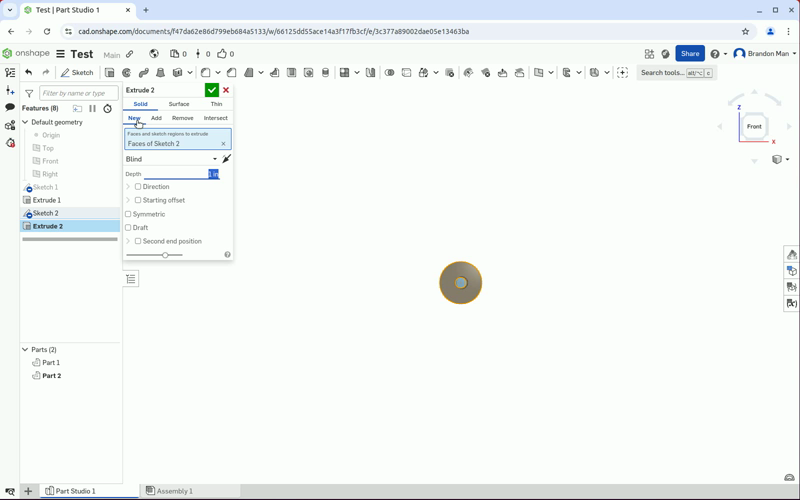
text(0.241)
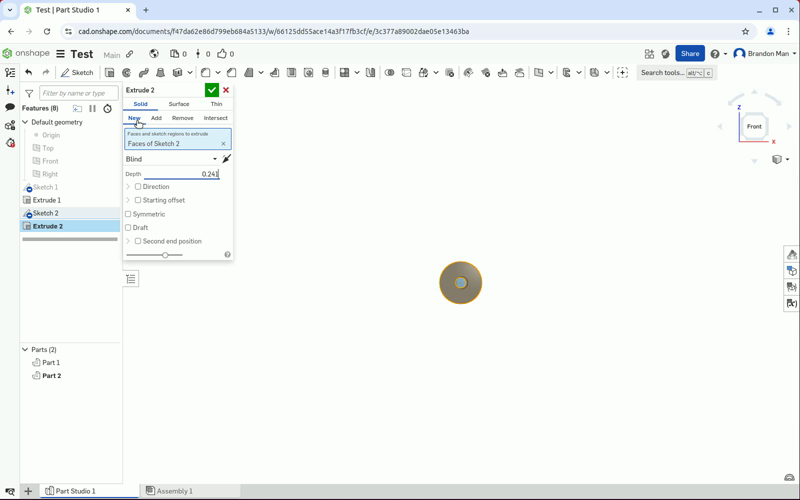
key(enter)
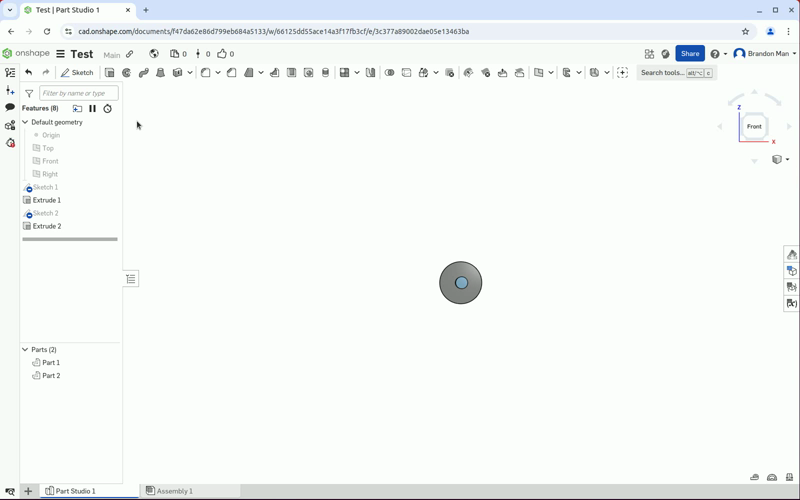
key(shift+h)
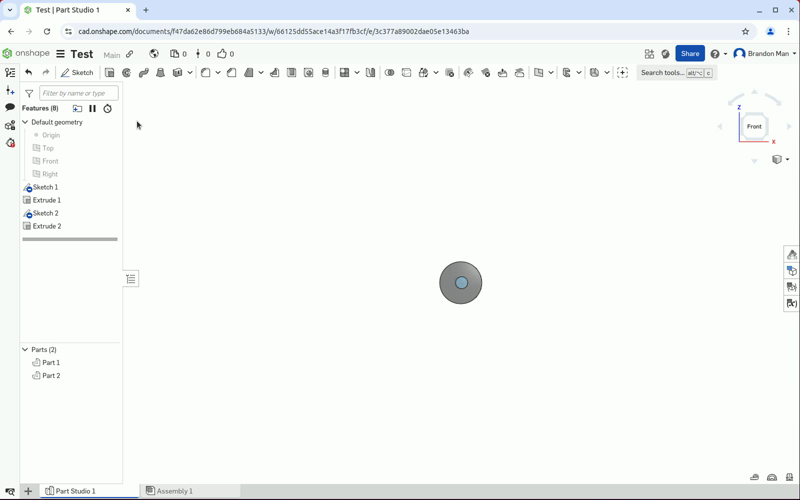
key(shift+h)
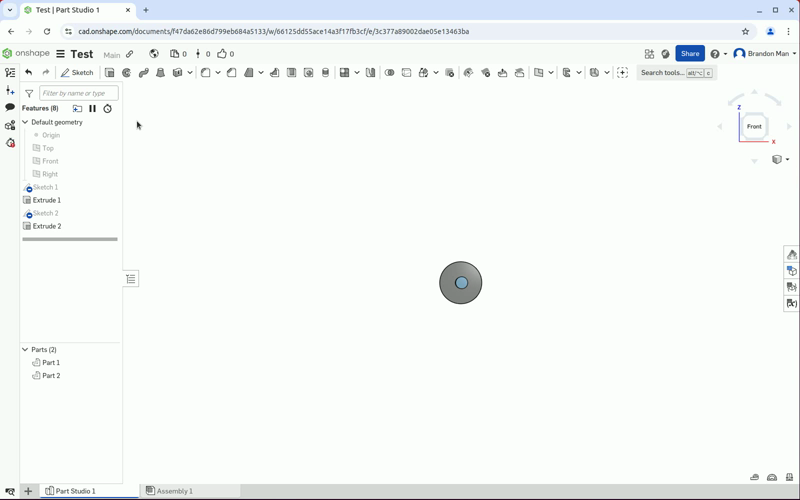
mouse_move(73, 189)
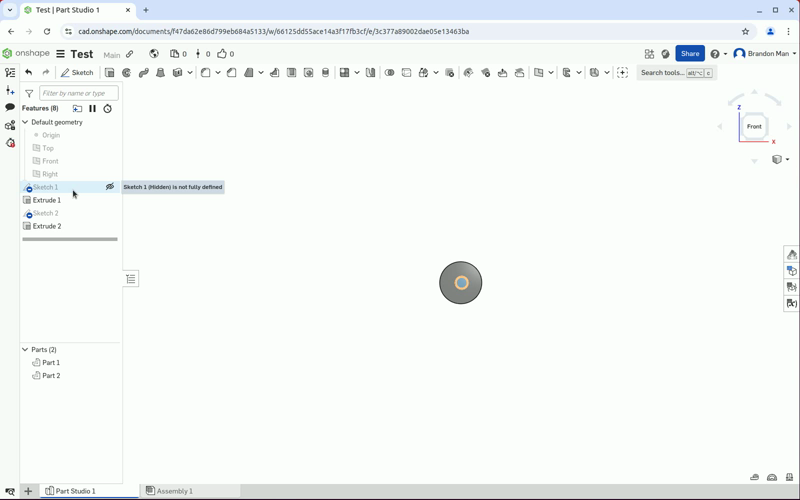
click(73, 189)
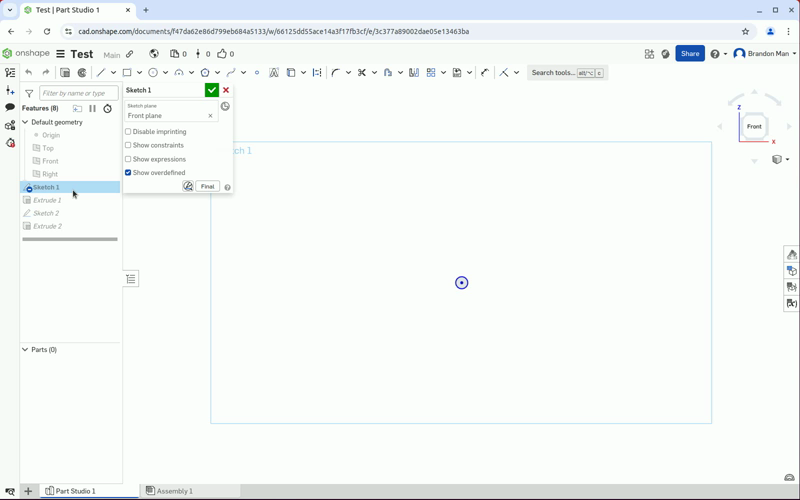
mouse_move(229, 92)
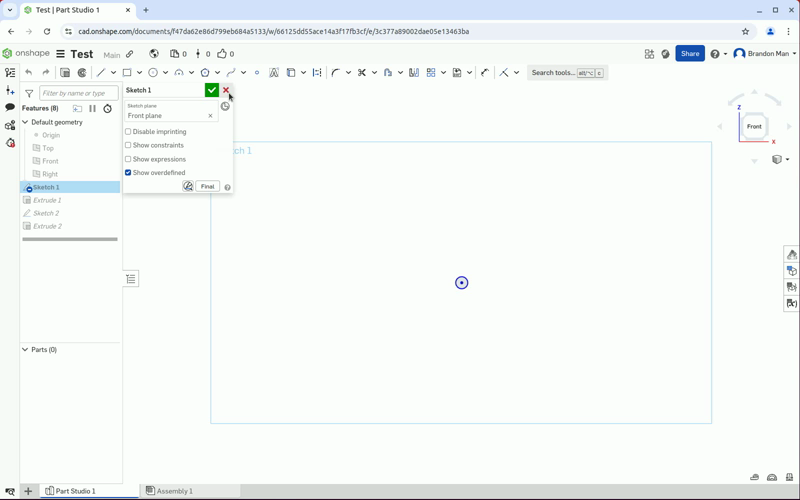
click(229, 92)
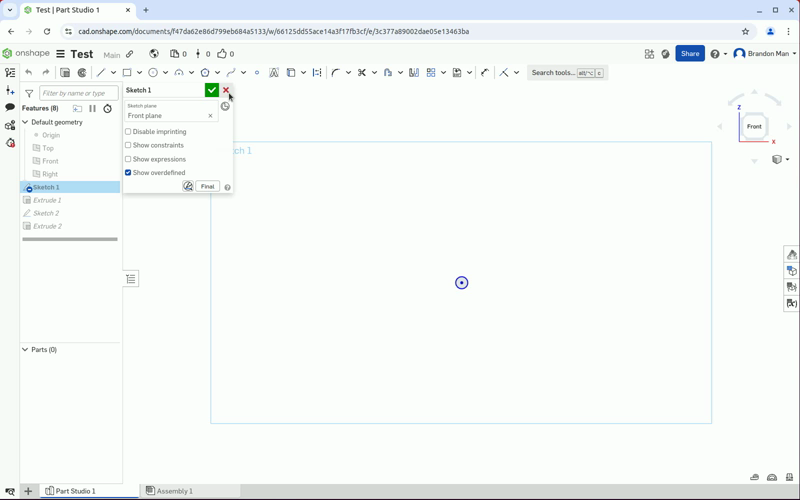
key(shift+s)
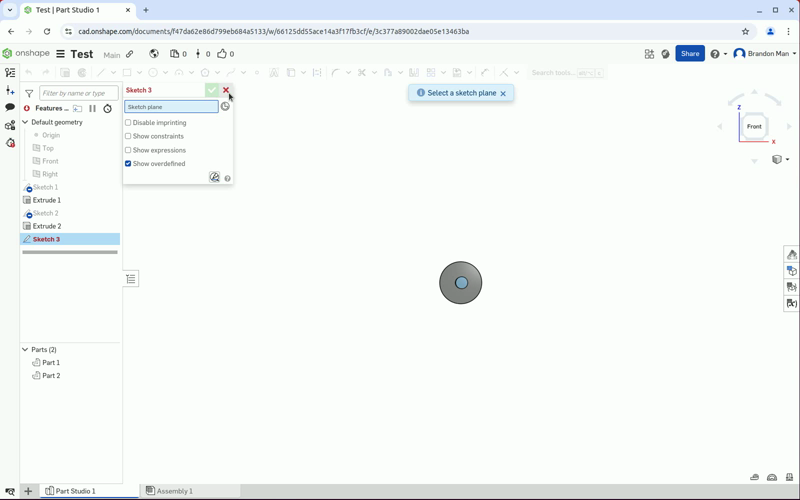
mouse_move(73, 163)
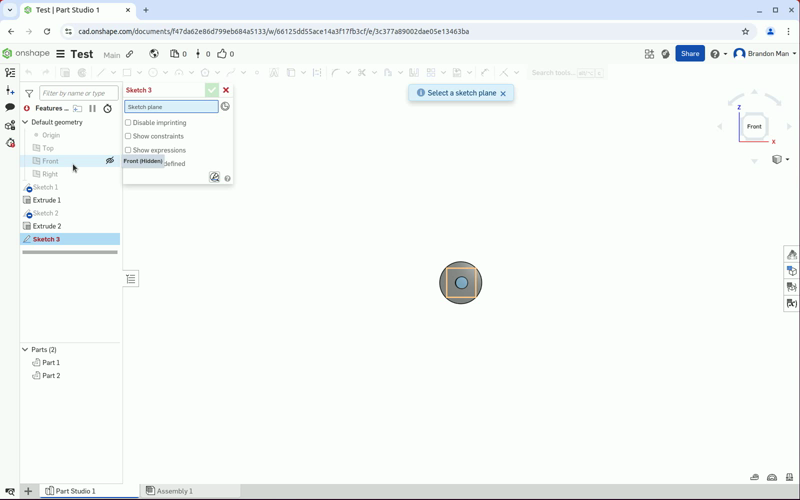
click(73, 163)
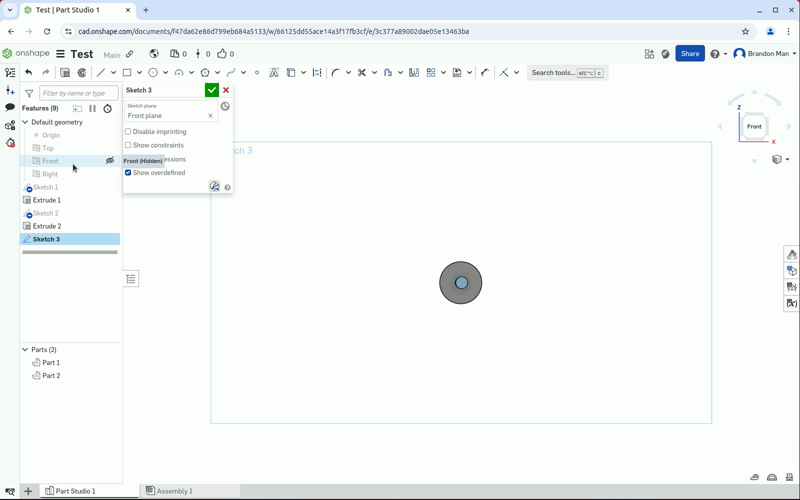
mouse_move(73, 352)
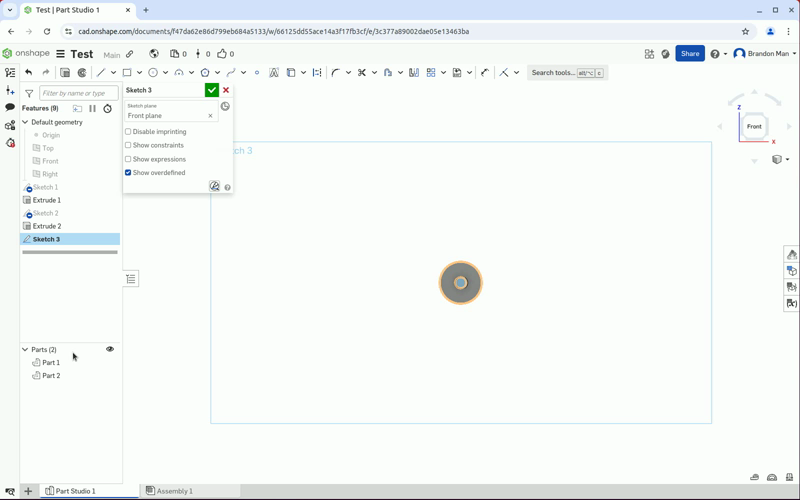
key(y)
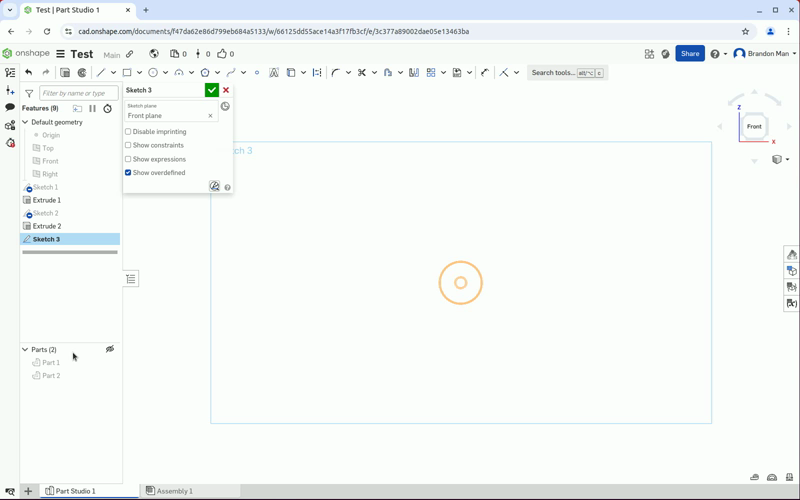
key(c)
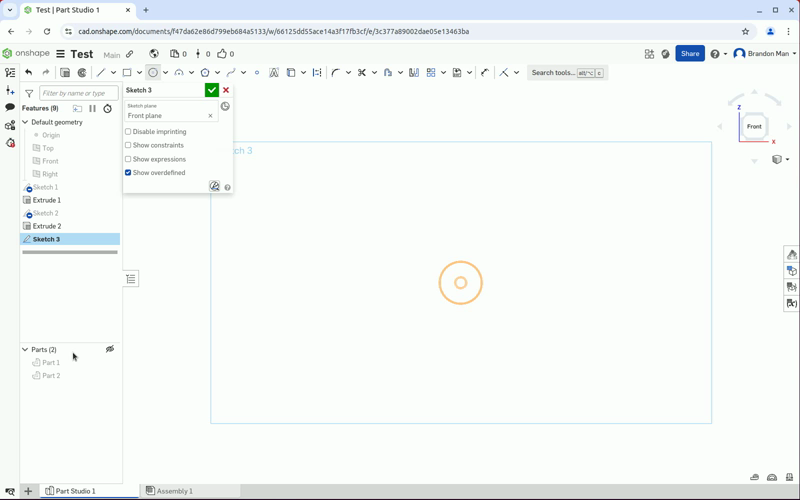
key_down(shift)
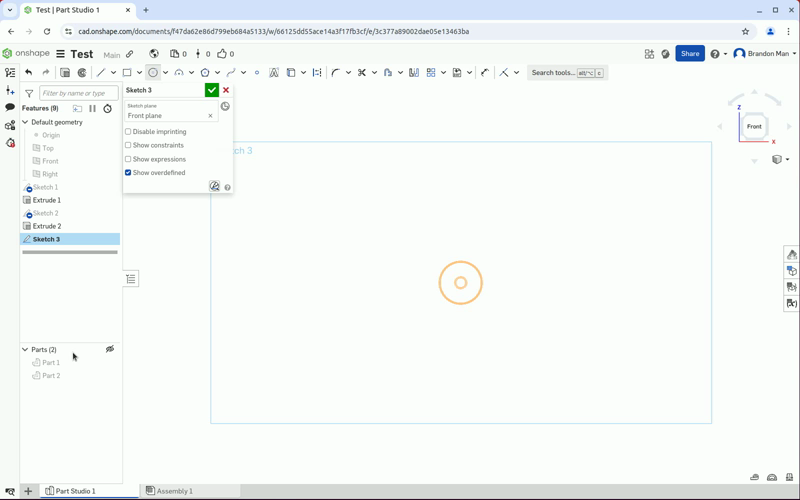
mouse_move(461, 282)
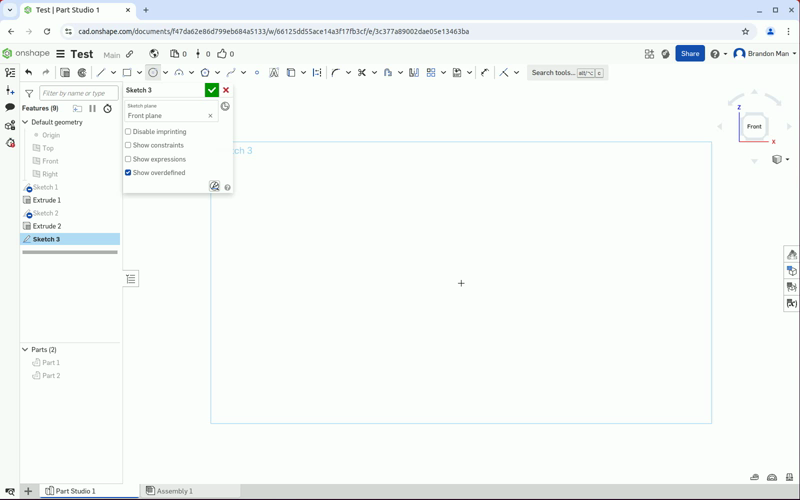
click(461, 282)
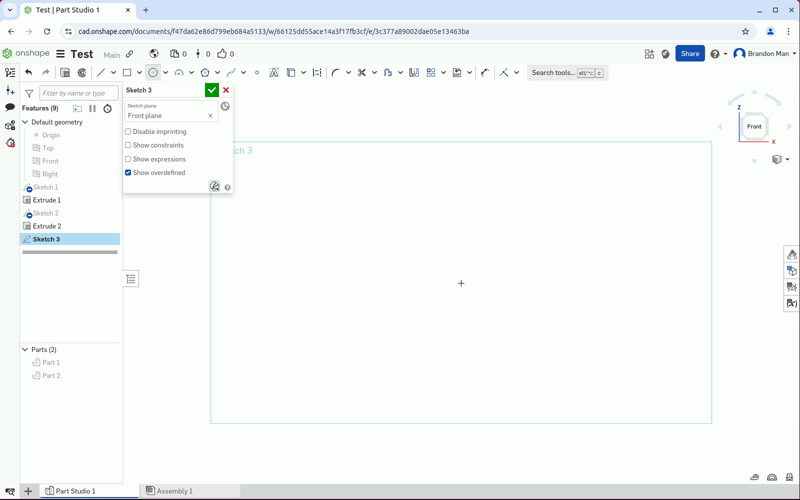
key_up(shift)
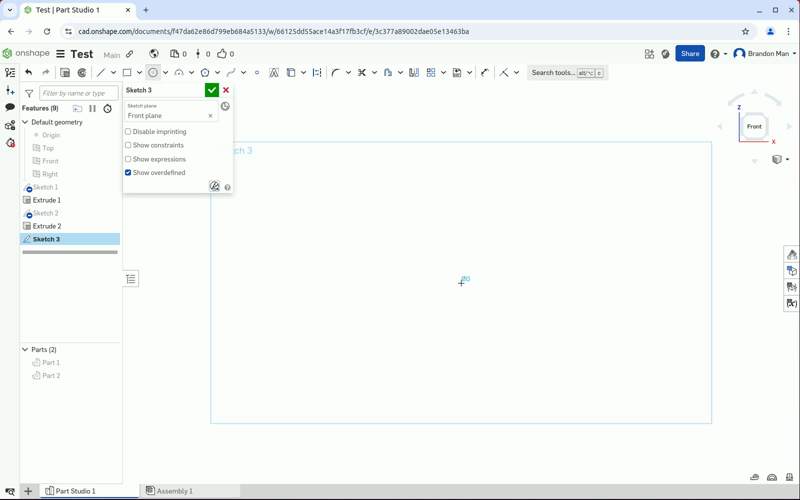
mouse_move(492, 282)
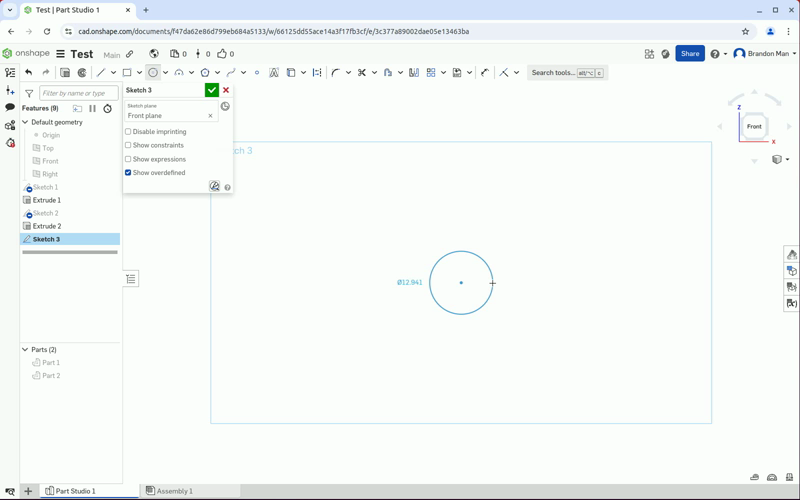
click(492, 282)
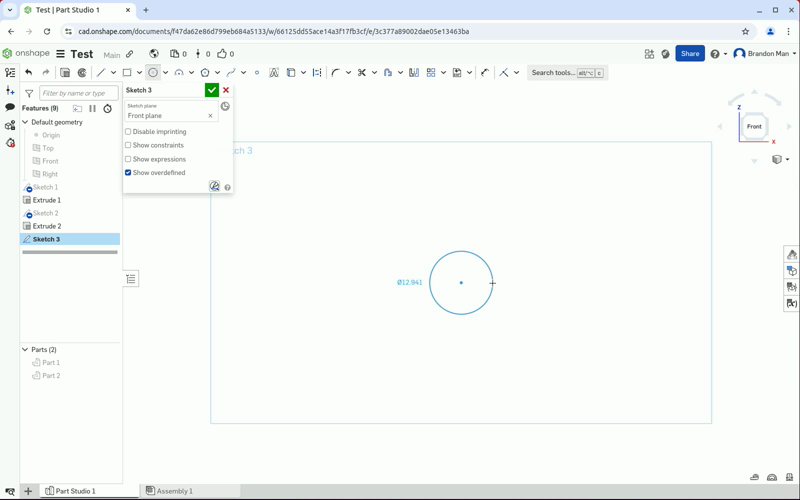
key(esc)
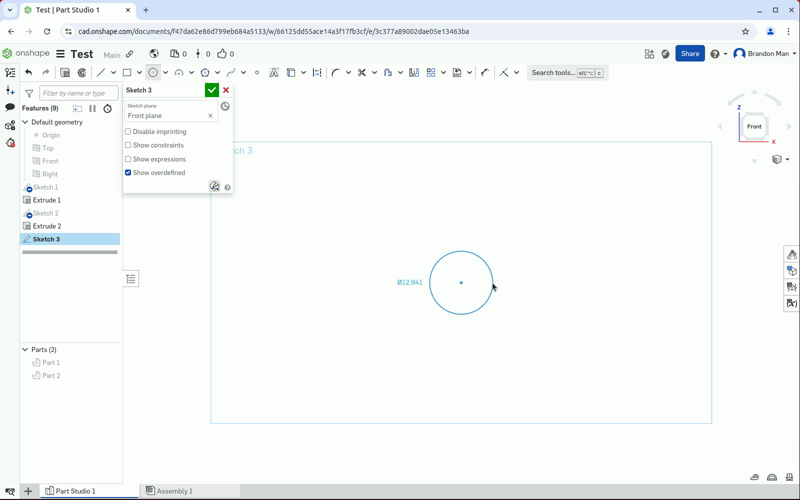
key(c)
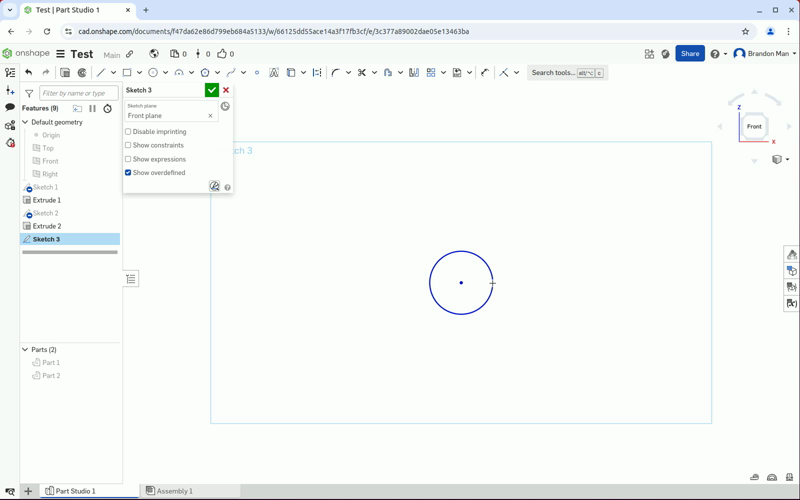
key_down(shift)
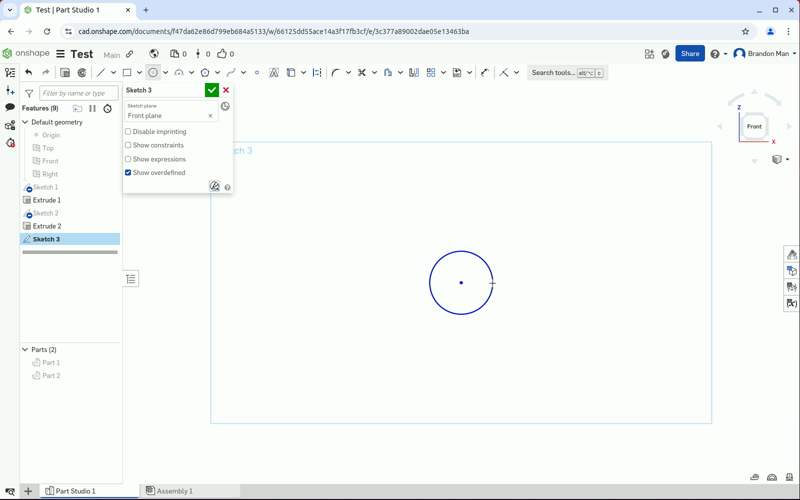
mouse_move(461, 282)
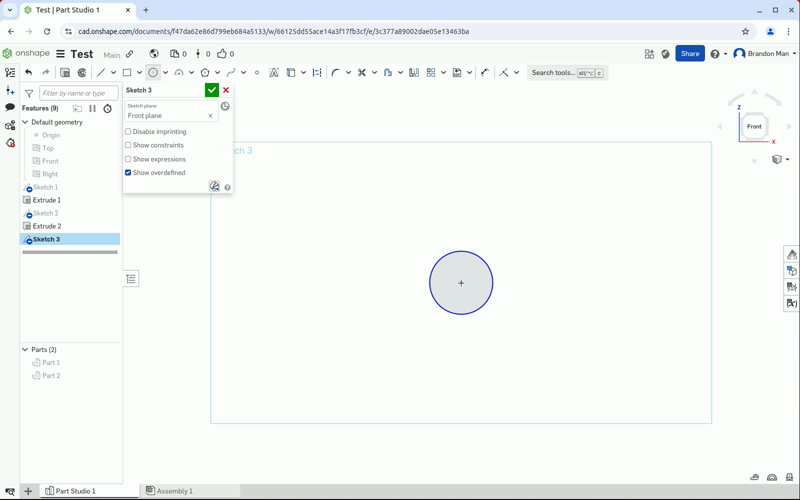
click(461, 282)
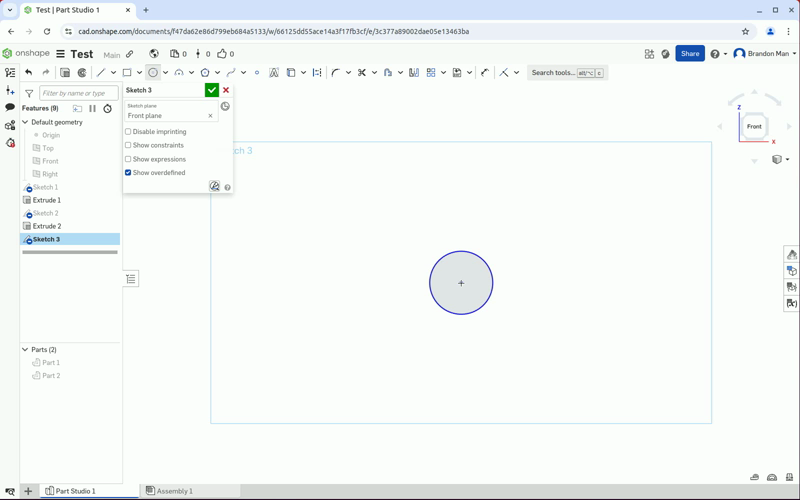
key_up(shift)
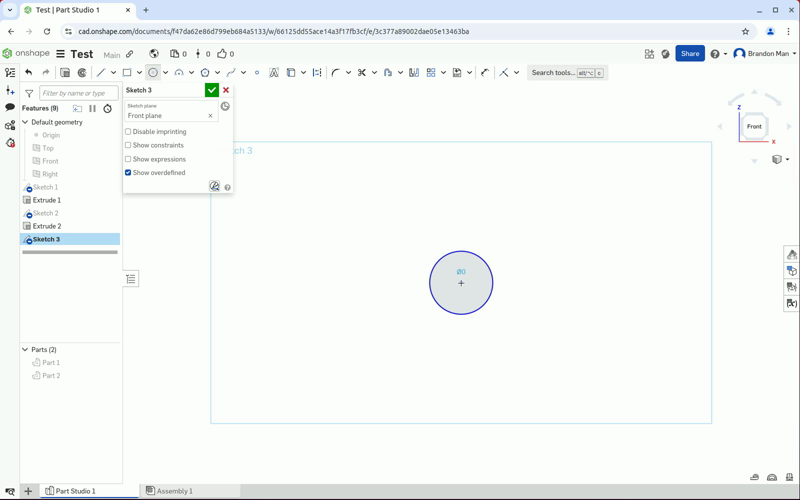
mouse_move(482, 282)
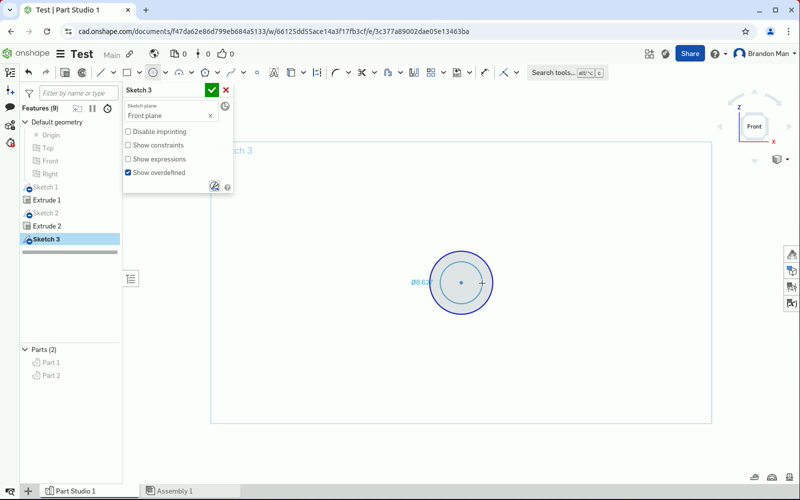
click(482, 282)
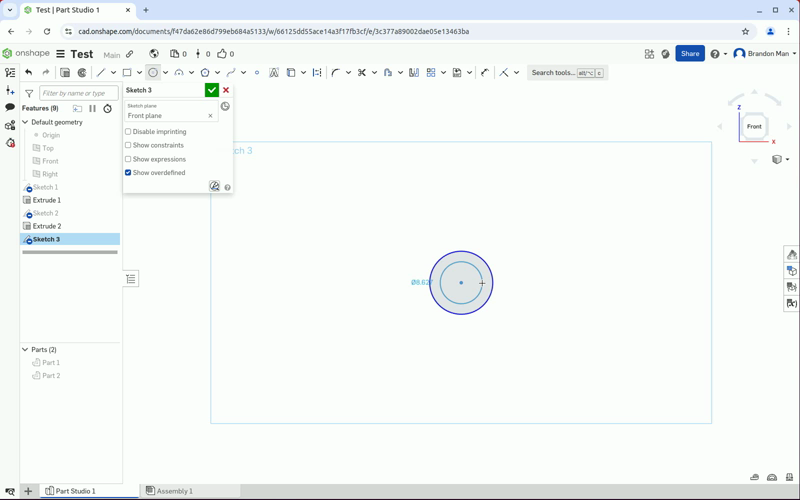
key(esc)
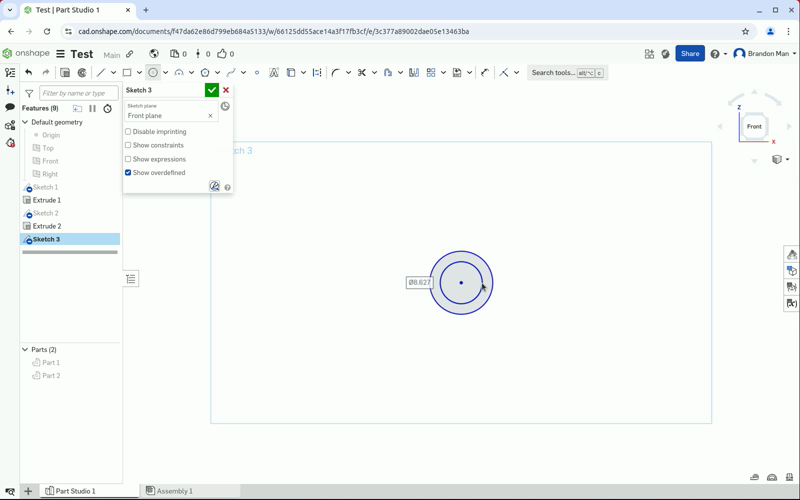
mouse_move(482, 270)
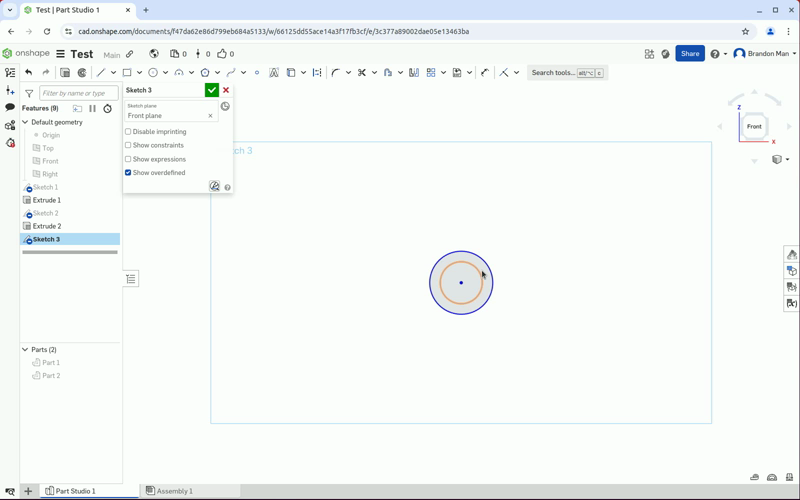
scroll(6)
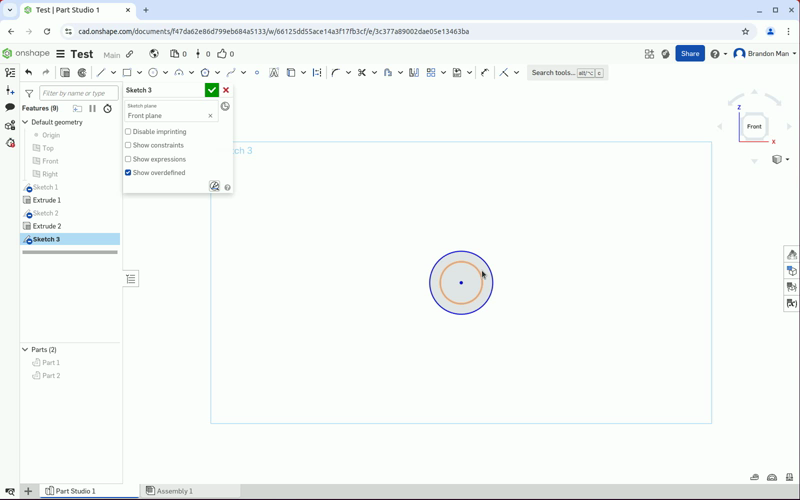
scroll(6)
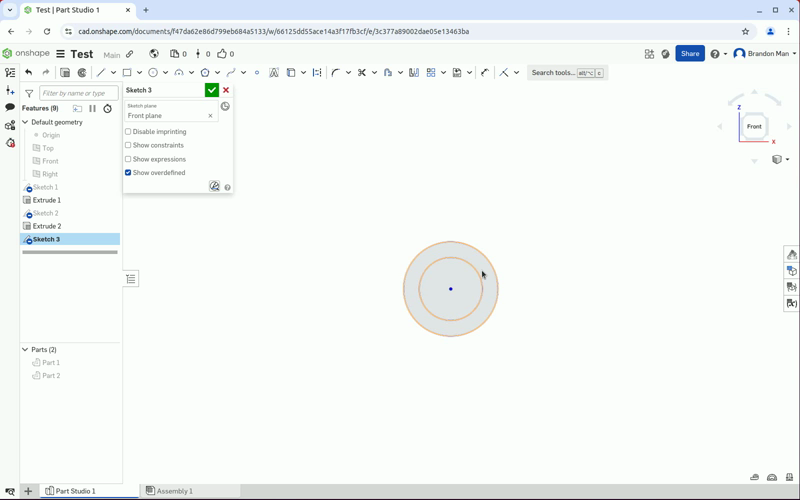
scroll(6)
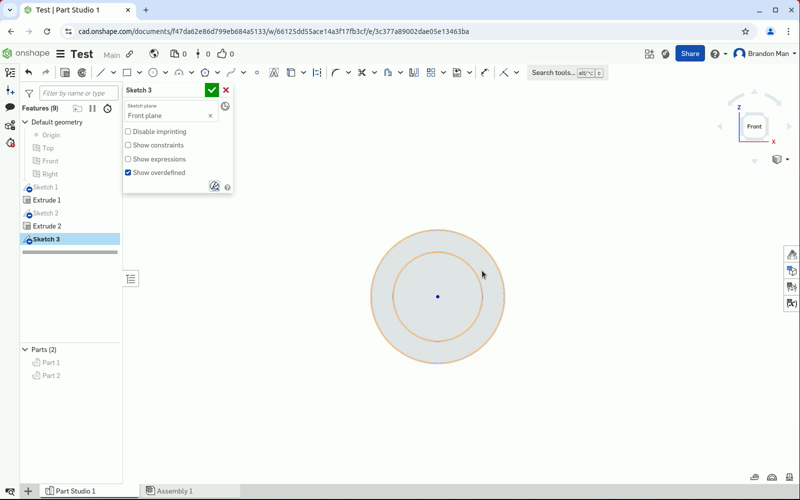
scroll(6)
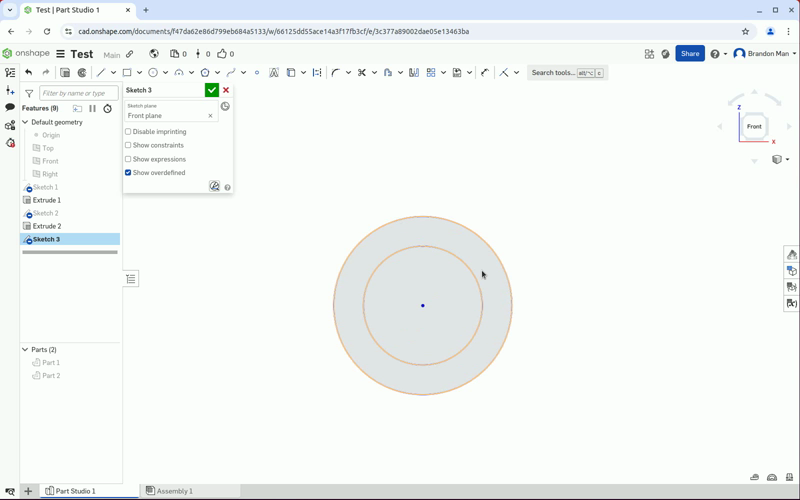
scroll(6)
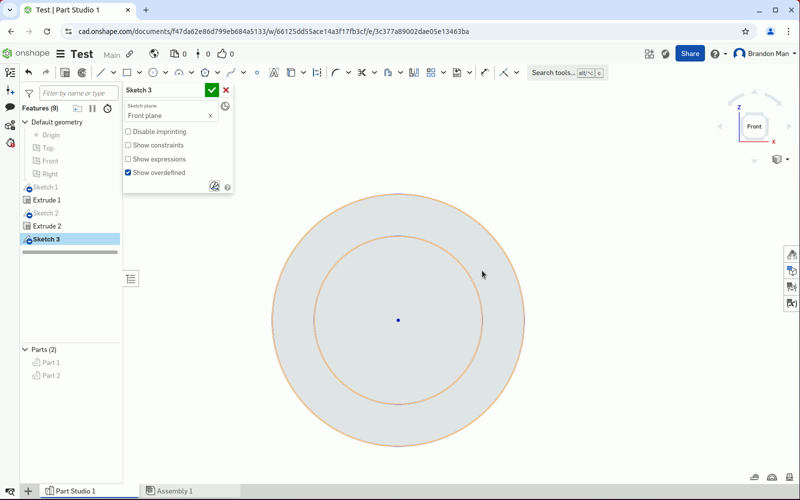
scroll(6)
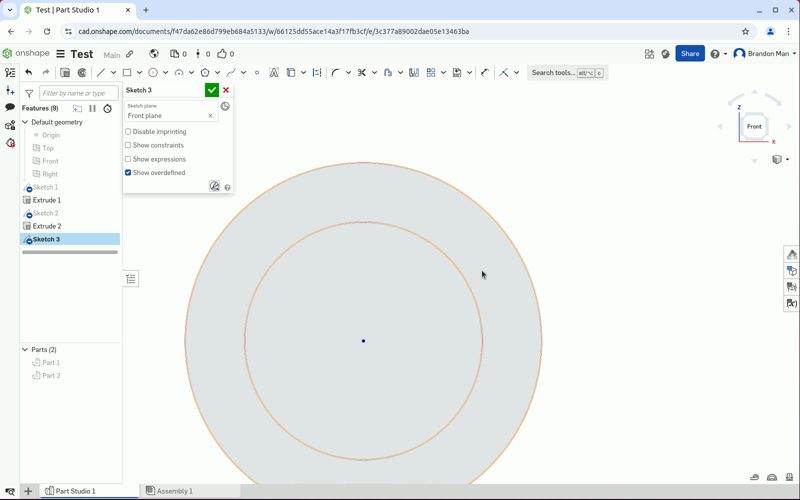
scroll(6)
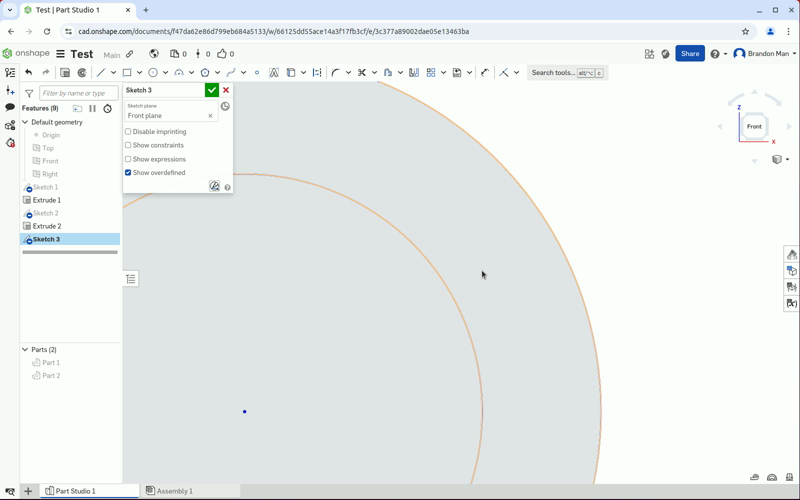
click(482, 270)
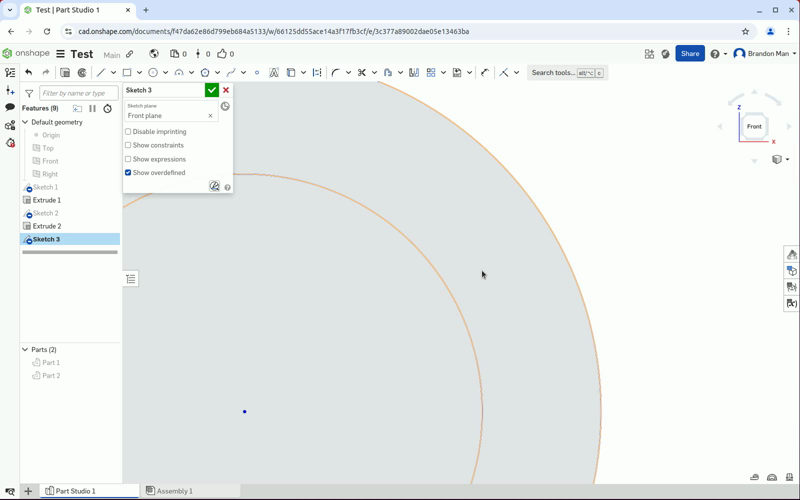
scroll(-6)
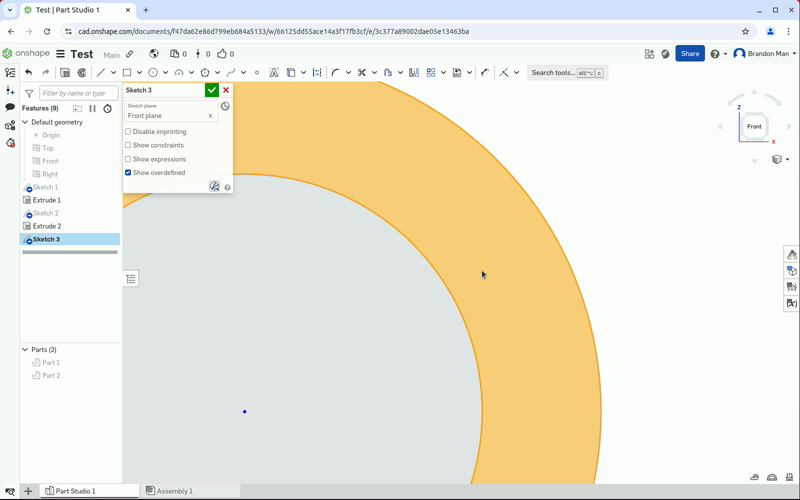
scroll(-6)
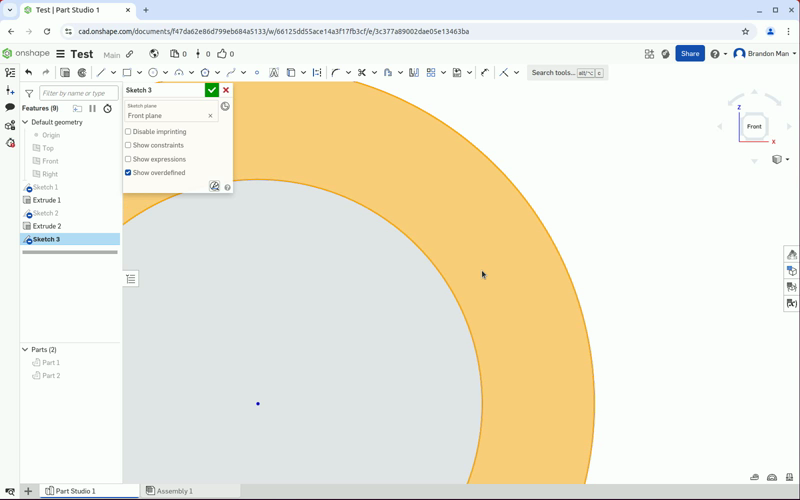
scroll(-6)
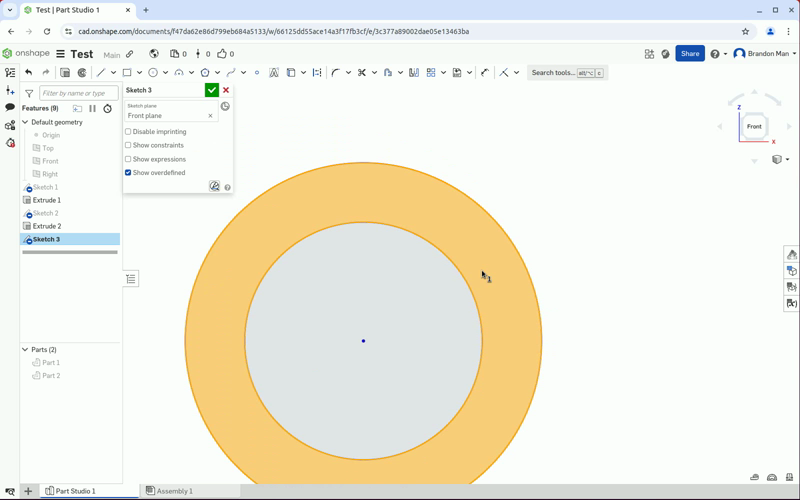
scroll(-6)
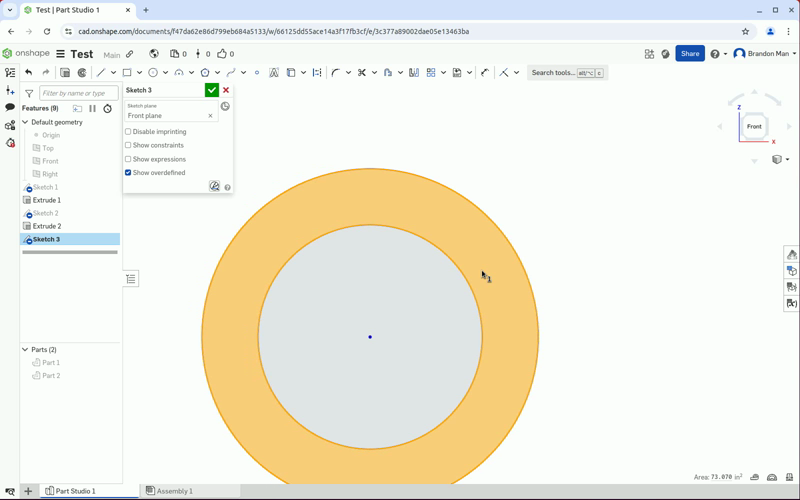
scroll(-6)
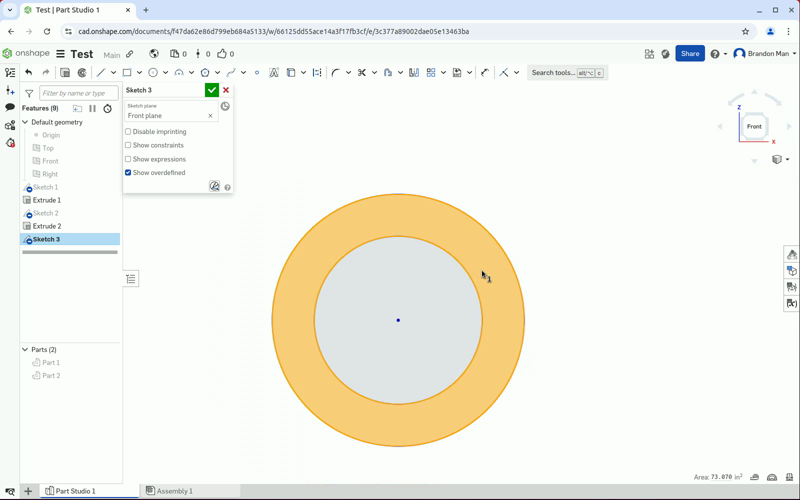
scroll(-6)
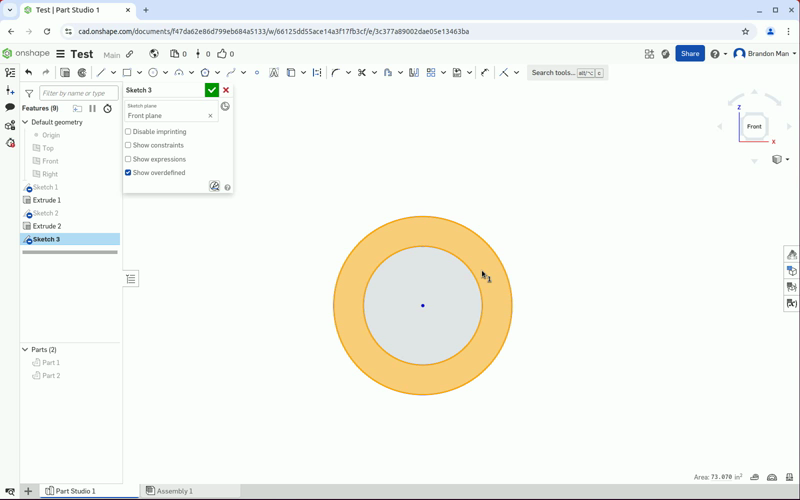
scroll(-6)
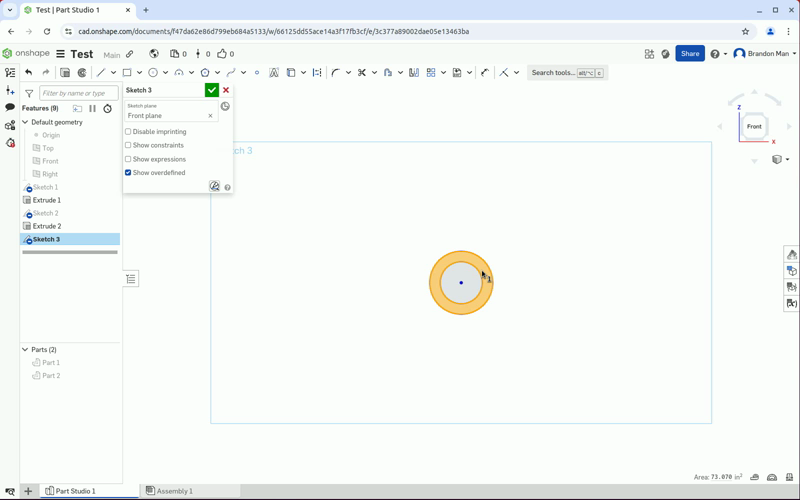
mouse_move(73, 352)
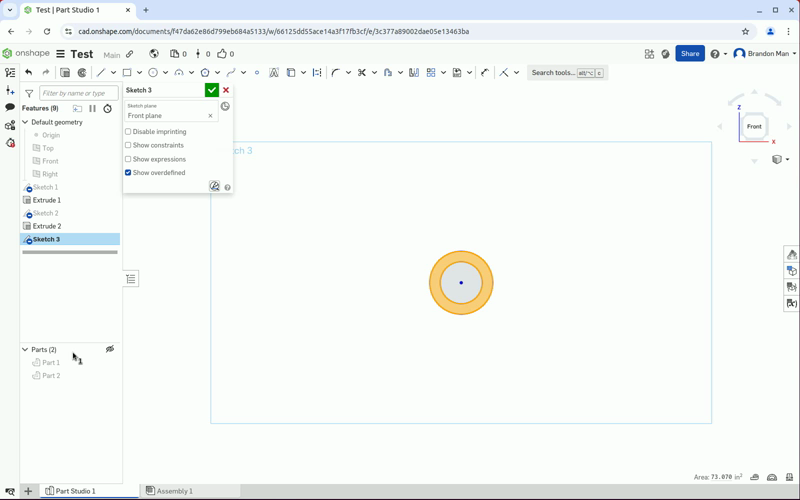
key(shift+y)
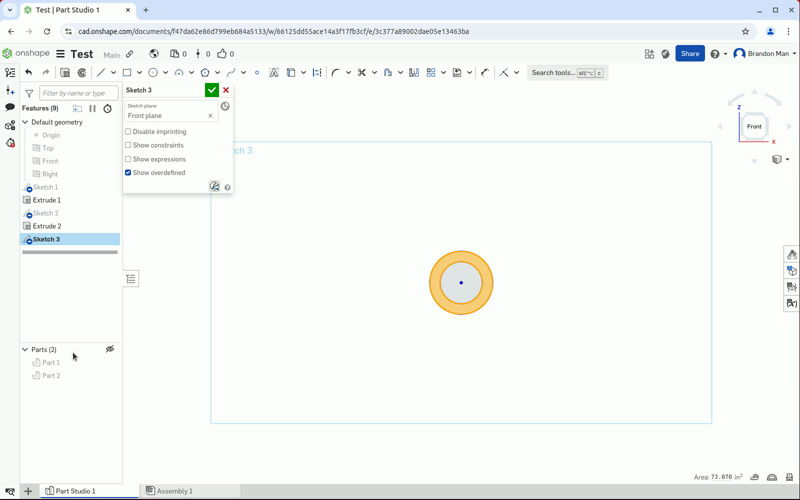
key(shift+e)
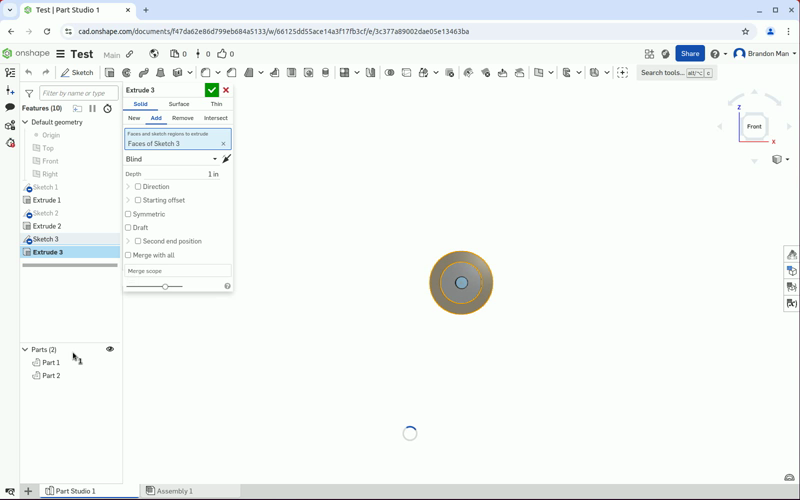
mouse_move(143, 106)
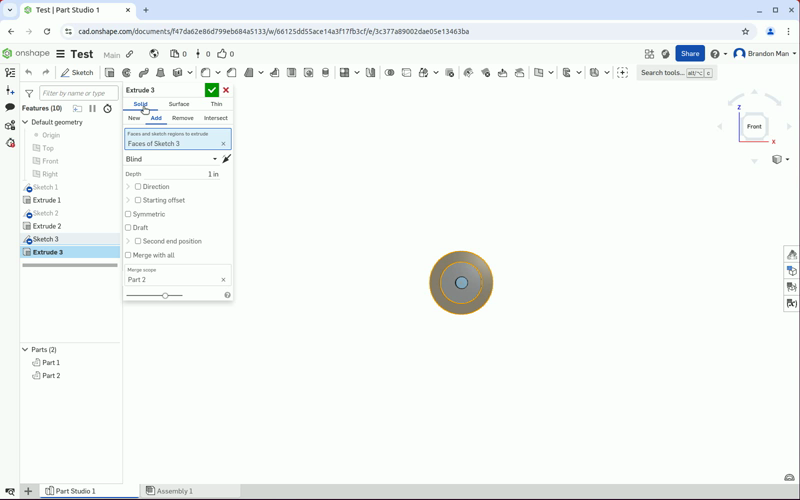
click(143, 106)
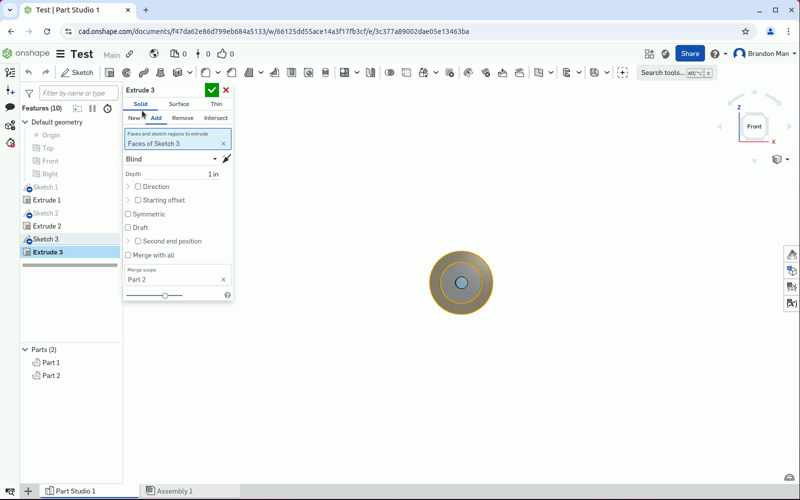
mouse_move(137, 120)
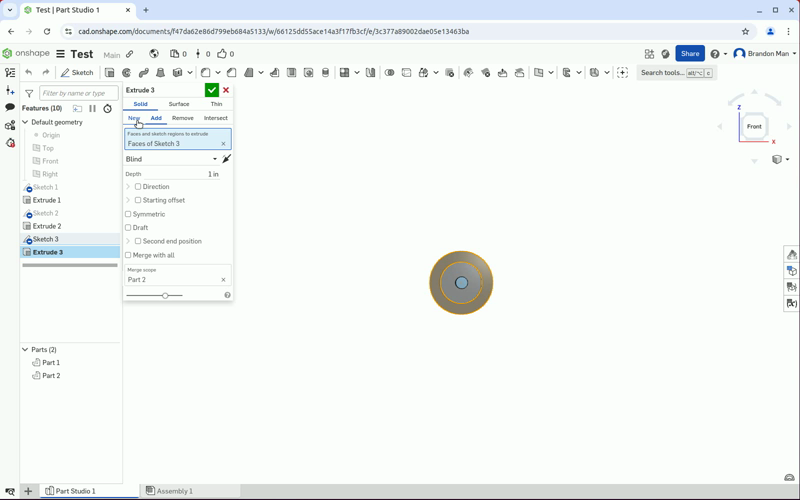
click(137, 120)
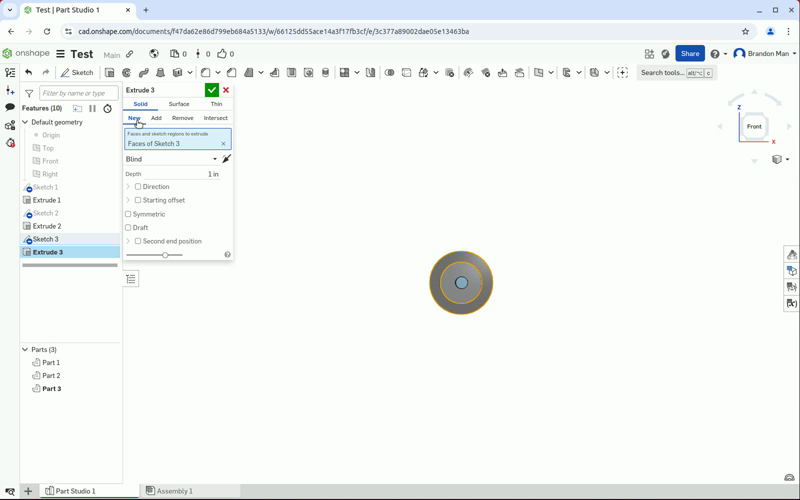
key(tab, 4)
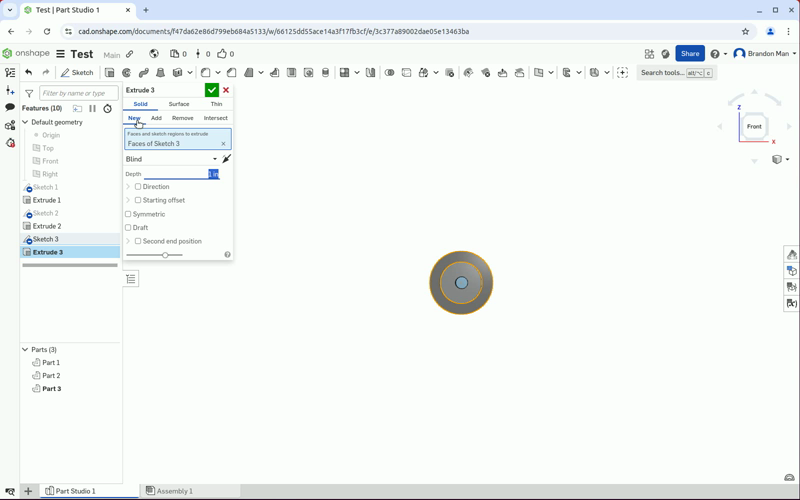
text(-23.108)
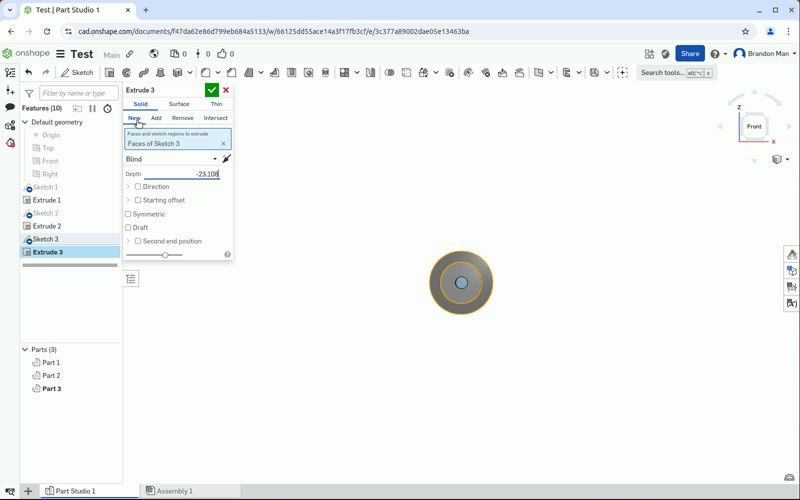
key(enter)
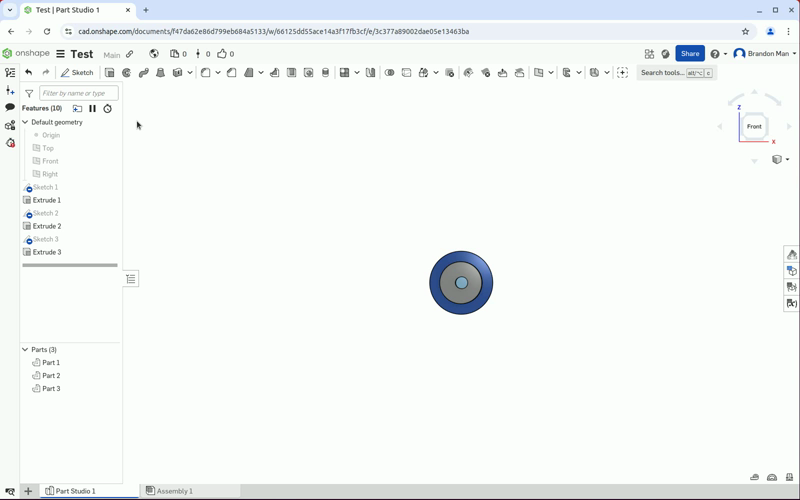
key(shift+h)
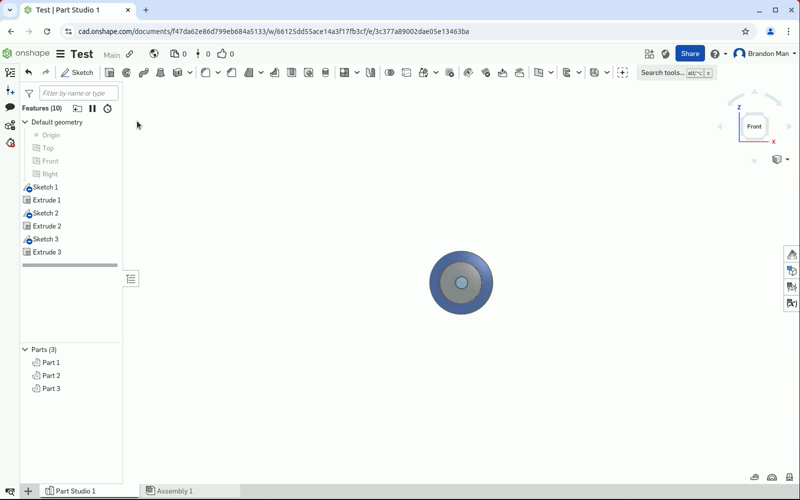
key(shift+h)
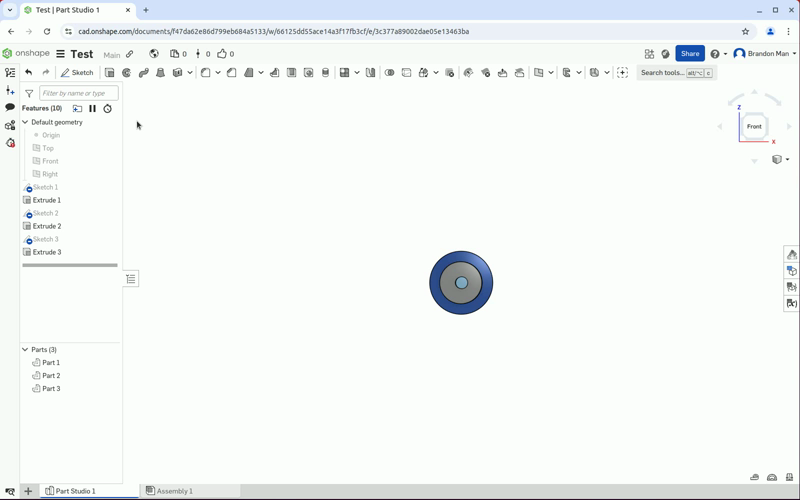
mouse_move(73, 189)
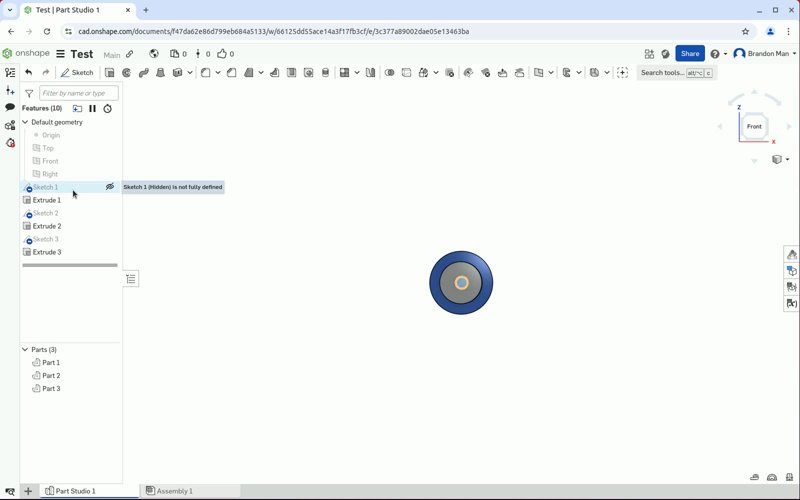
click(73, 189)
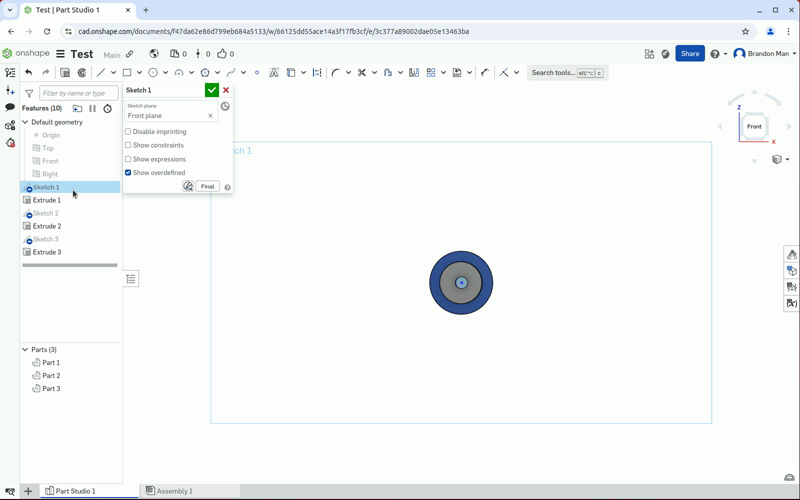
mouse_move(229, 92)
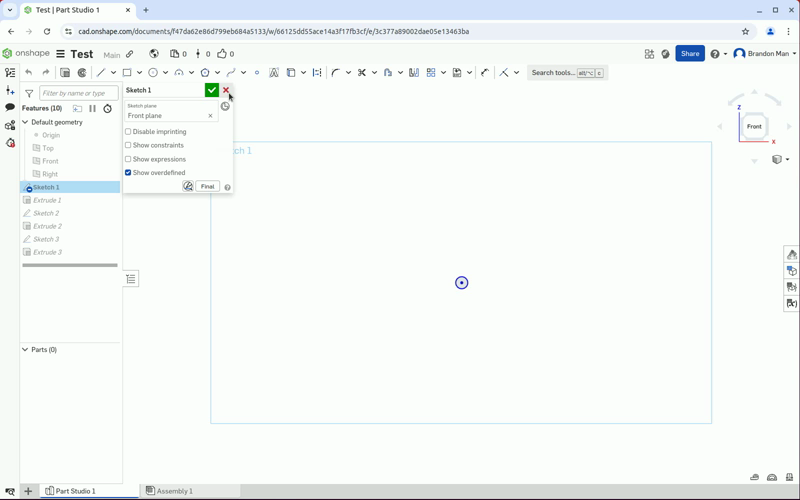
click(229, 92)
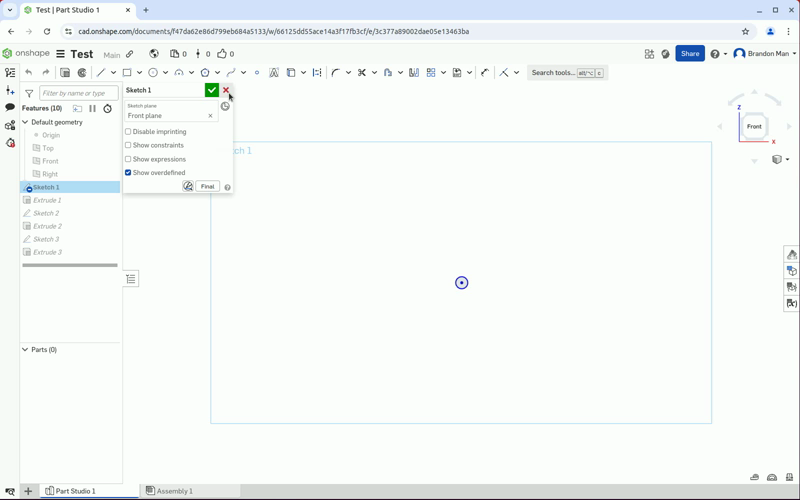
key(shift+s)
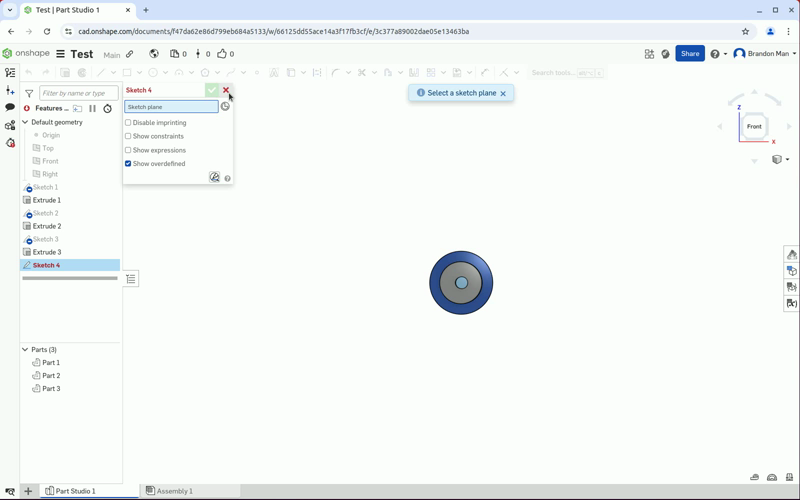
mouse_move(73, 163)
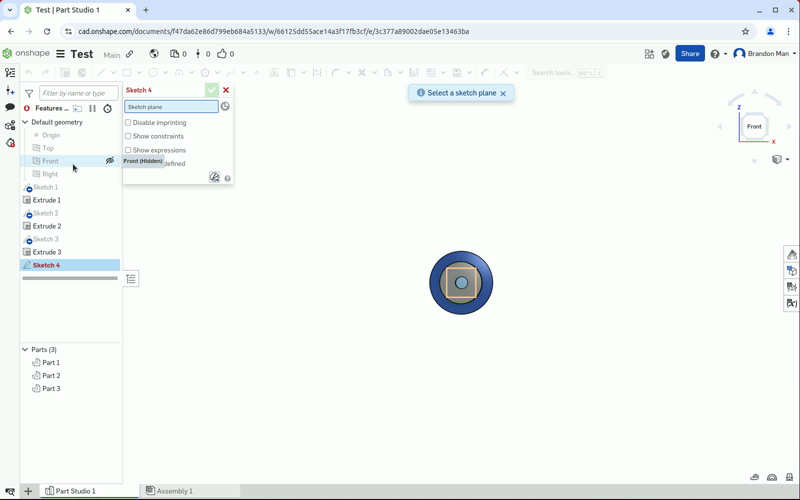
click(73, 163)
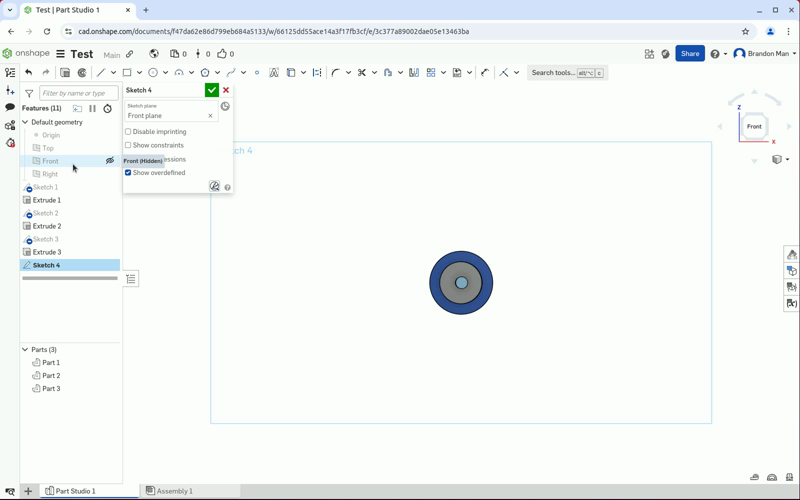
mouse_move(73, 352)
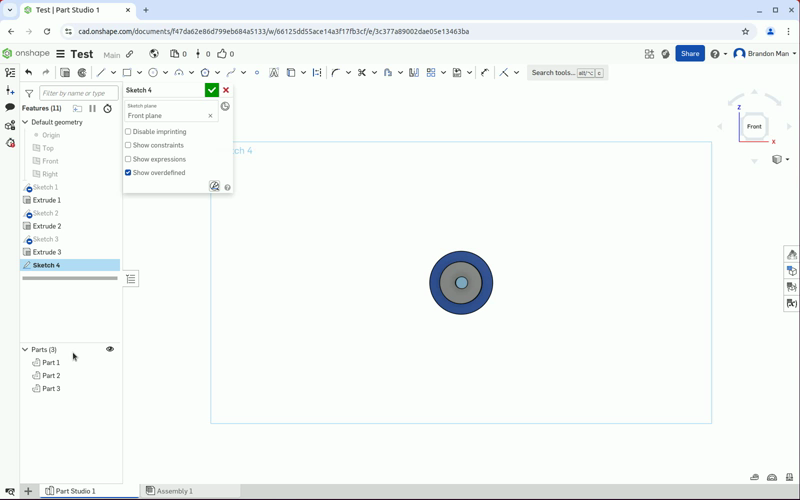
key(y)
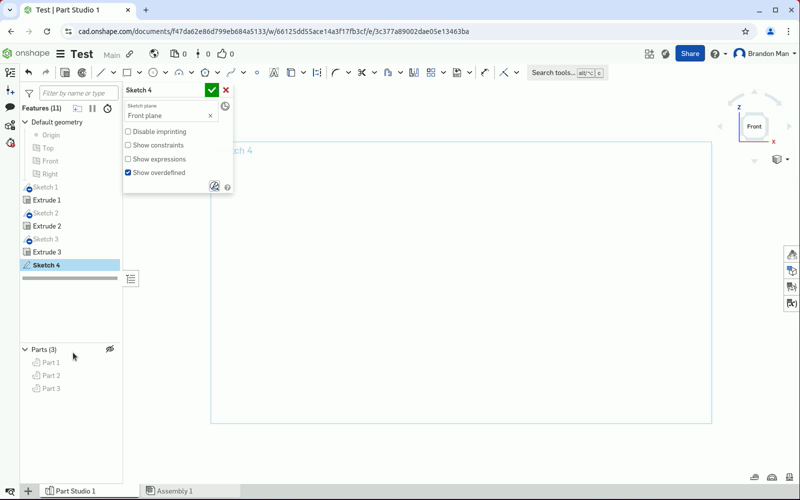
key(c)
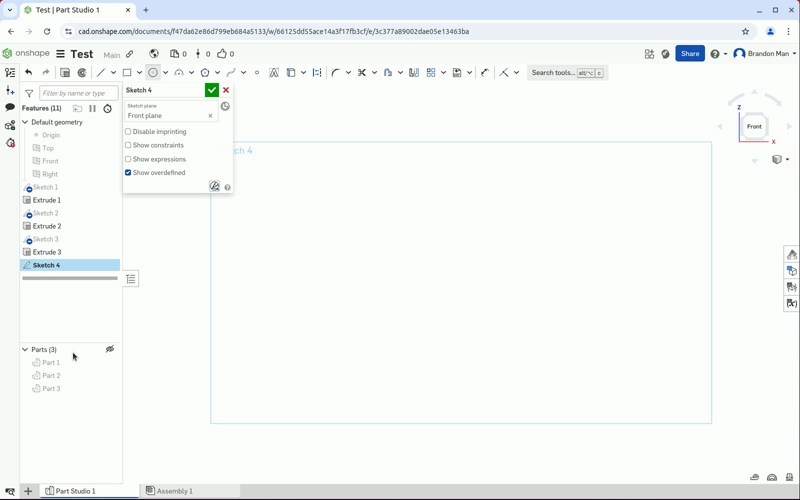
key_down(shift)
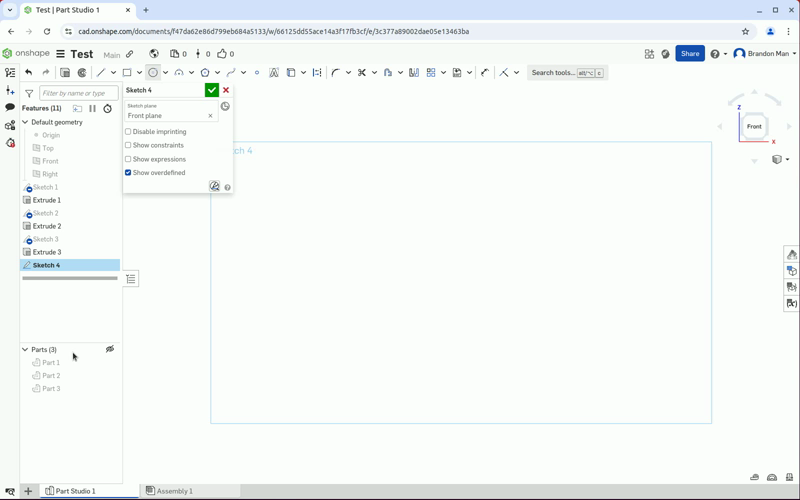
mouse_move(460, 282)
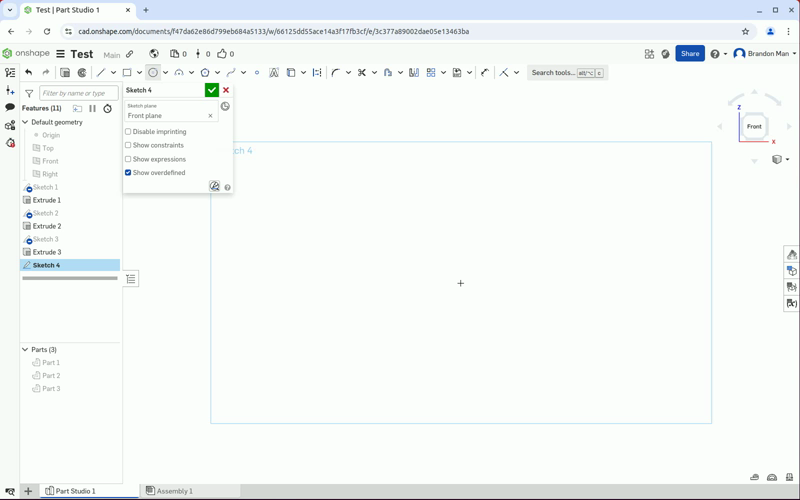
click(460, 282)
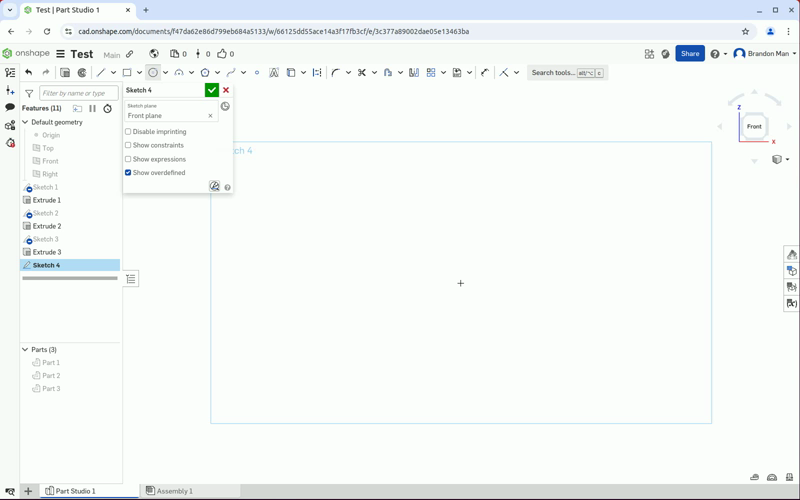
key_up(shift)
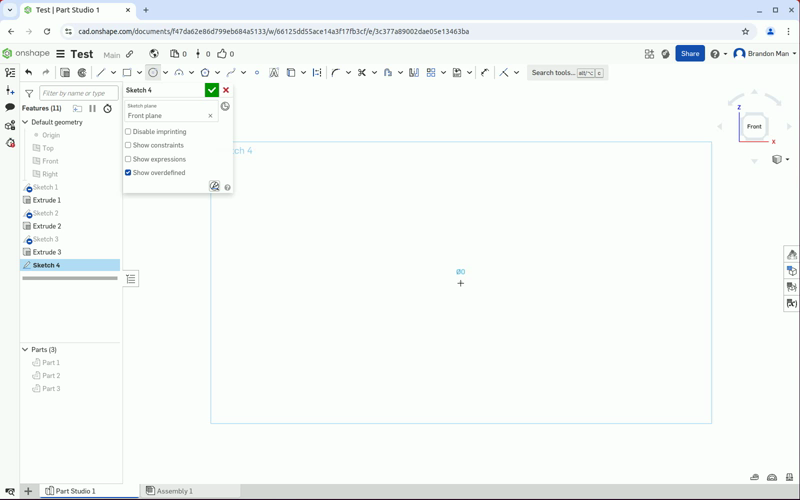
mouse_move(481, 282)
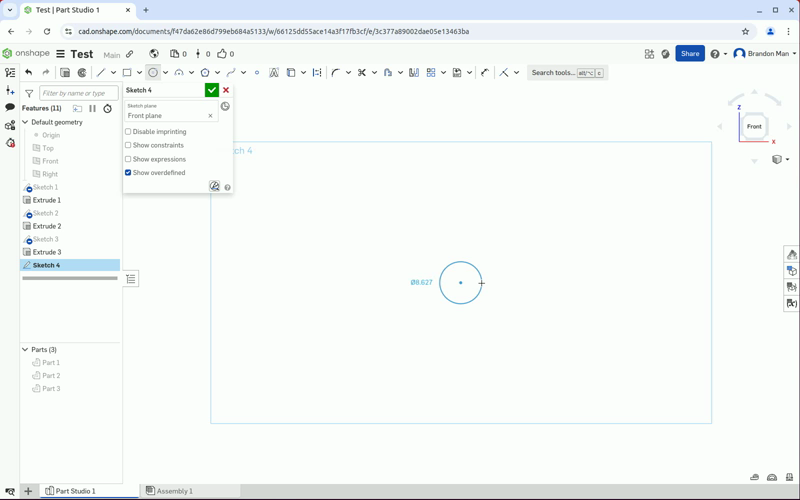
click(481, 282)
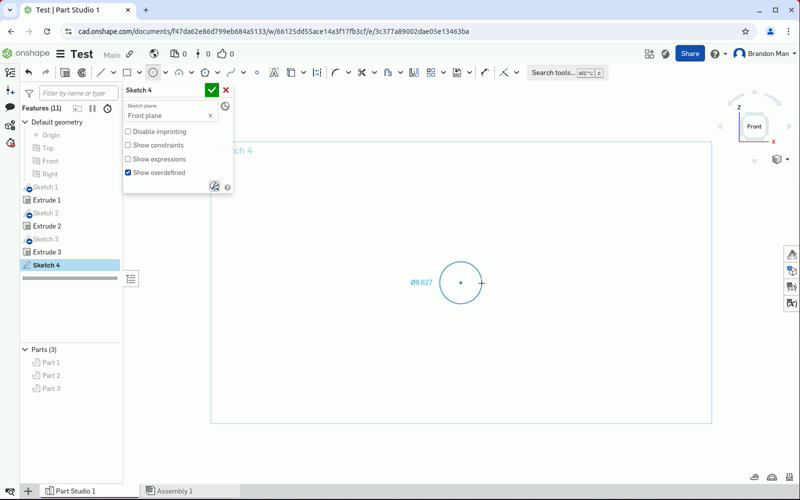
key(esc)
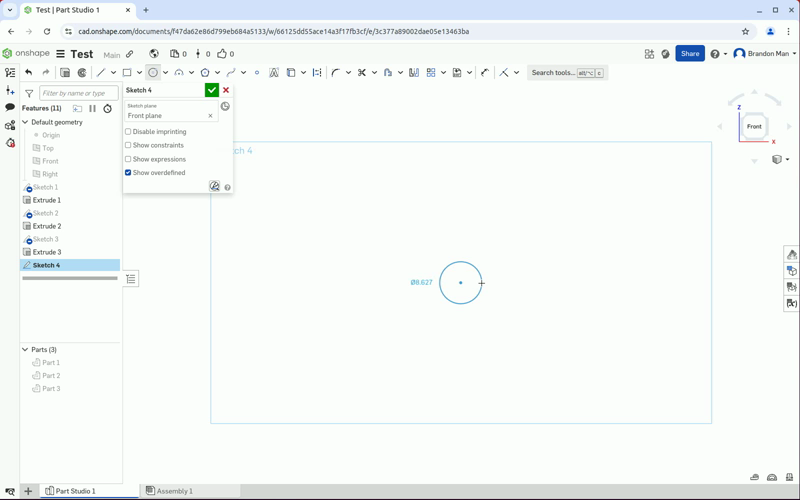
key(c)
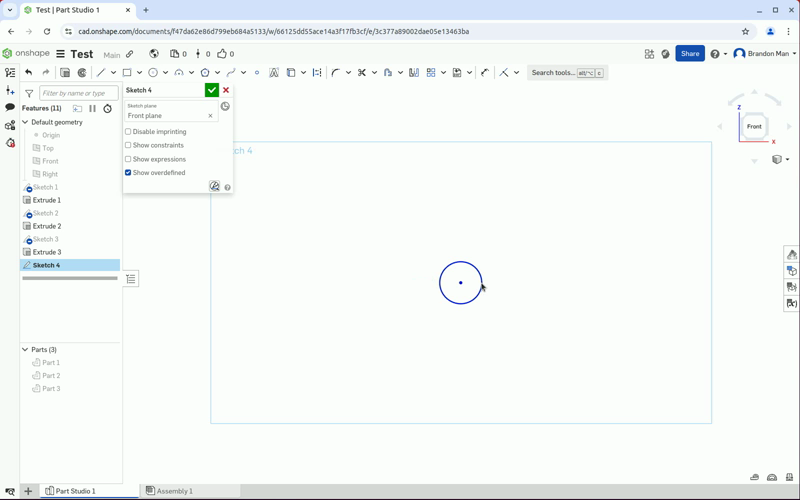
key_down(shift)
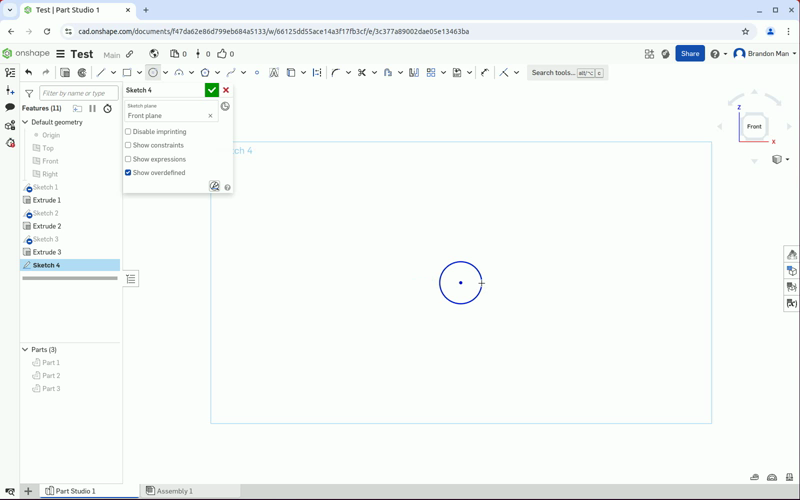
mouse_move(460, 282)
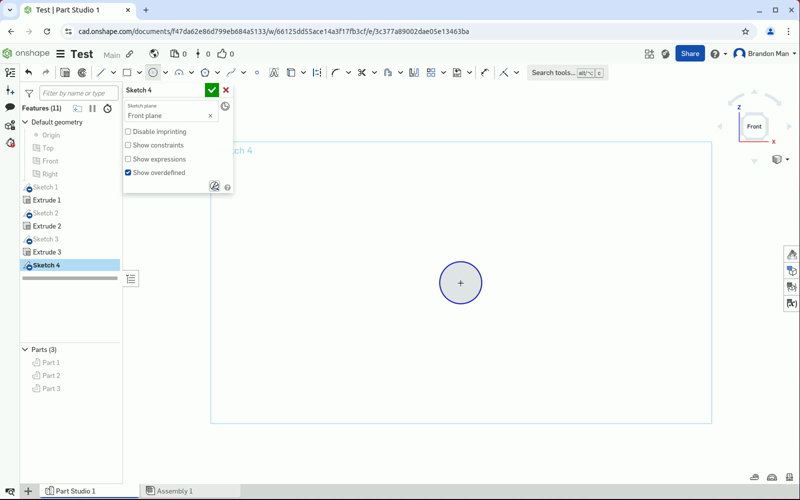
click(460, 282)
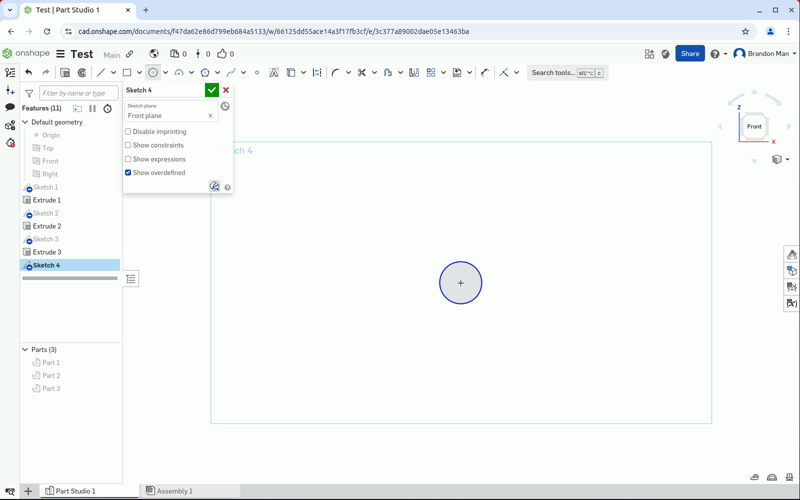
key_up(shift)
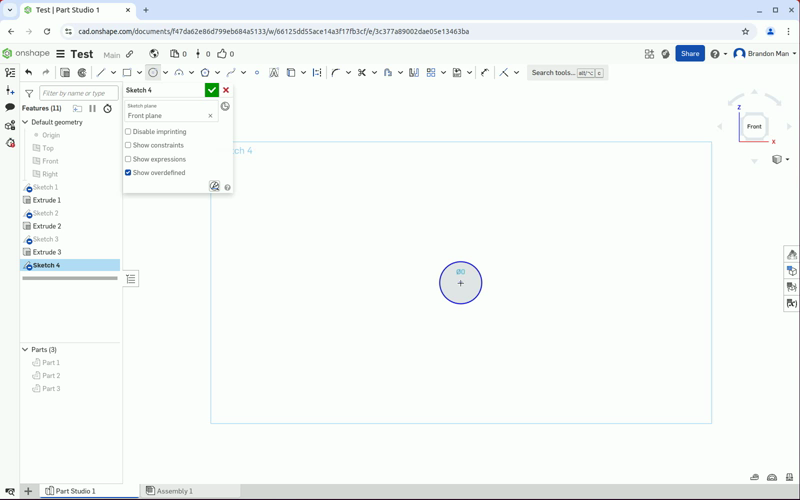
mouse_move(466, 282)
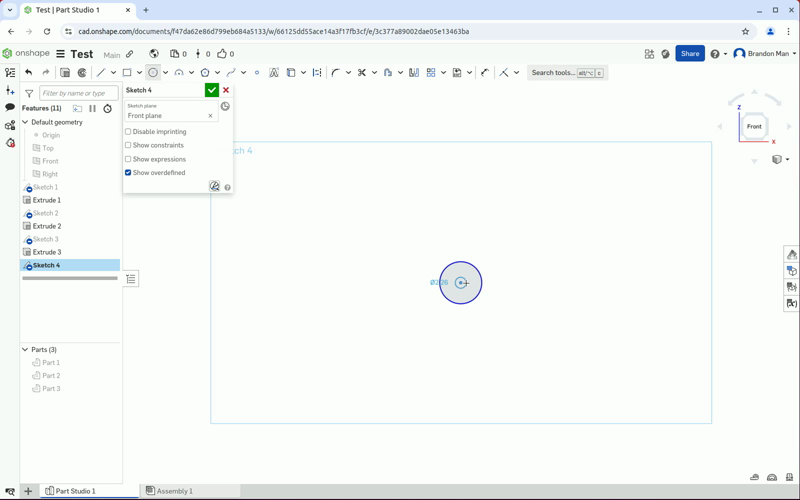
click(466, 282)
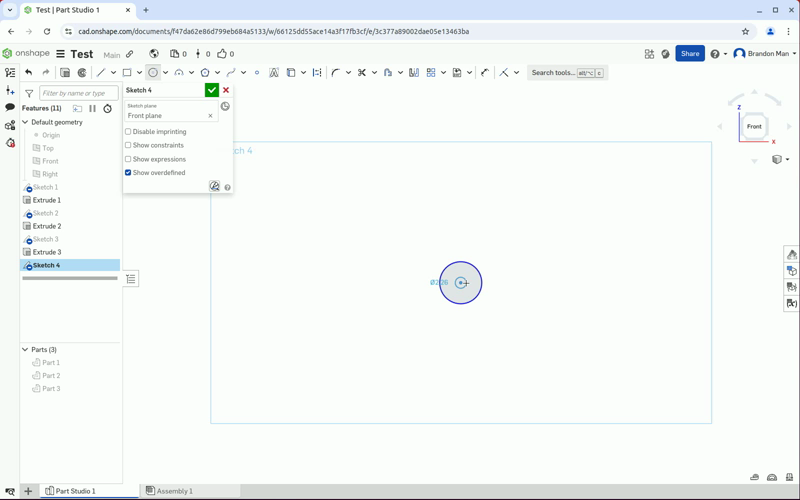
key(esc)
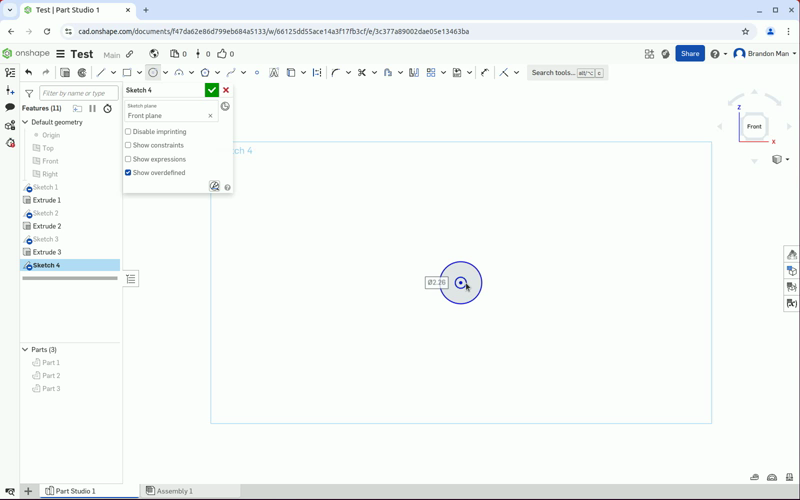
mouse_move(452, 294)
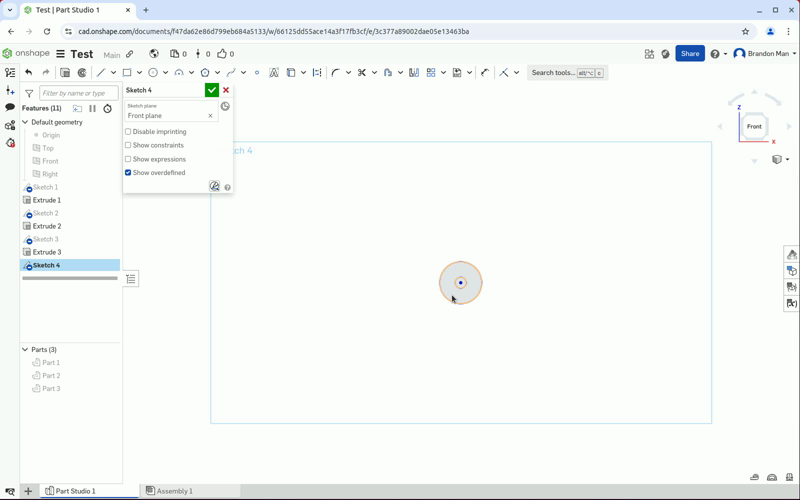
scroll(6)
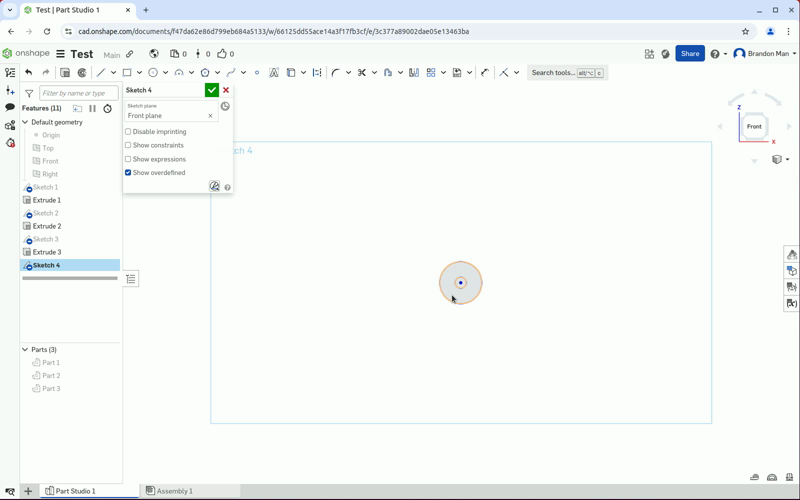
scroll(6)
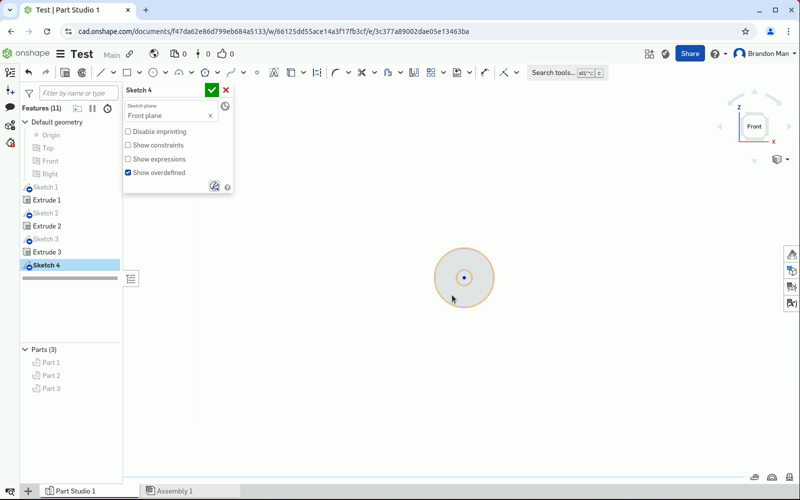
scroll(6)
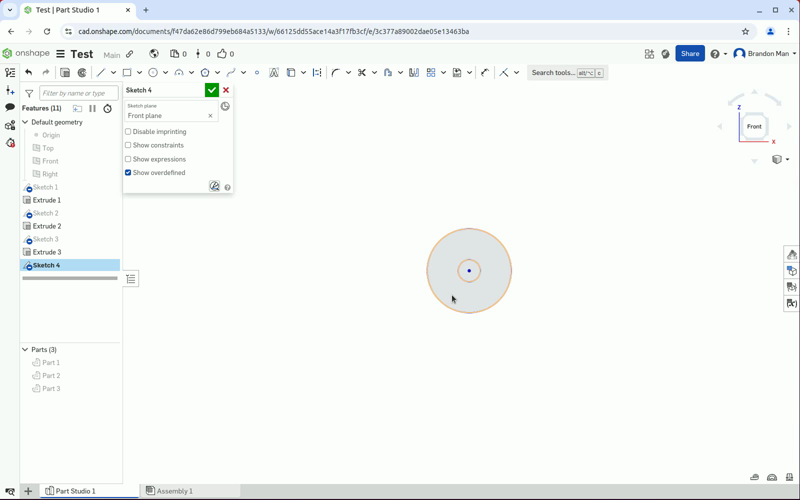
scroll(6)
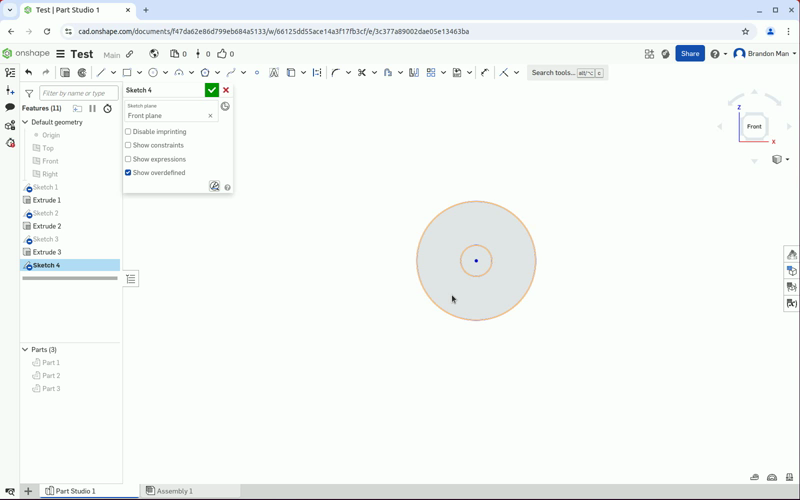
scroll(6)
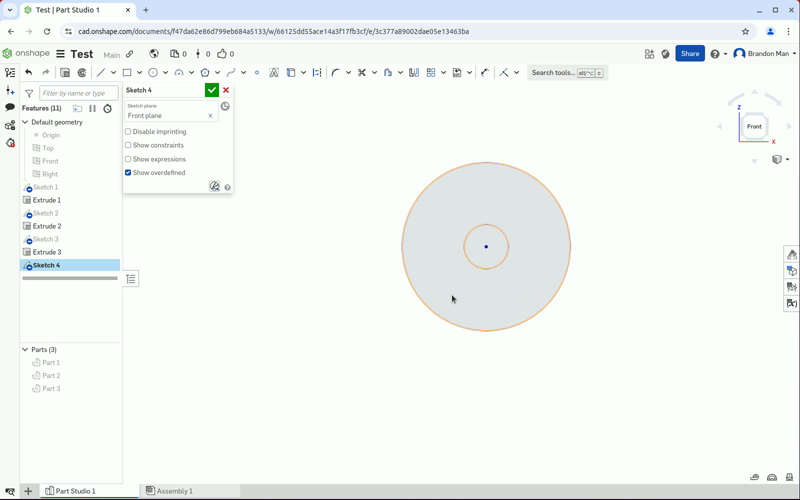
scroll(6)
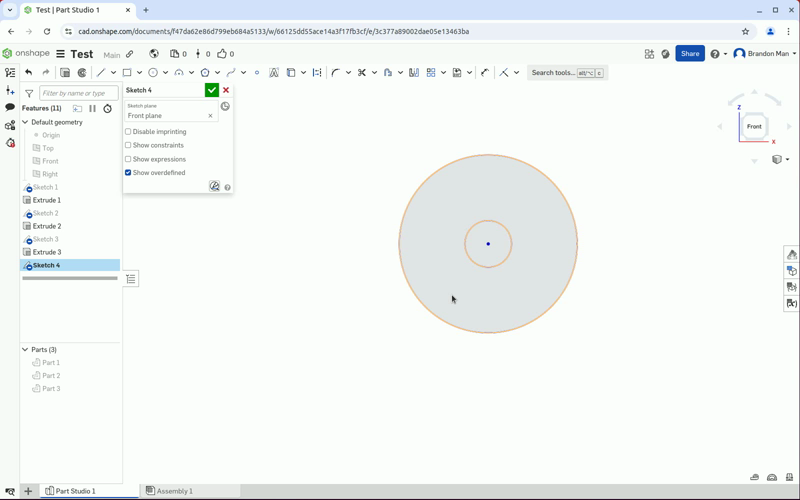
scroll(6)
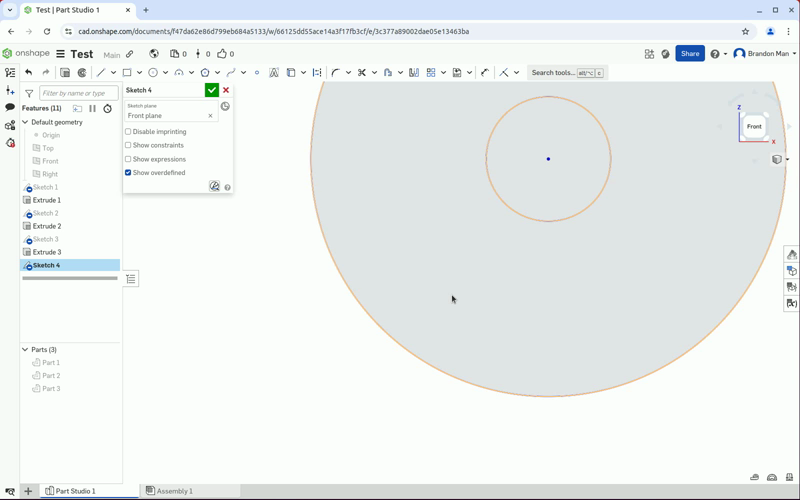
click(452, 294)
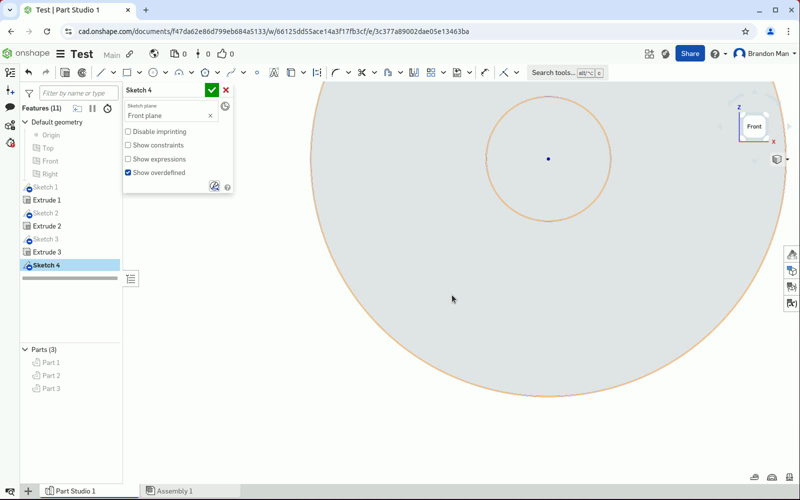
scroll(-6)
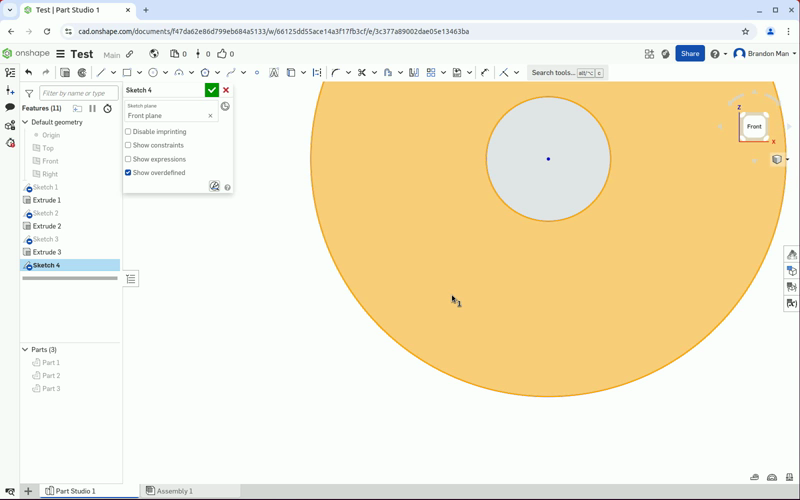
scroll(-6)
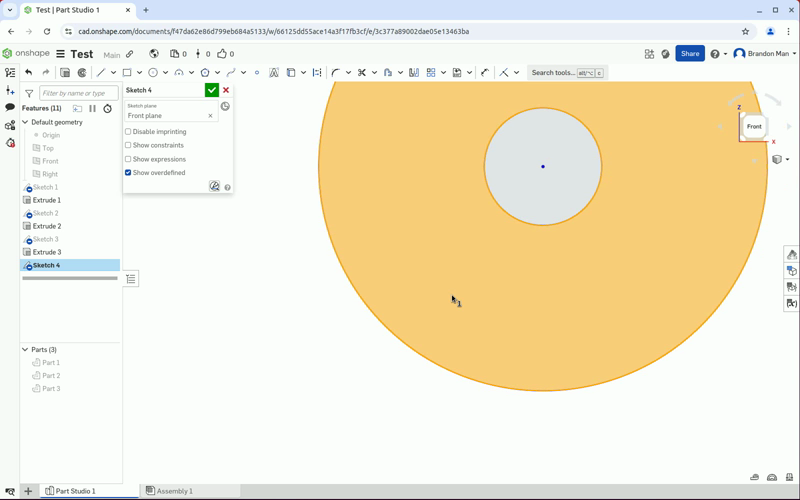
scroll(-6)
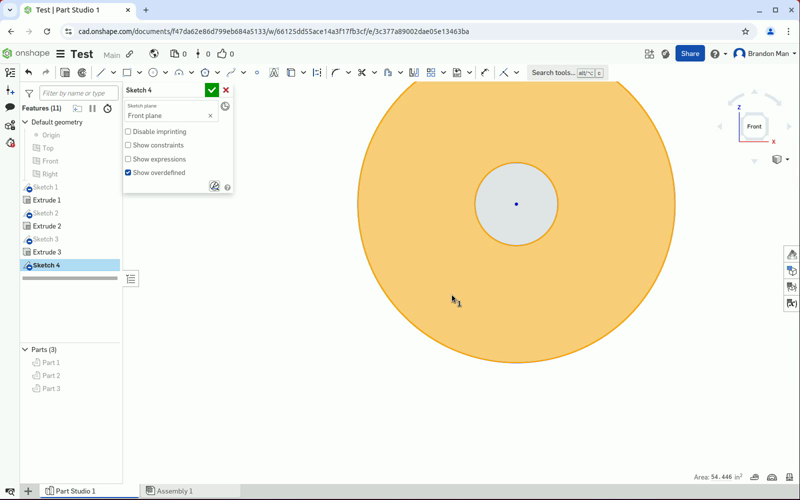
scroll(-6)
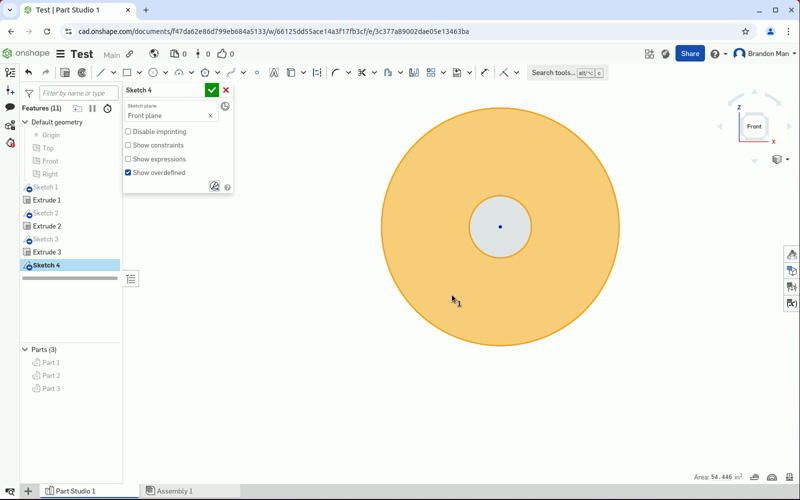
scroll(-6)
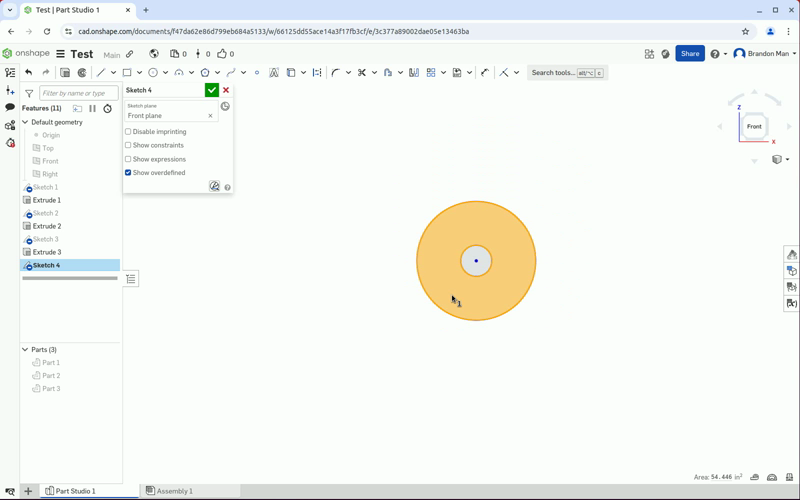
scroll(-6)
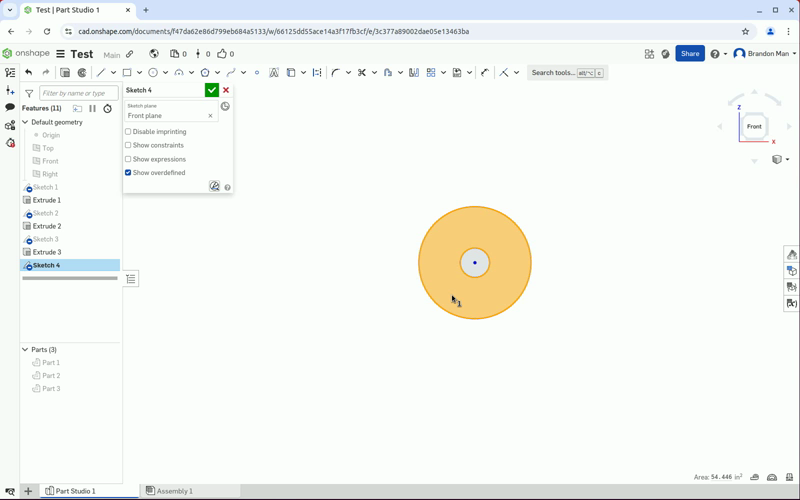
scroll(-6)
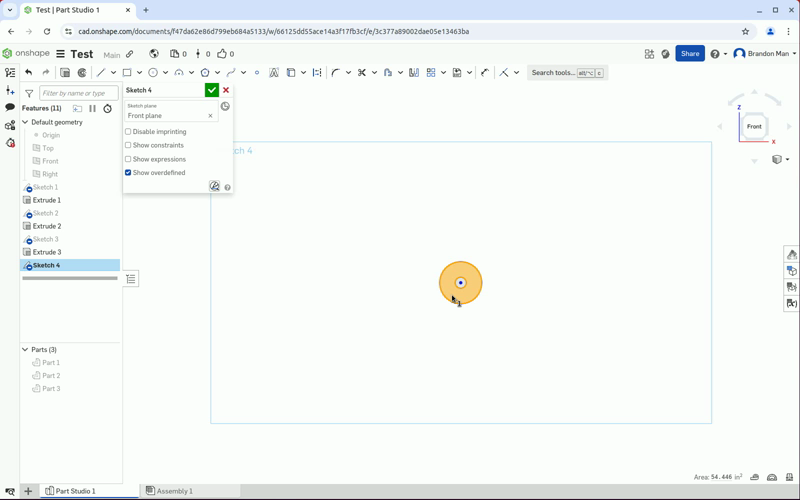
mouse_move(73, 352)
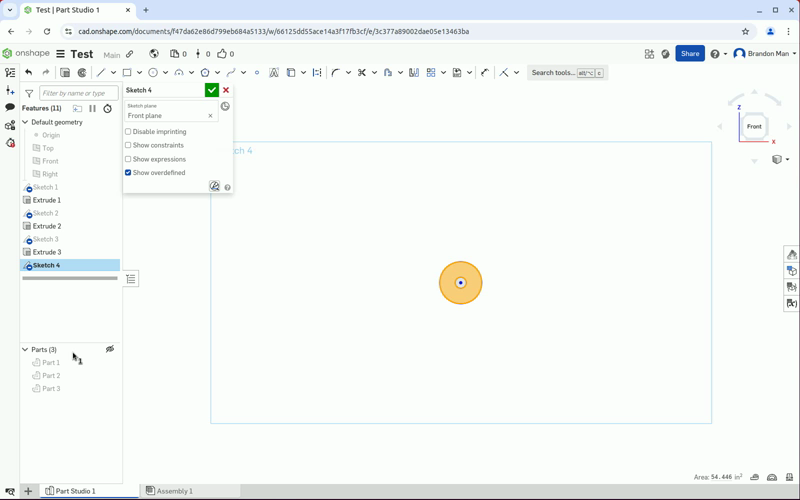
key(shift+y)
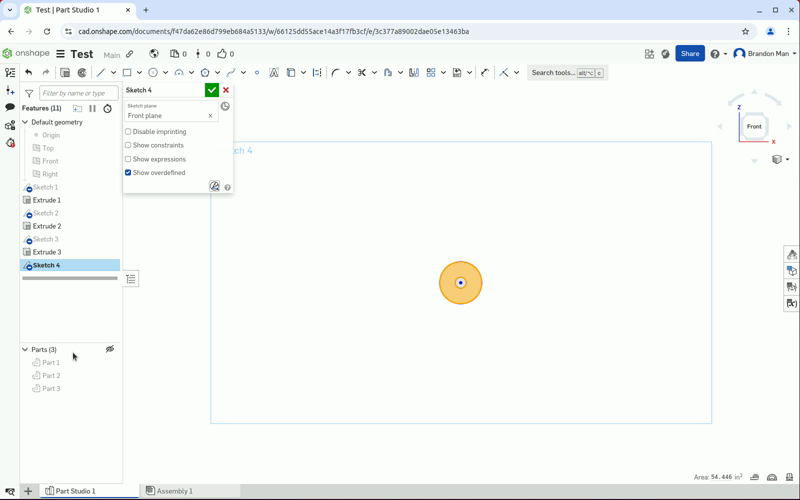
key(shift+e)
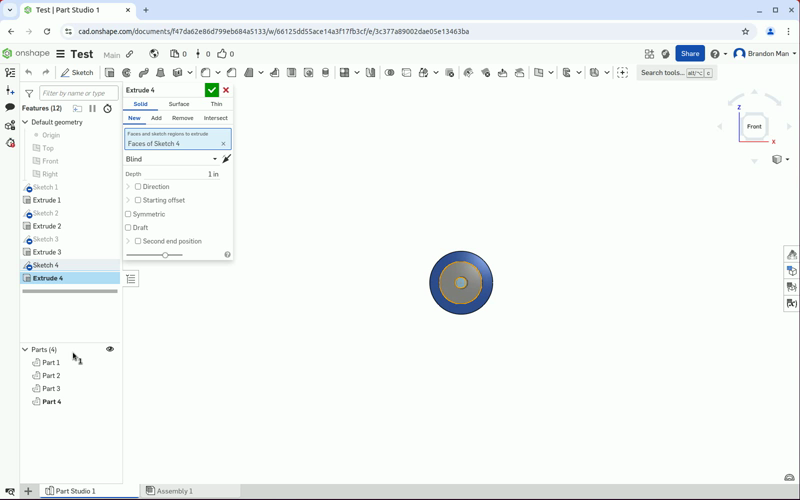
mouse_move(143, 106)
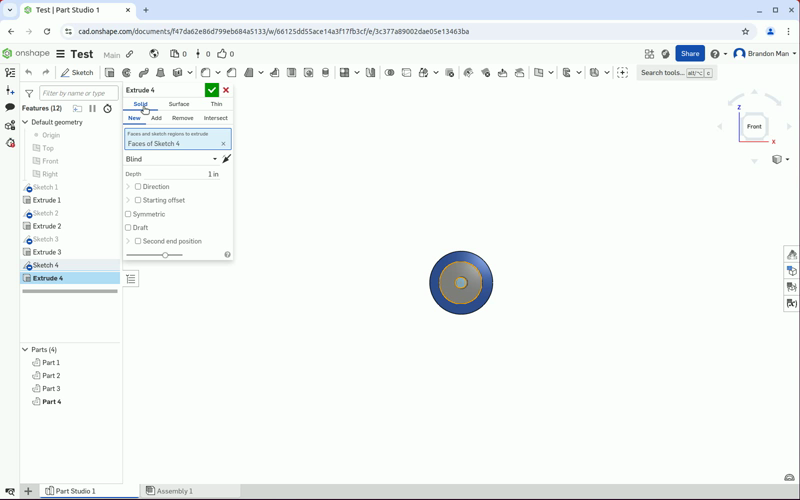
click(143, 106)
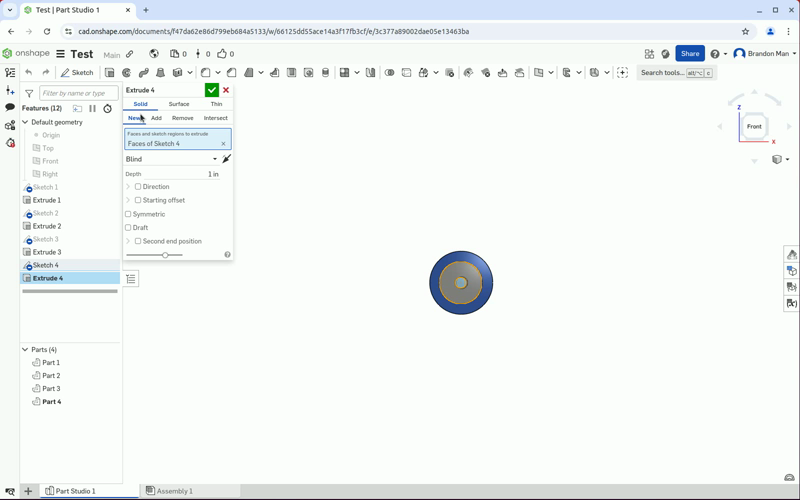
mouse_move(137, 120)
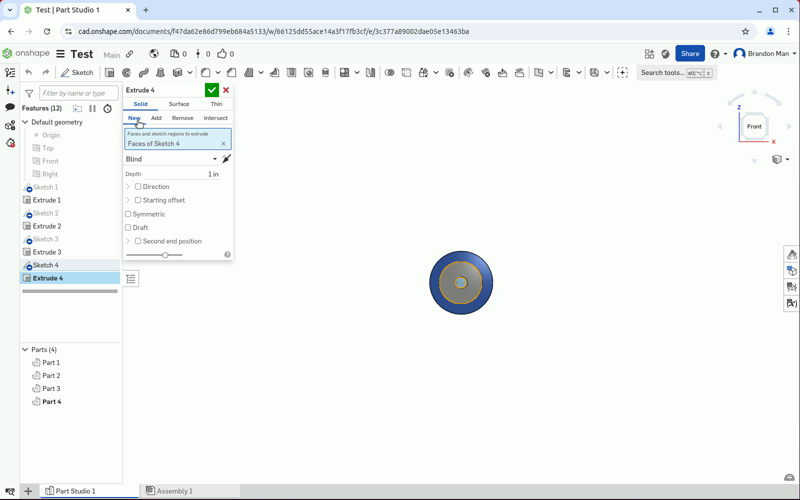
click(137, 120)
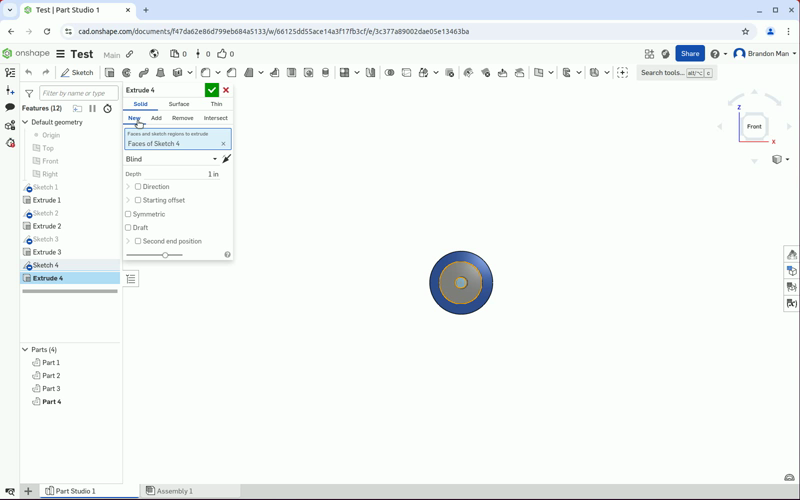
key(tab, 4)
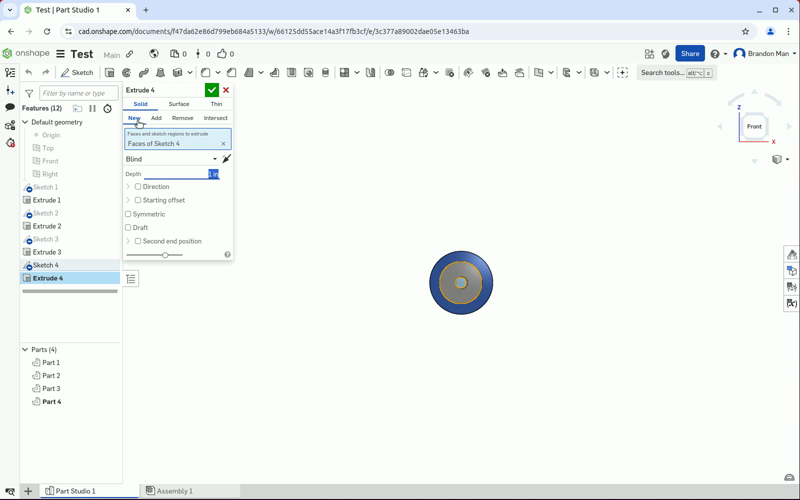
text(-23.108)
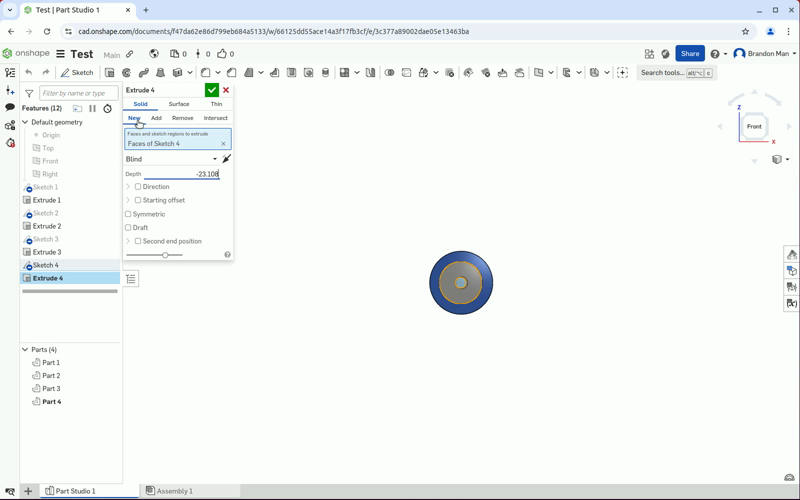
key(enter)
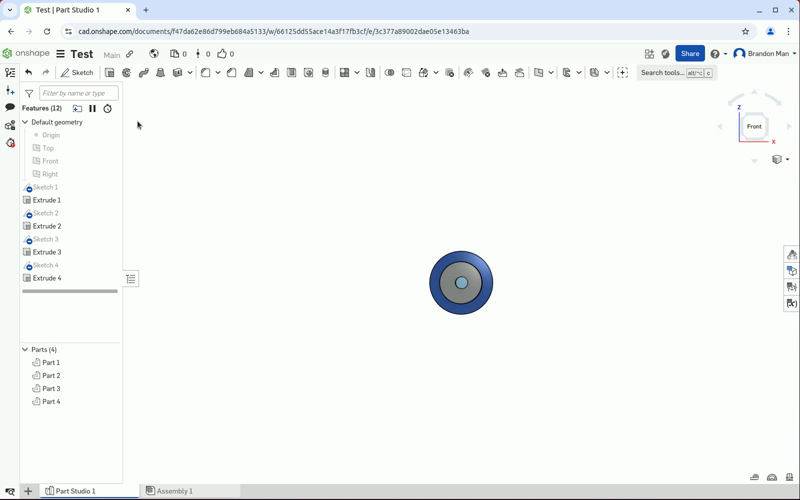
key(shift+h)
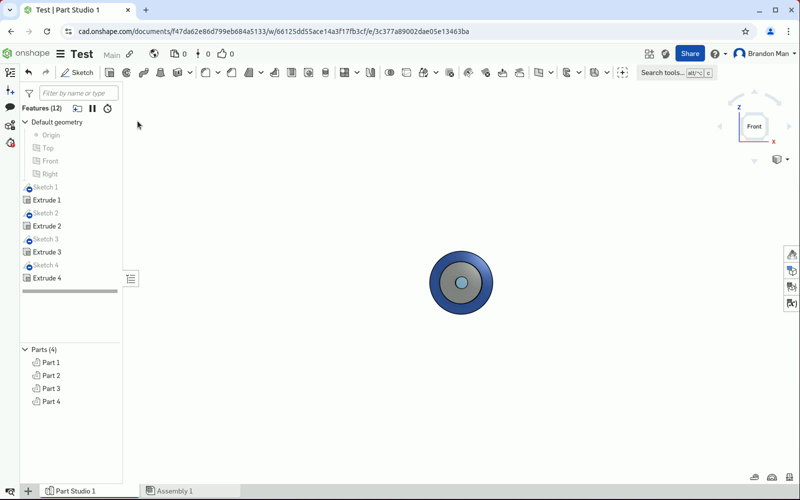
key(shift+h)
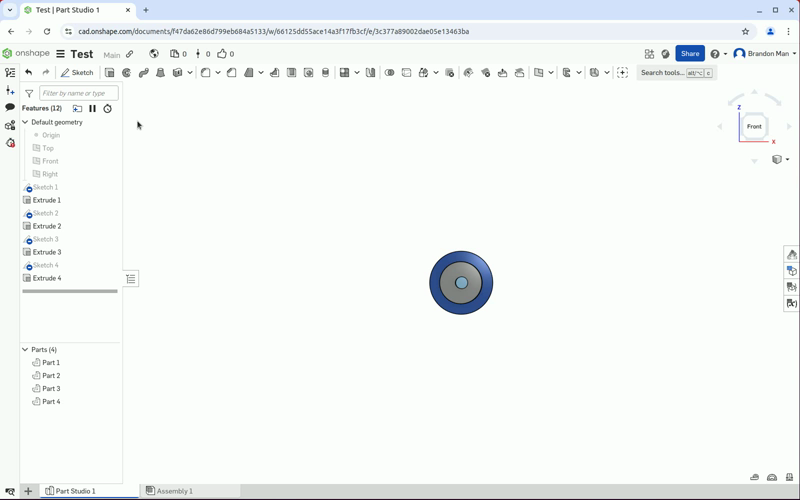
mouse_move(73, 189)
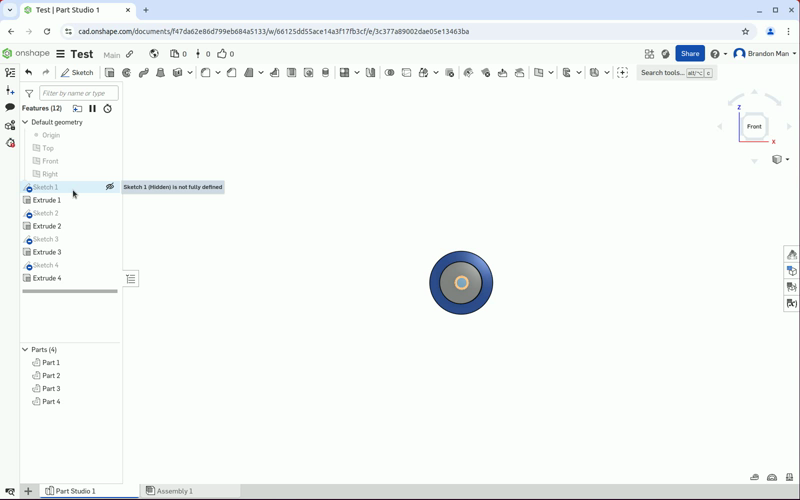
click(73, 189)
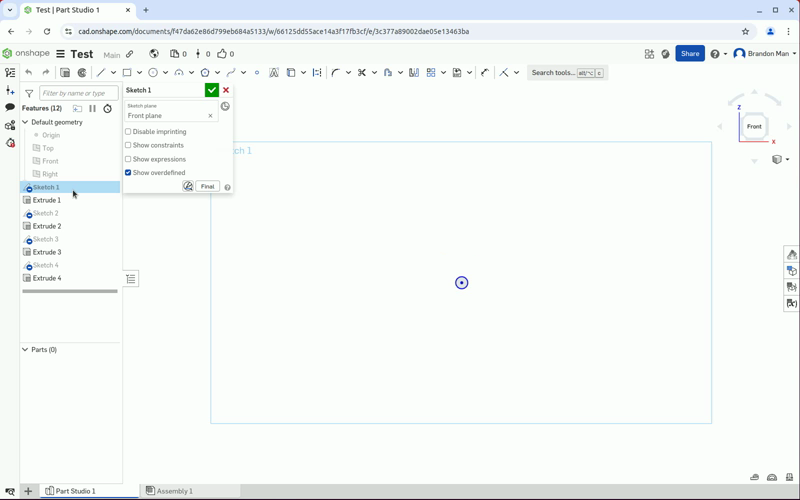
mouse_move(229, 92)
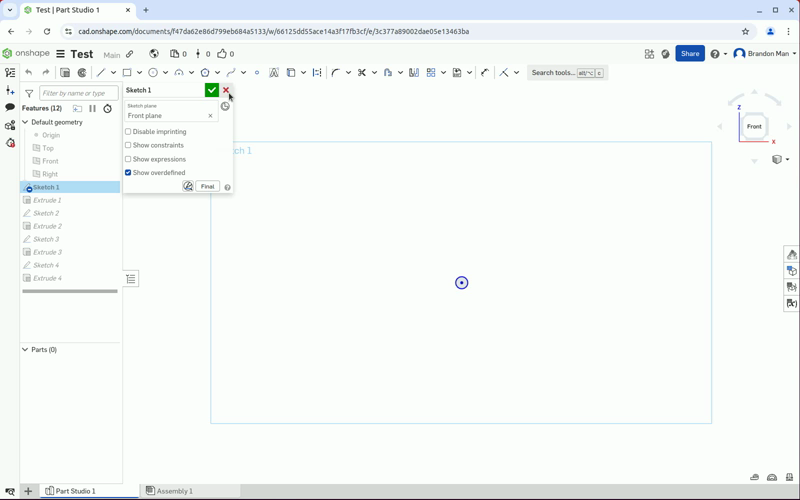
click(229, 92)
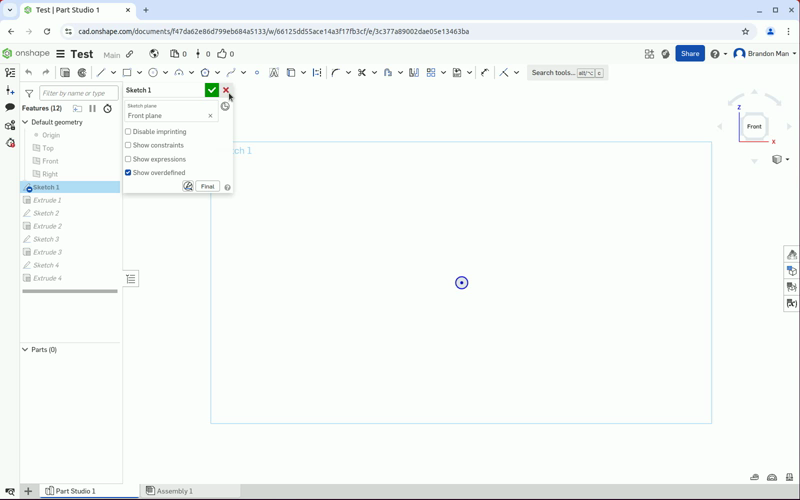
key(shift+s)
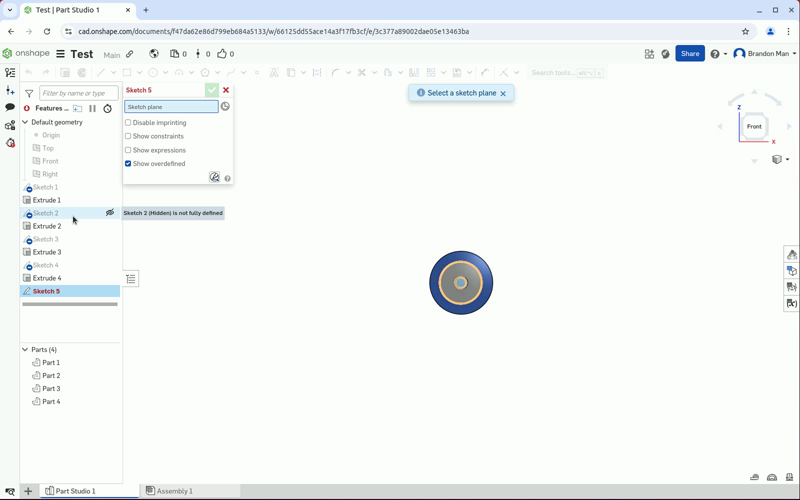
scroll(3)
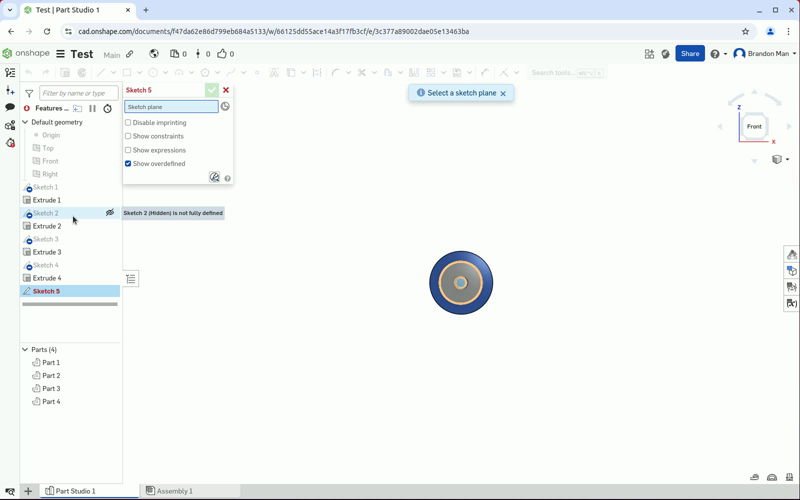
mouse_move(73, 163)
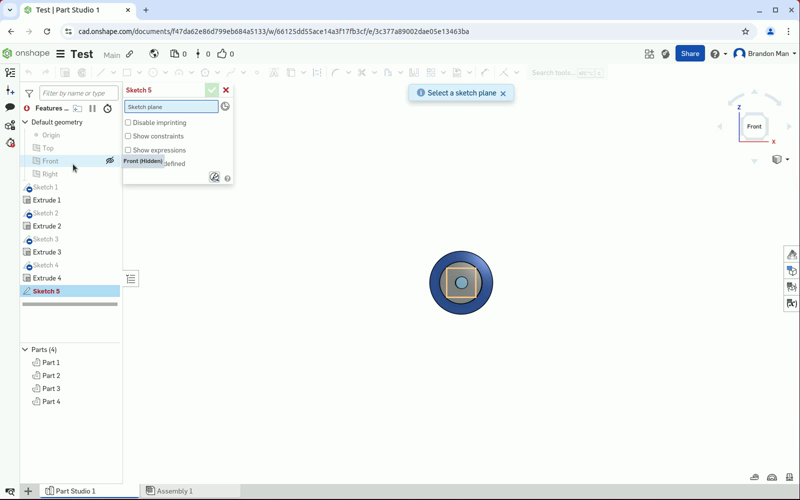
click(73, 163)
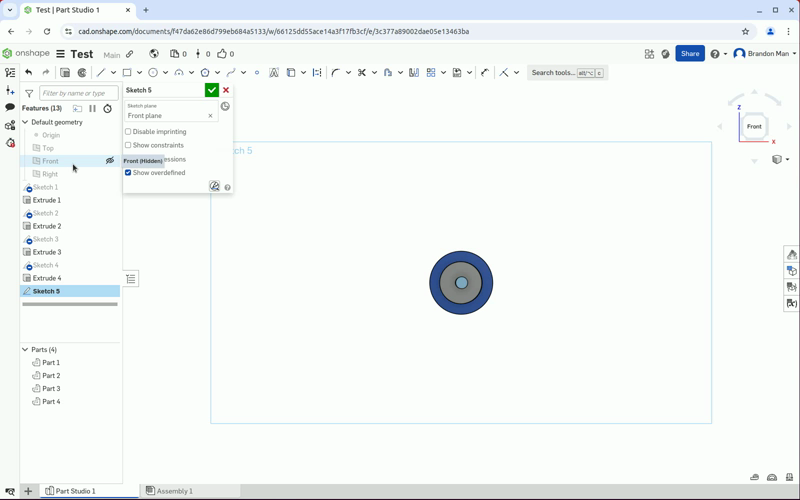
mouse_move(73, 352)
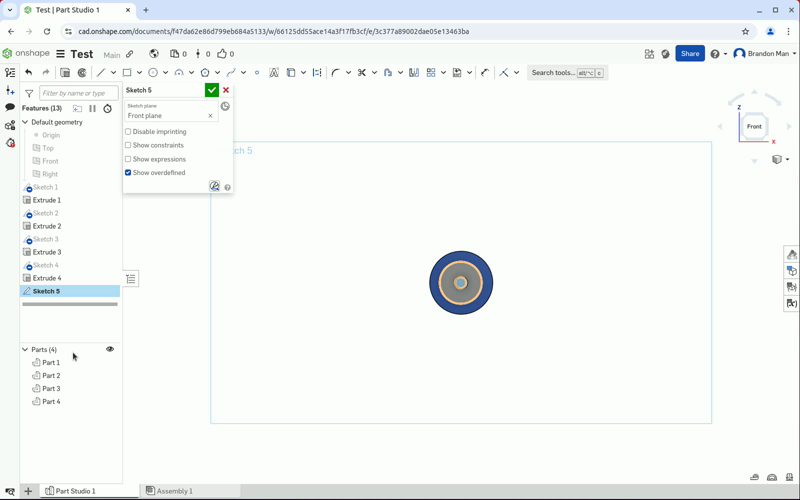
key(y)
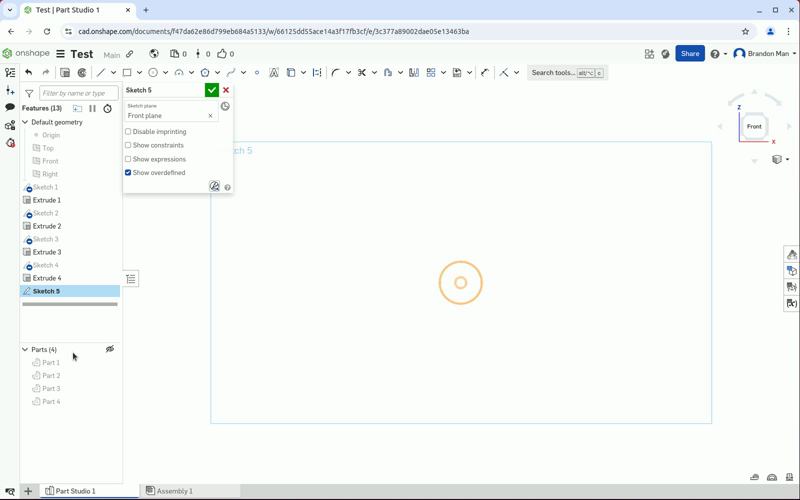
key(c)
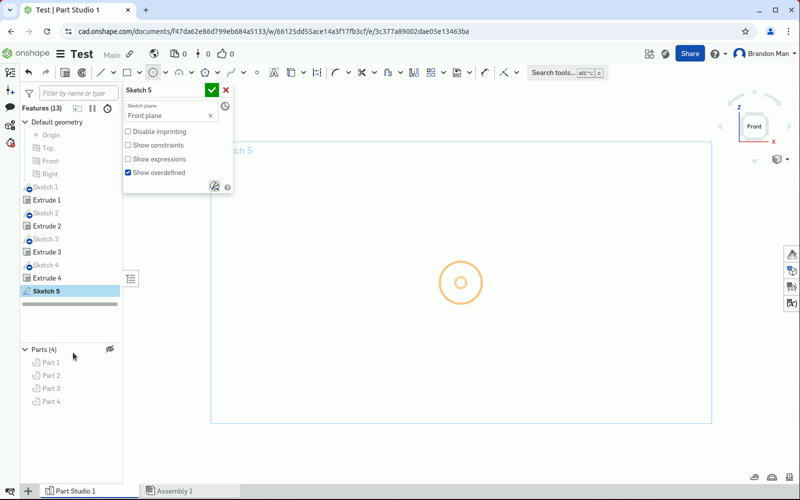
key_down(shift)
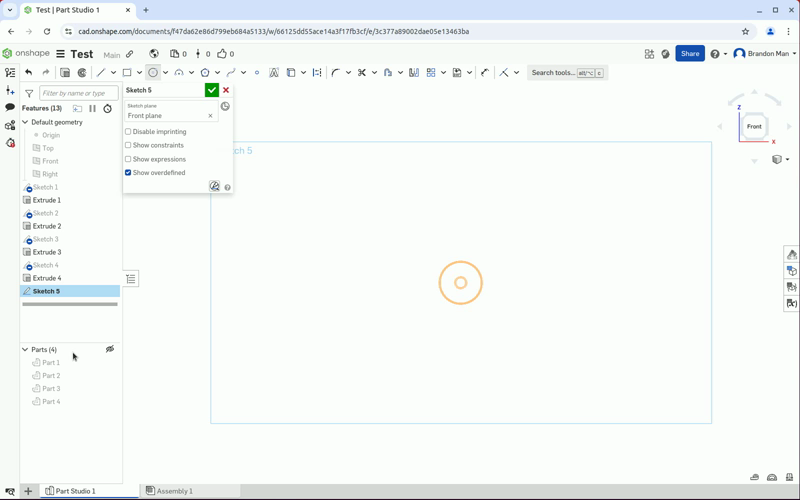
mouse_move(461, 282)
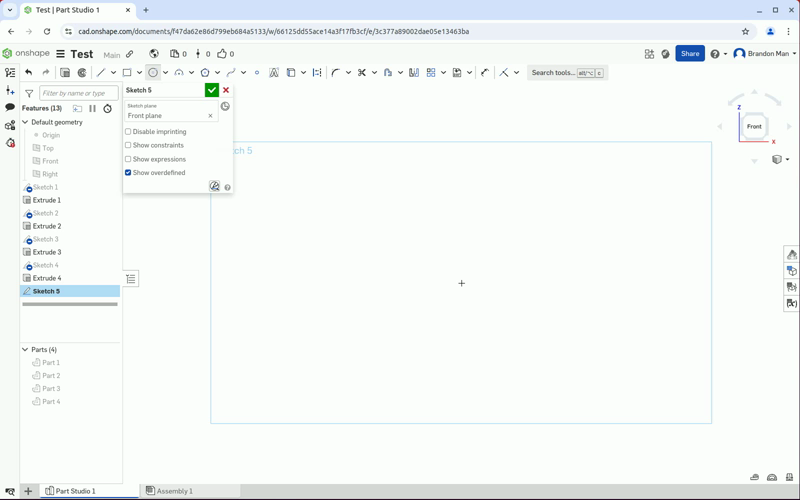
click(461, 282)
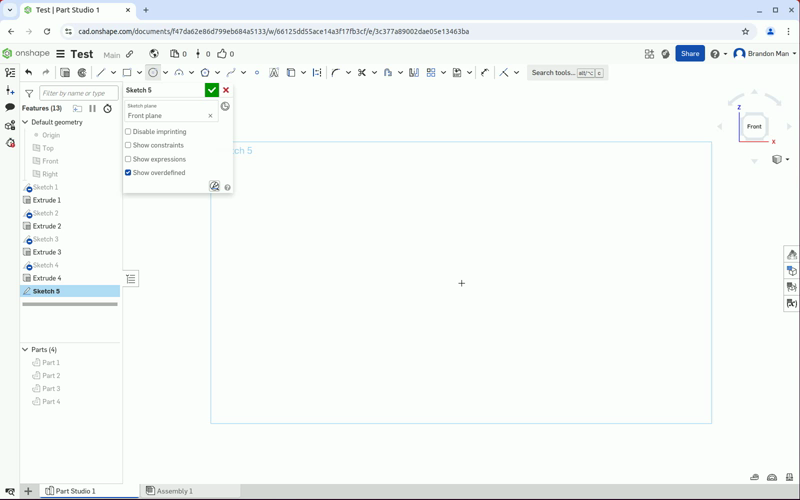
key_up(shift)
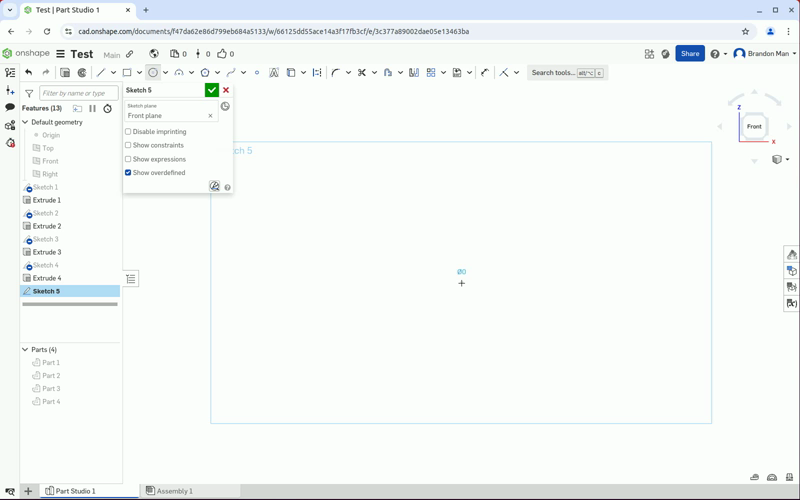
mouse_move(467, 282)
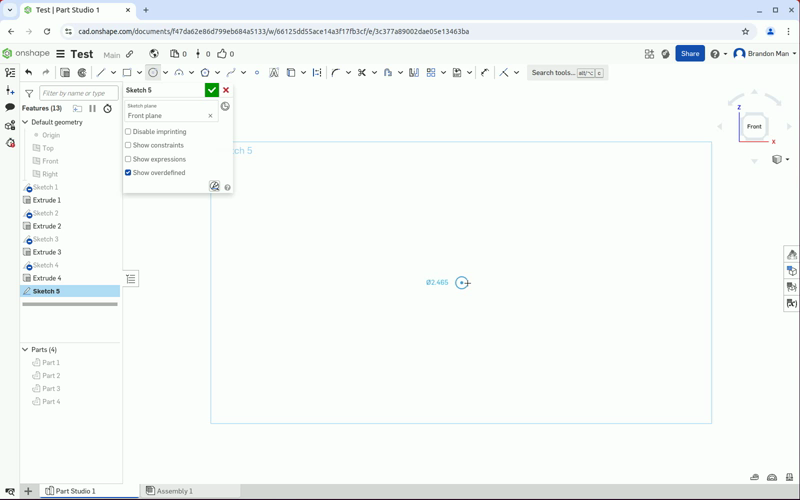
click(467, 282)
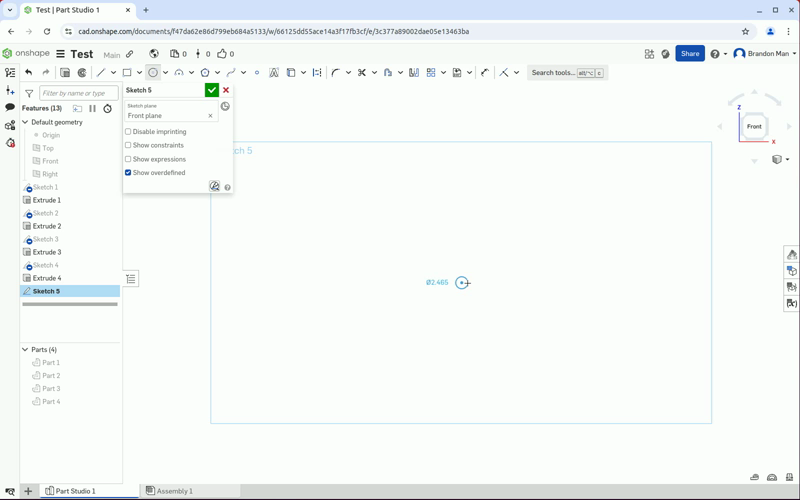
key(esc)
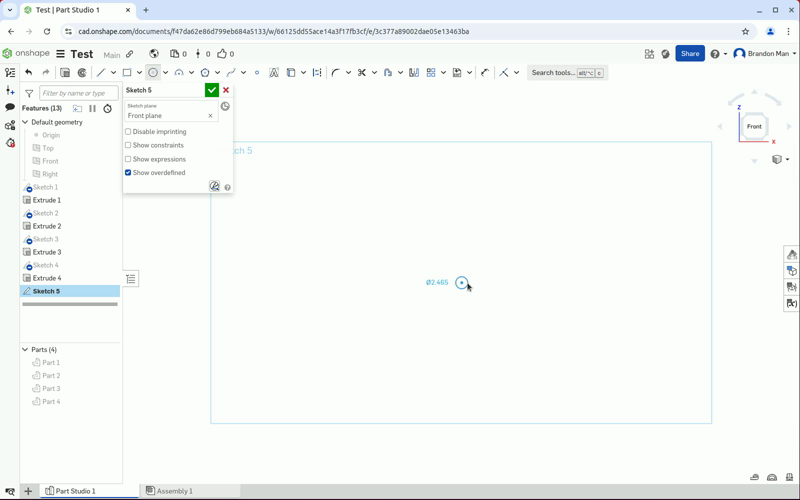
mouse_move(457, 284)
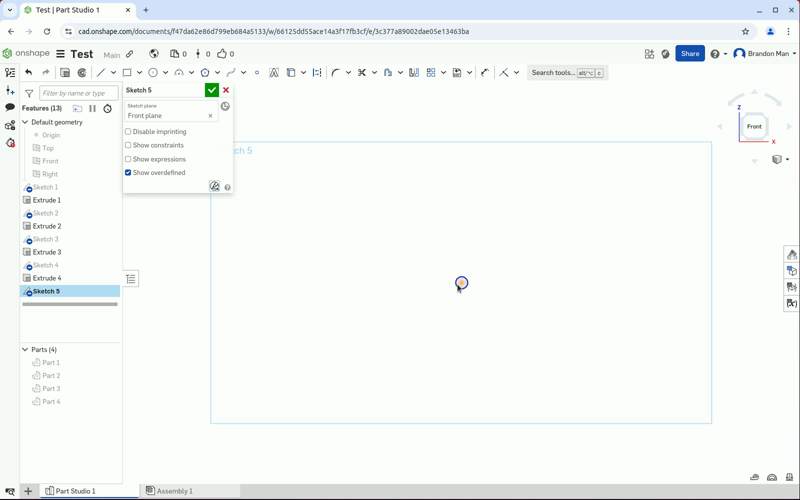
scroll(6)
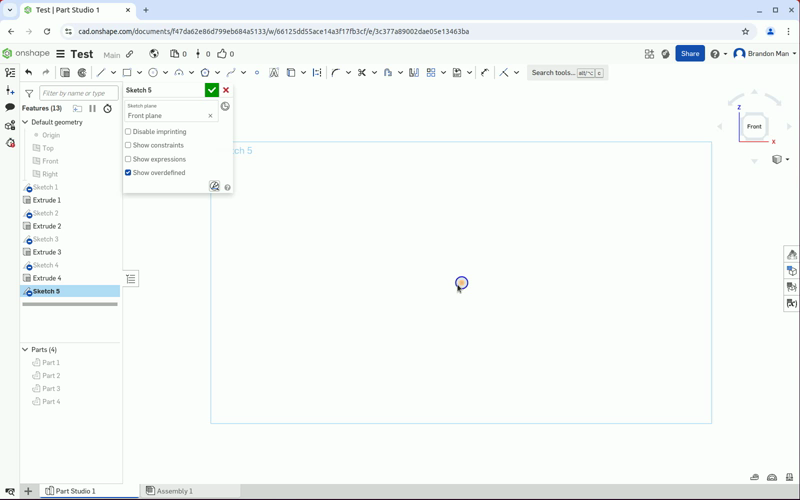
scroll(6)
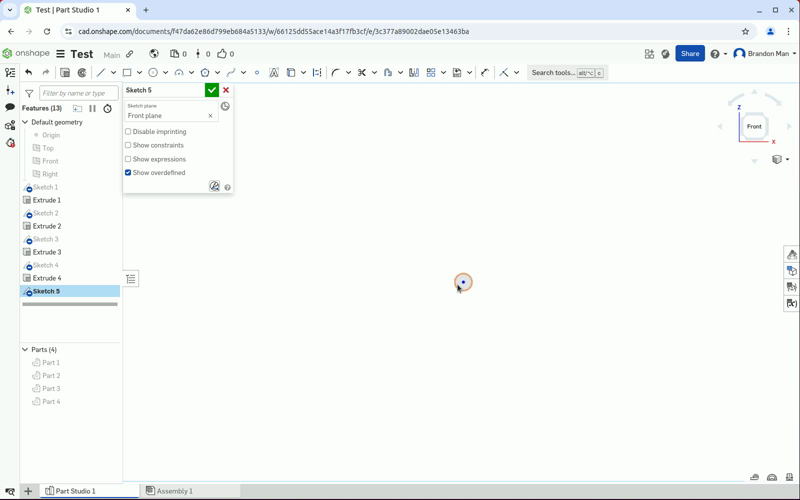
scroll(6)
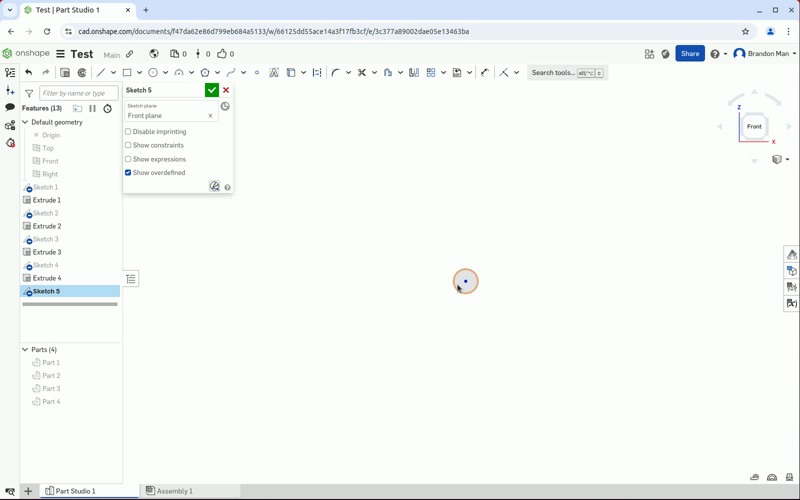
scroll(6)
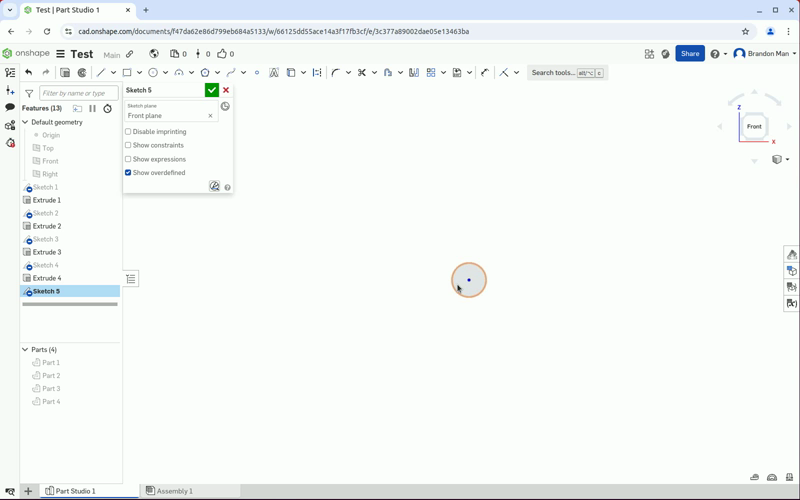
scroll(6)
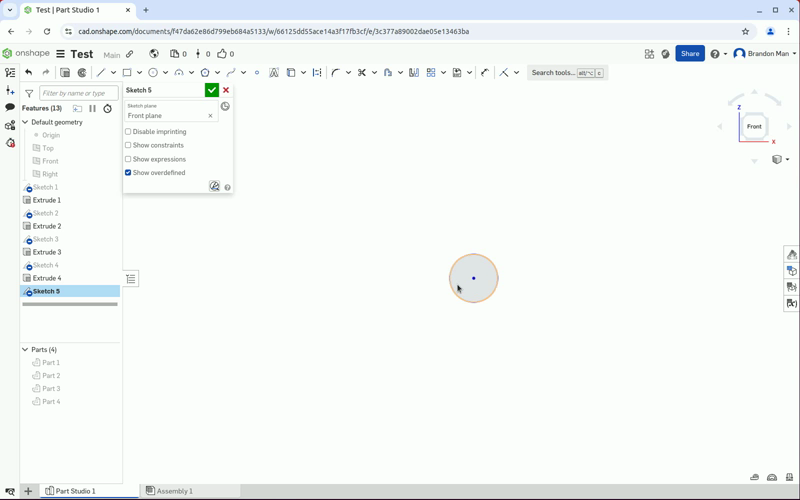
scroll(6)
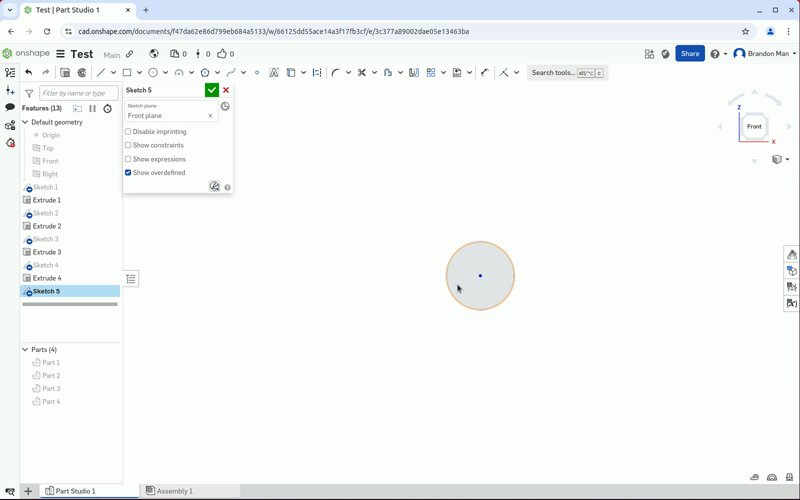
scroll(6)
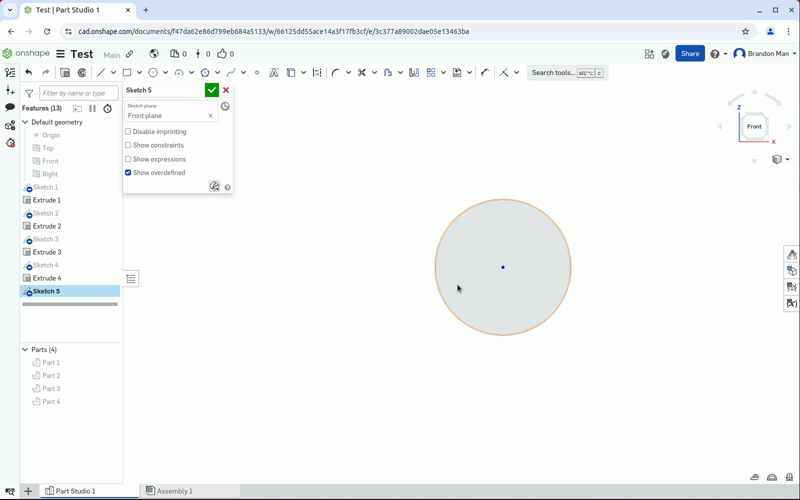
click(457, 284)
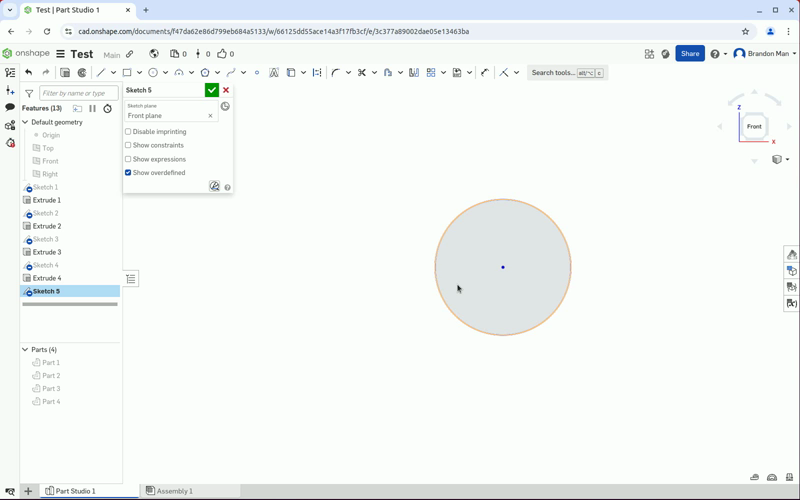
scroll(-6)
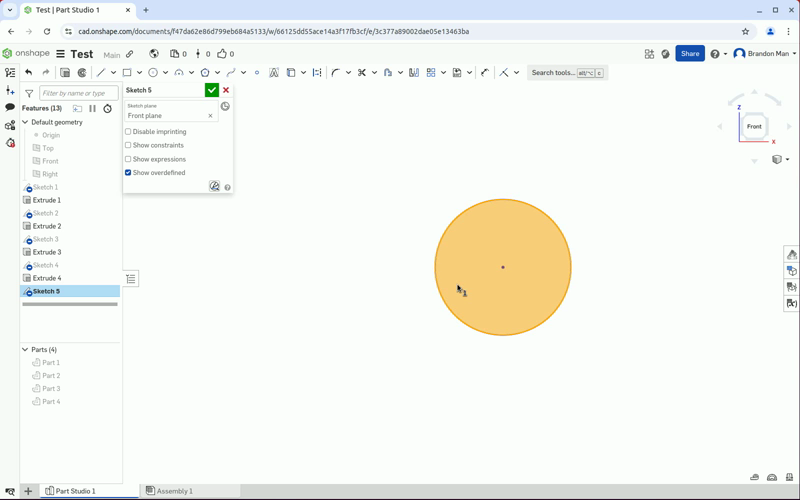
scroll(-6)
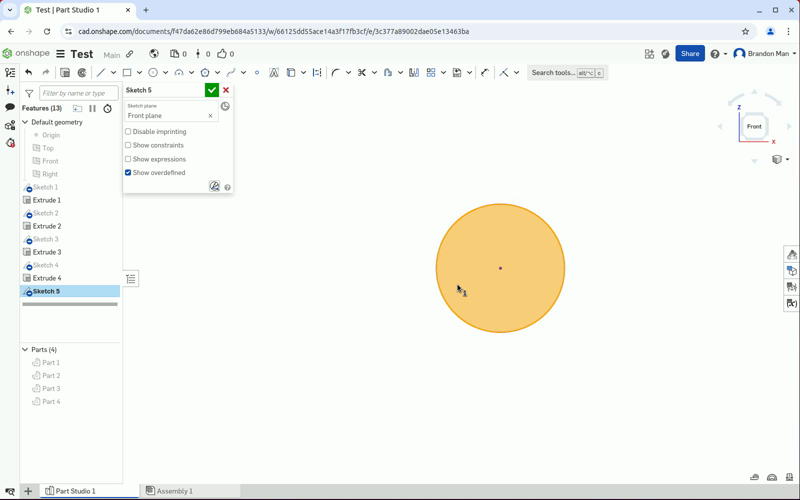
scroll(-6)
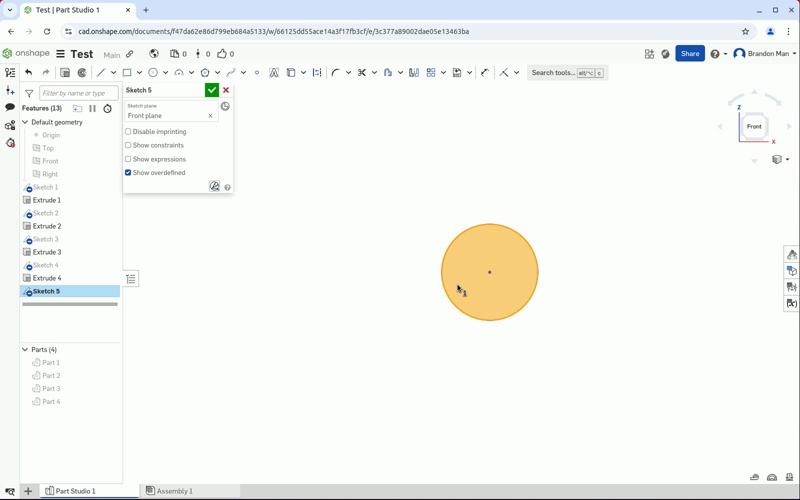
scroll(-6)
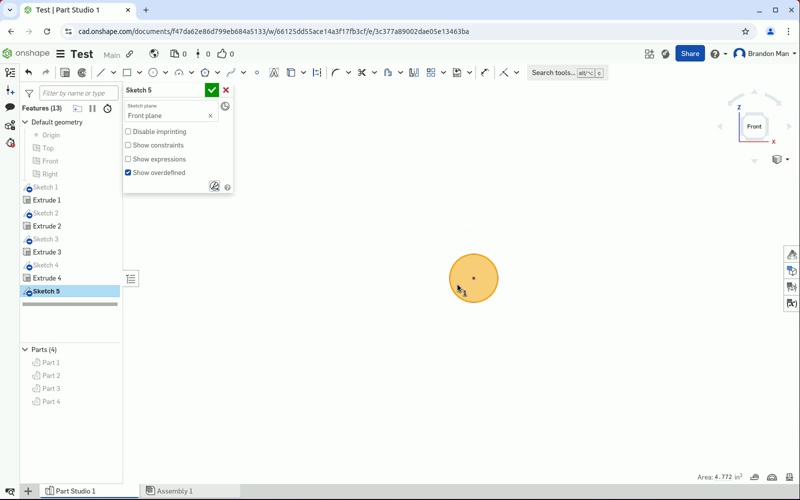
scroll(-6)
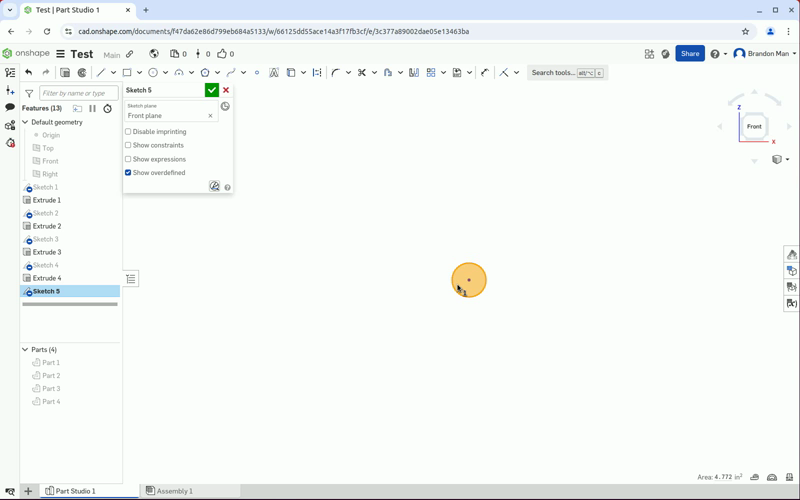
scroll(-6)
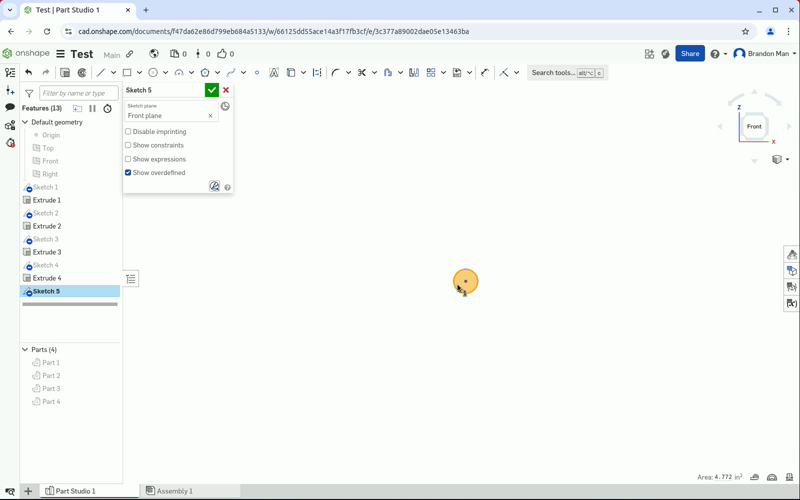
scroll(-6)
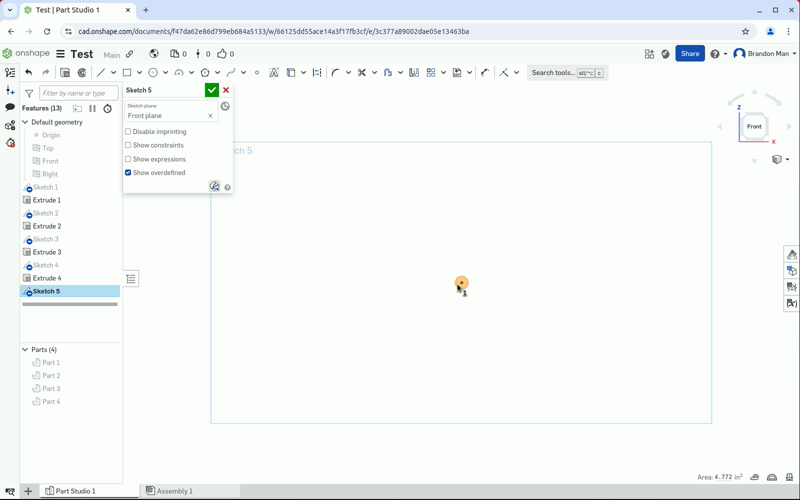
mouse_move(73, 352)
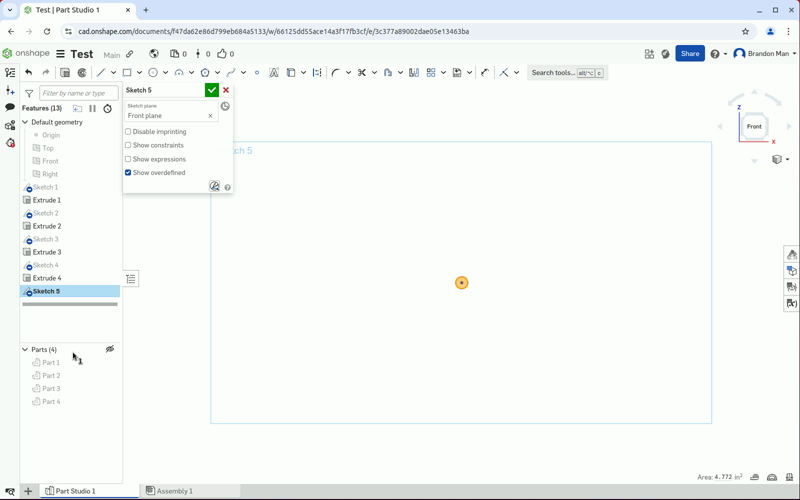
key(shift+y)
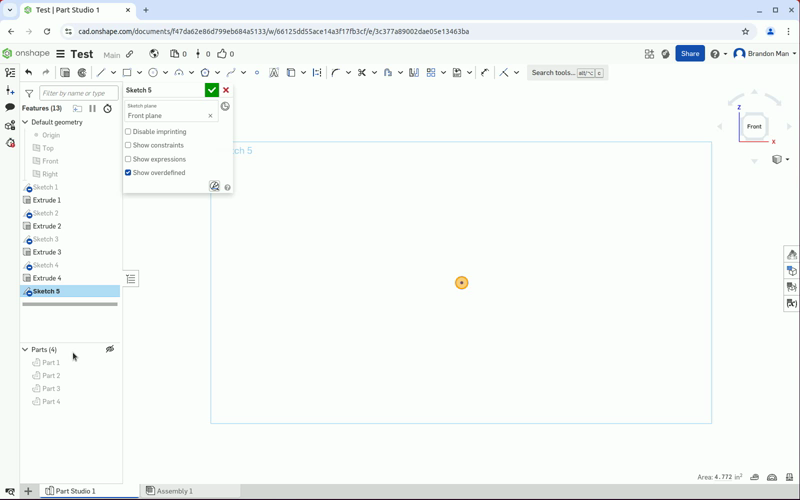
key(shift+e)
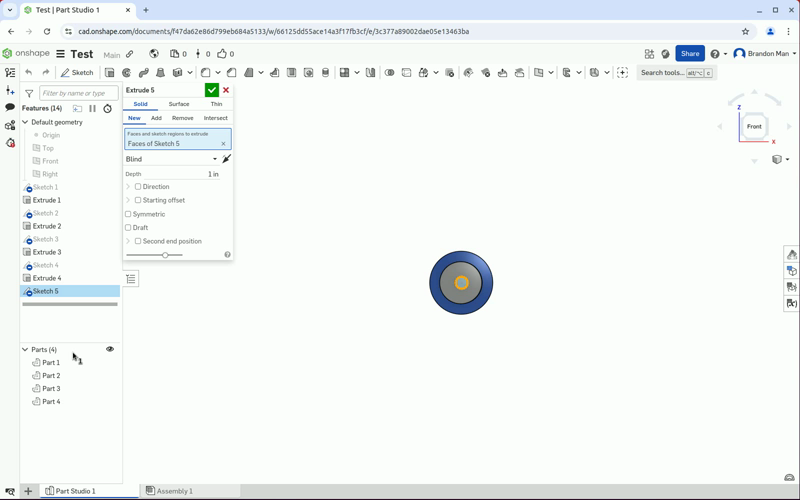
mouse_move(143, 106)
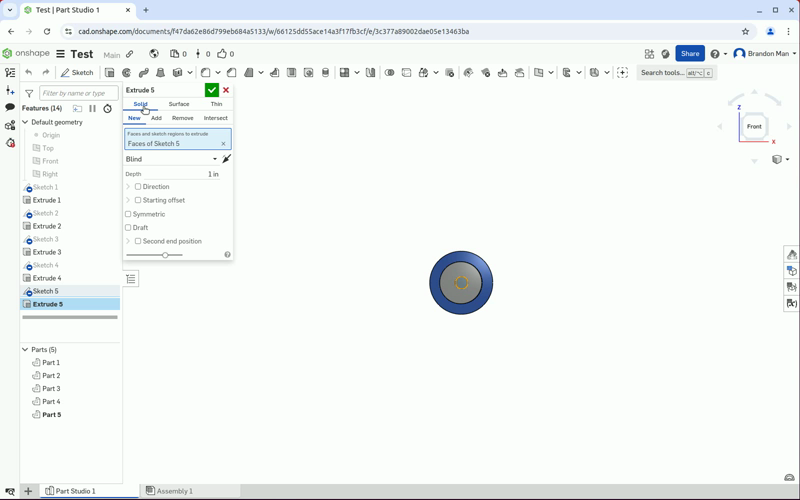
click(143, 106)
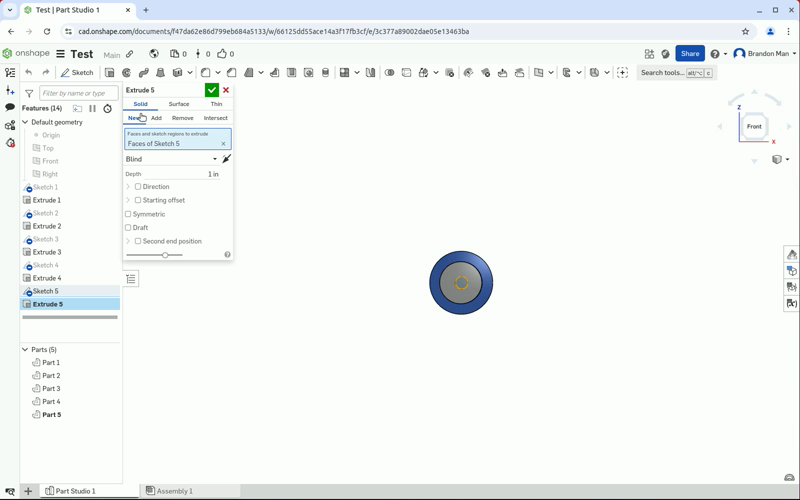
mouse_move(137, 120)
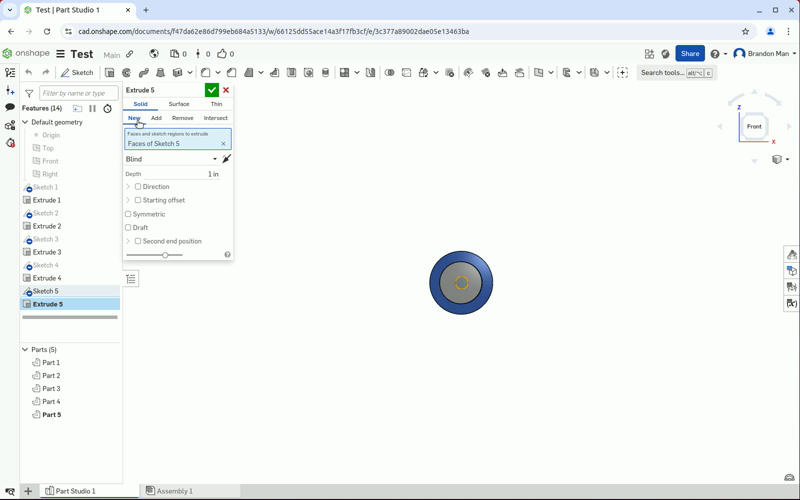
click(137, 120)
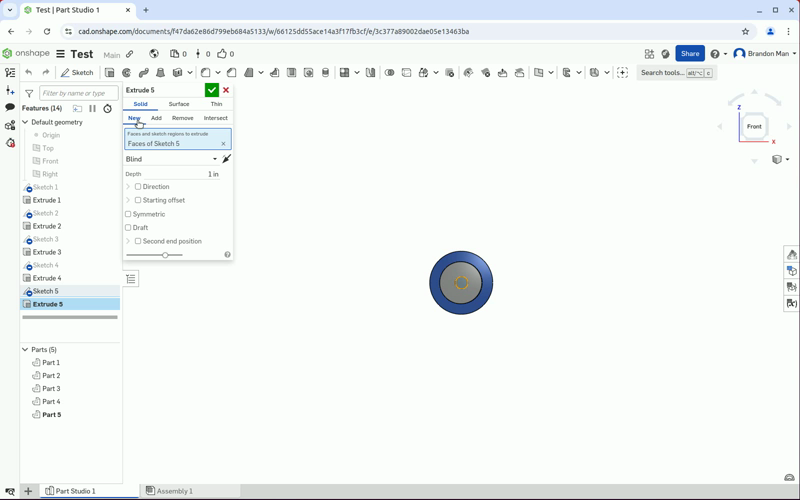
key(tab, 4)
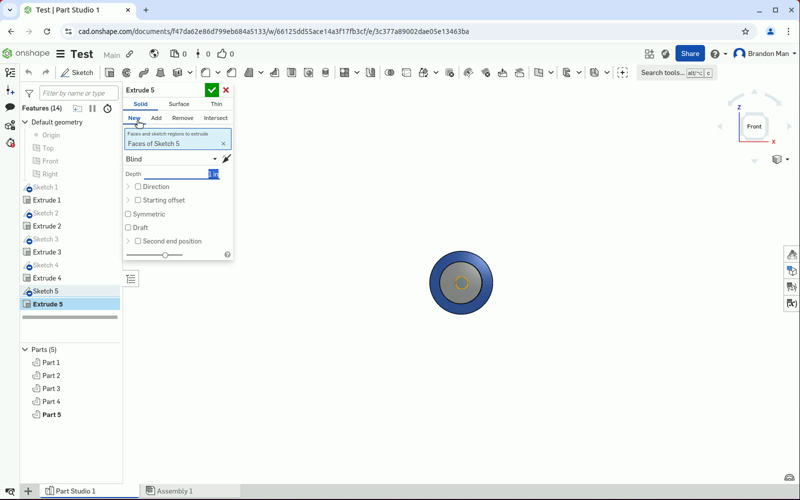
text(-23.108)
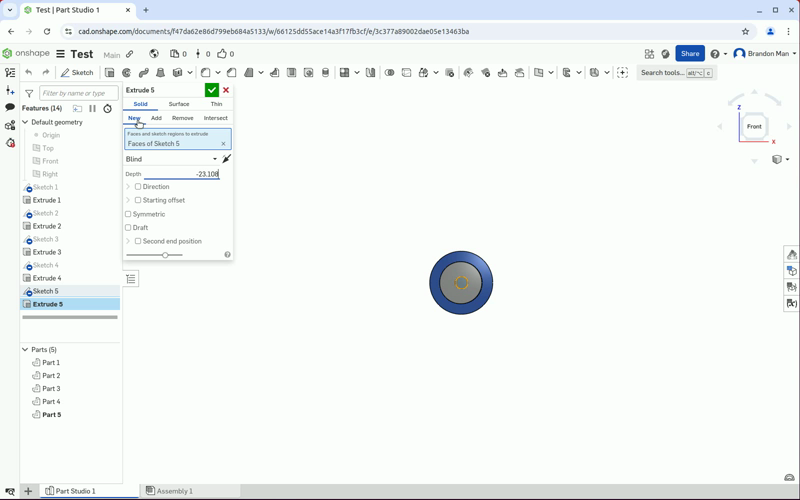
key(enter)
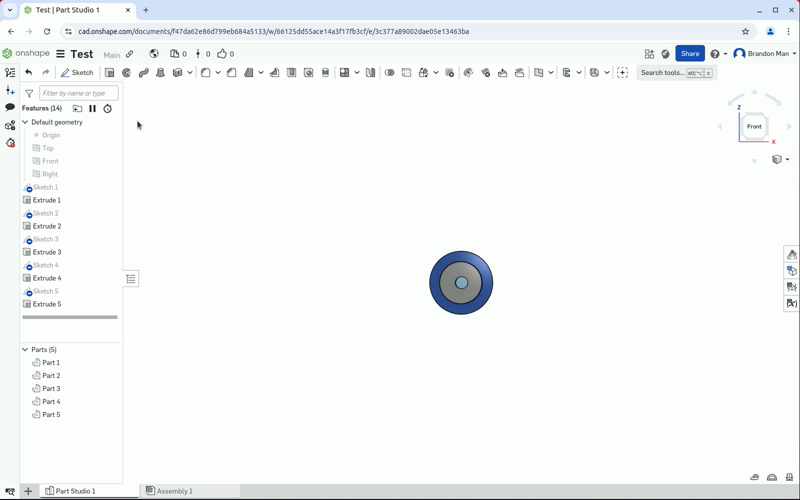
key(shift+h)
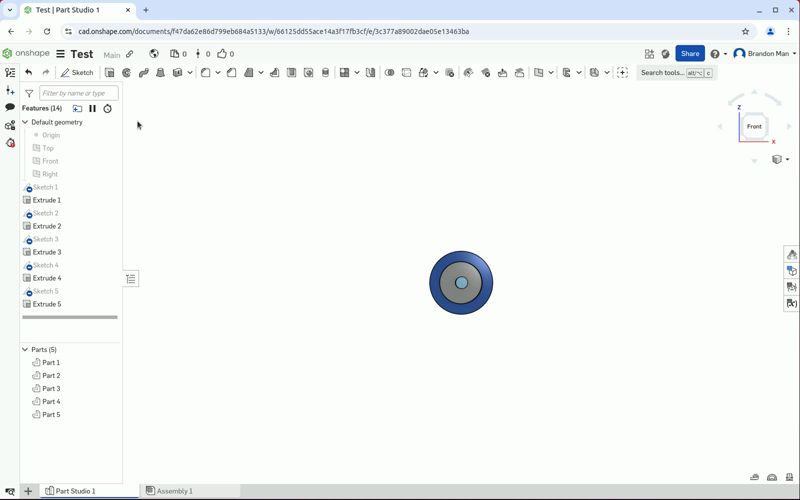
key(shift+h)
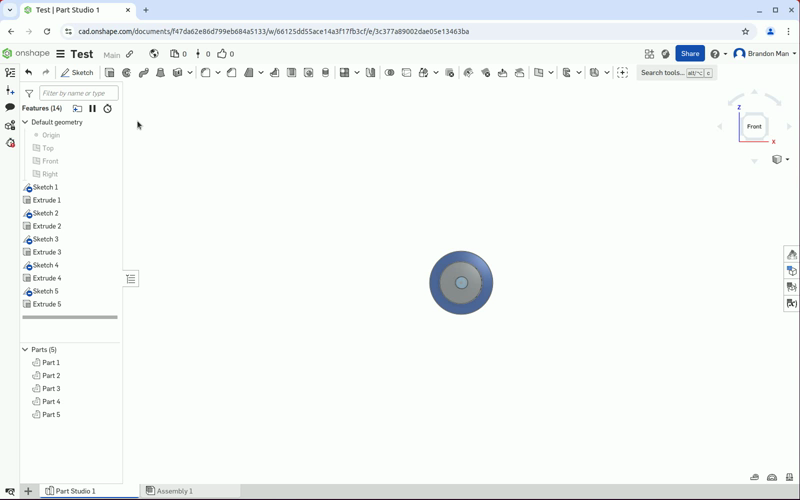
key(shift+7)
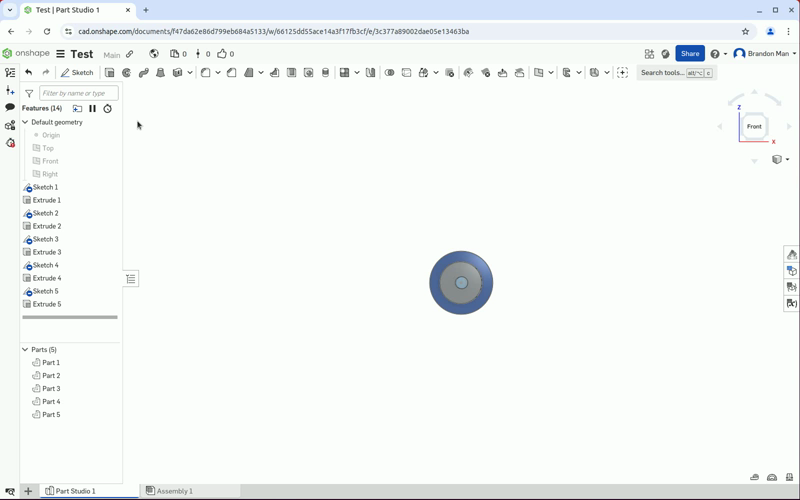
key(left, 2)
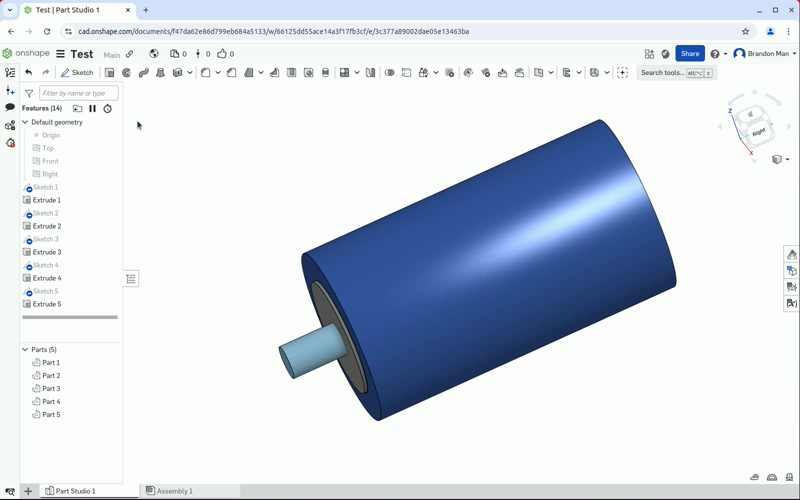
key(down, 2)
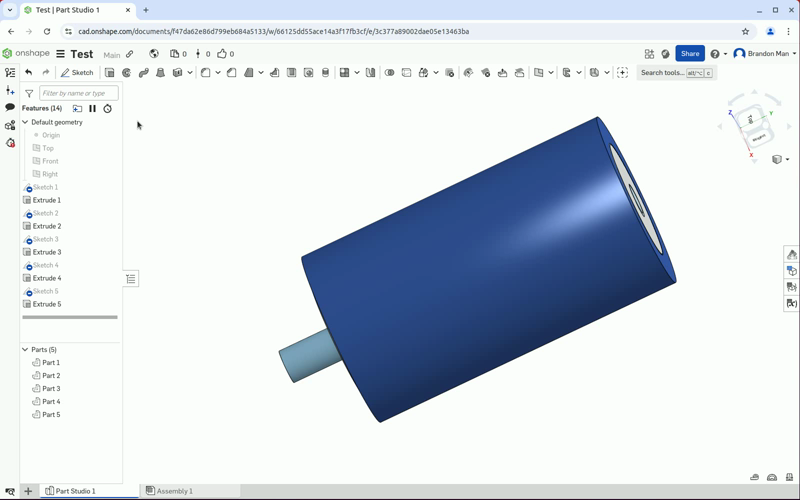
key(up, 2)
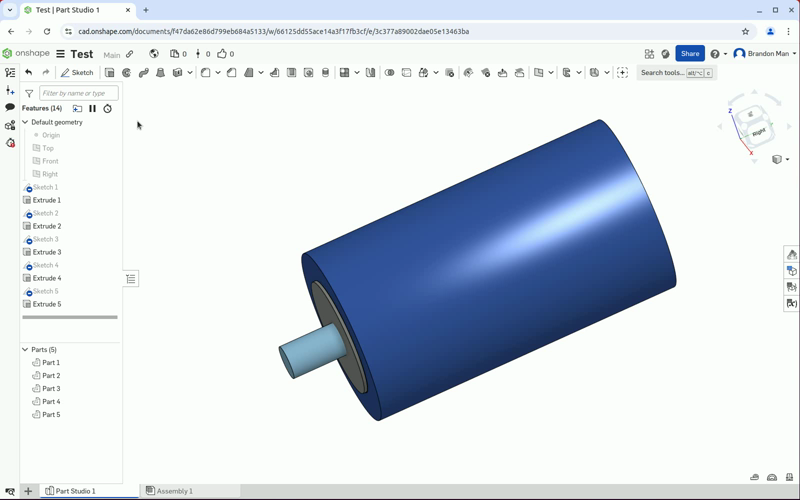
key(right, 2)
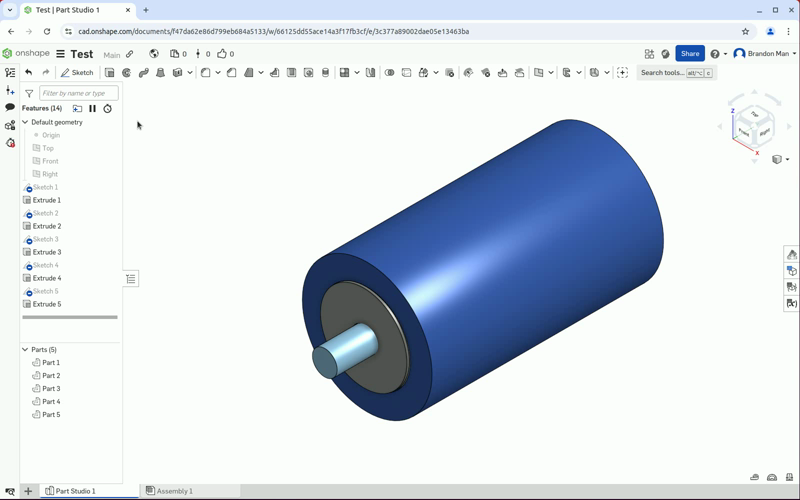
mouse_move(73, 189)
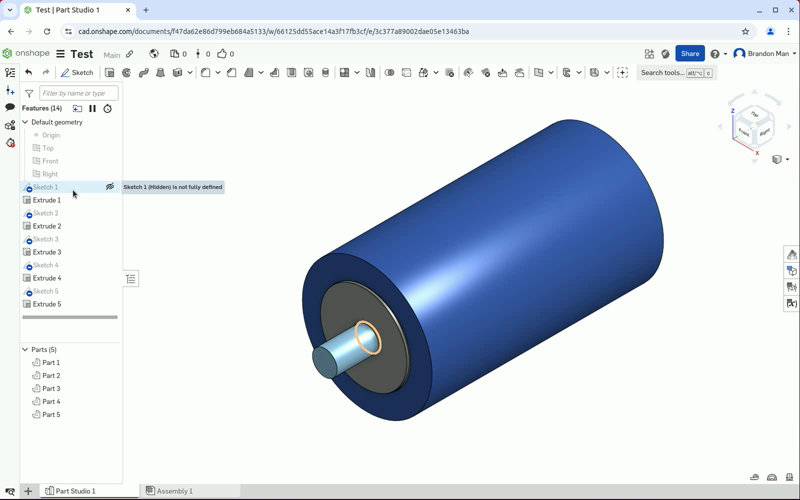
click(73, 189)